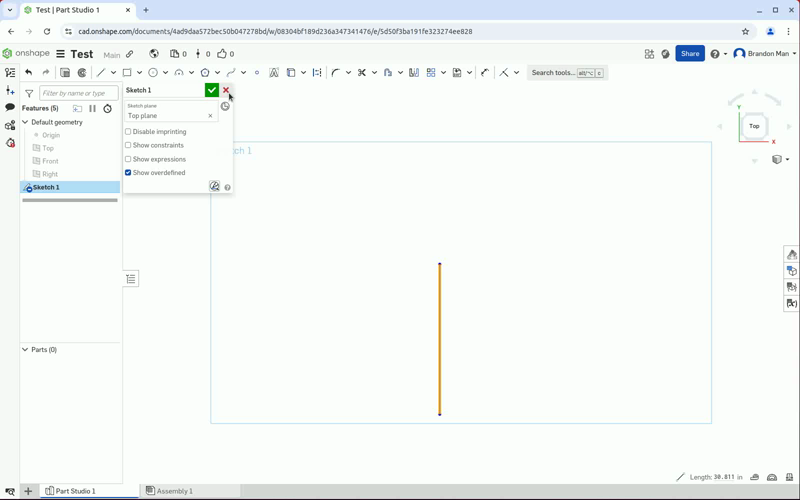
key(shift+h)
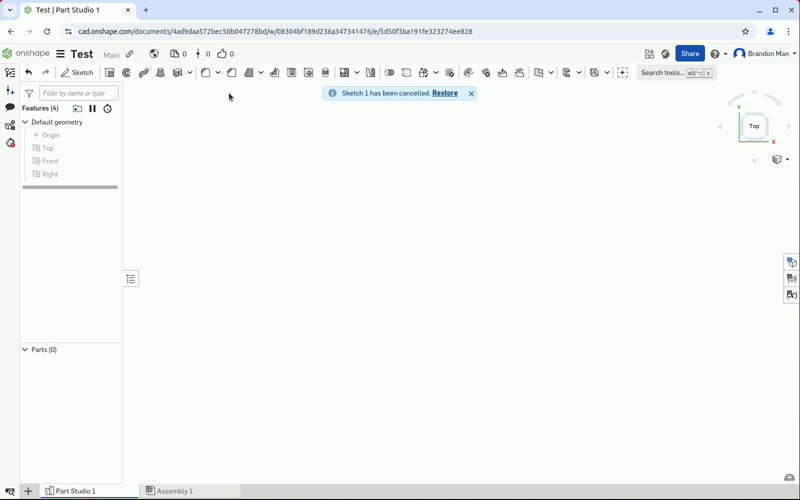
mouse_move(73, 352)
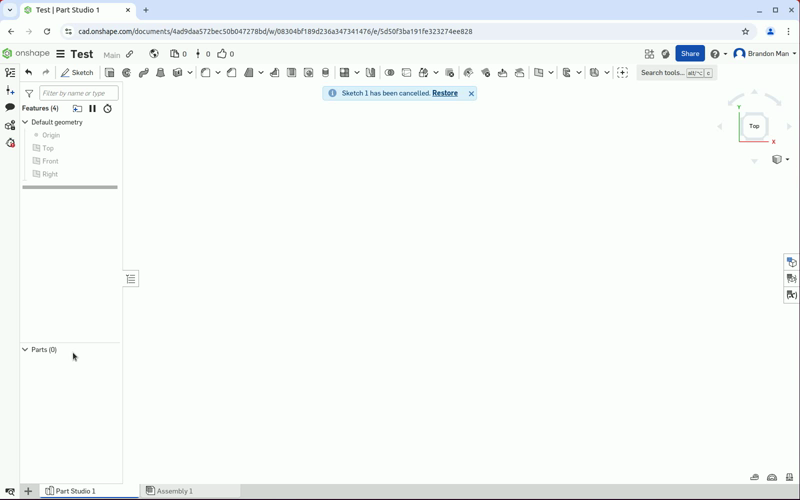
key(y)
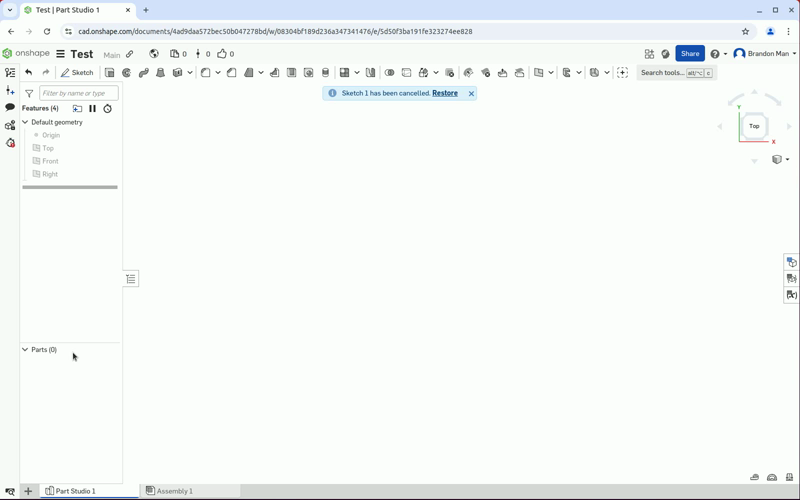
key(shift+p)
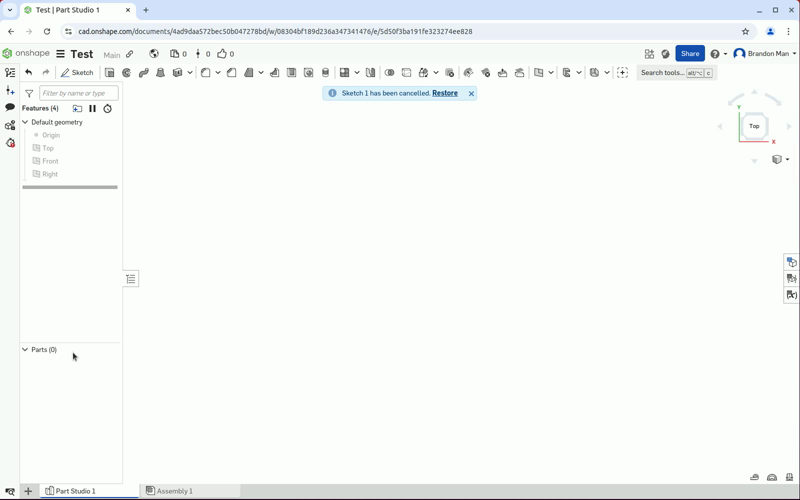
key(space)
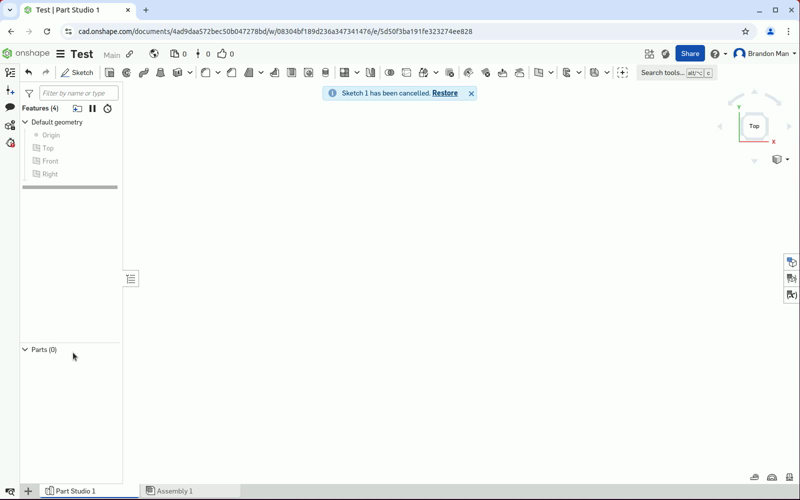
key_down(shift)
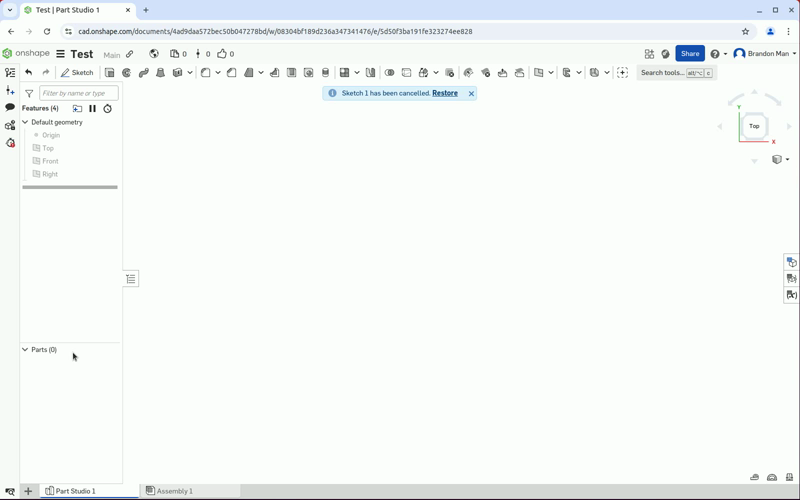
key(up)
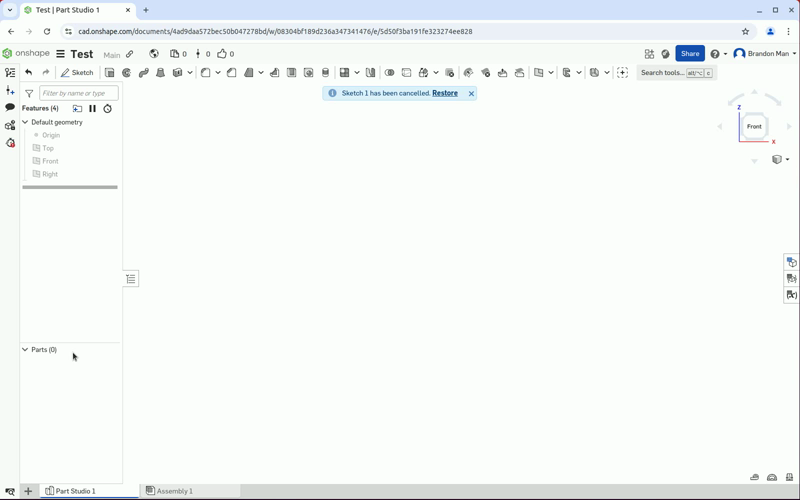
key_up(shift)
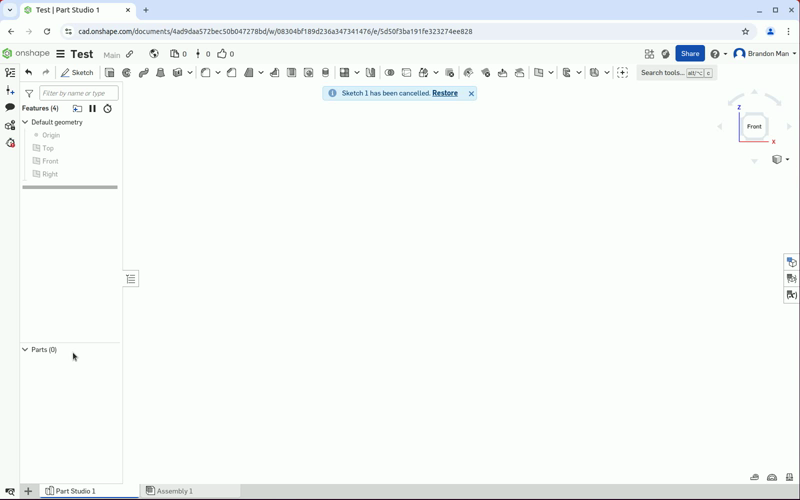
mouse_move(73, 352)
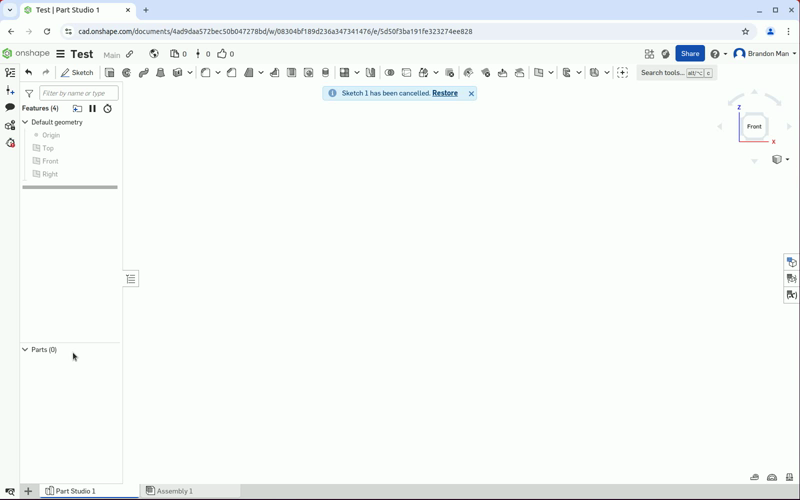
key(shift+y)
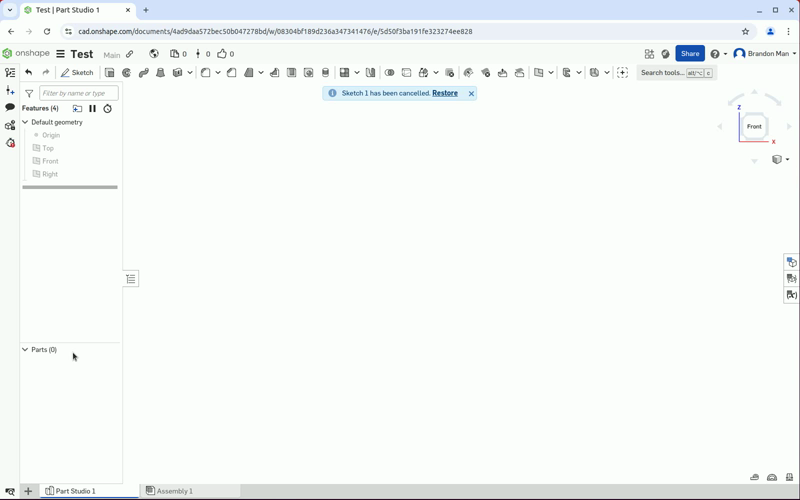
key(shift+s)
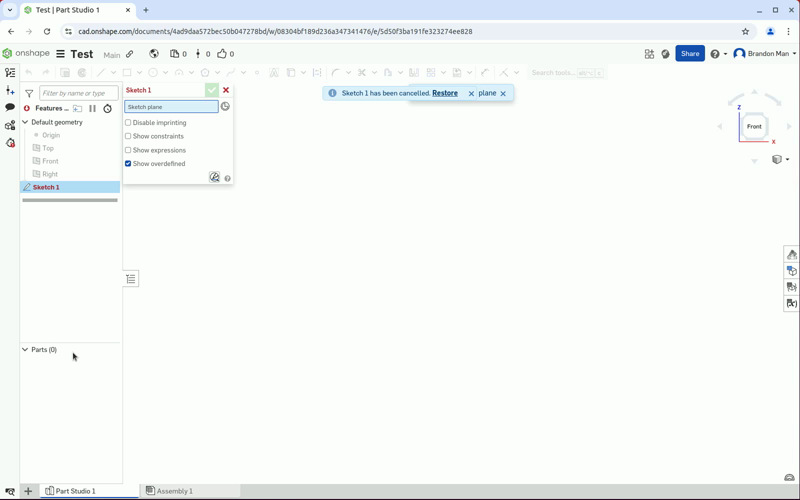
mouse_move(73, 163)
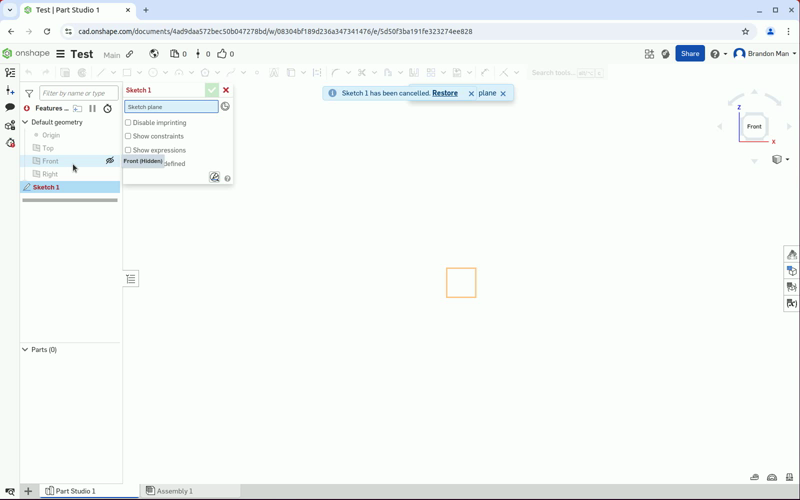
click(73, 163)
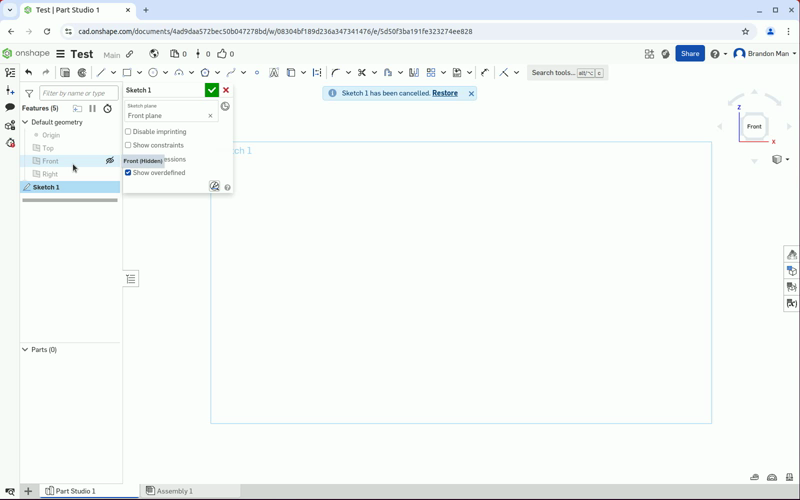
mouse_move(73, 352)
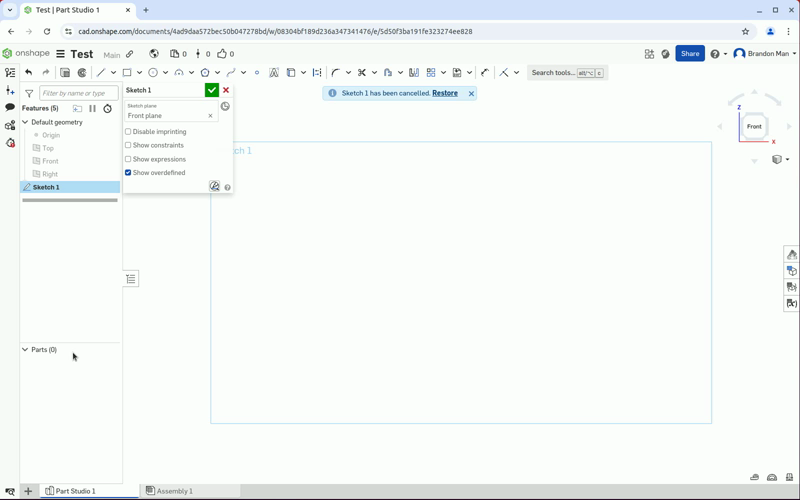
key(y)
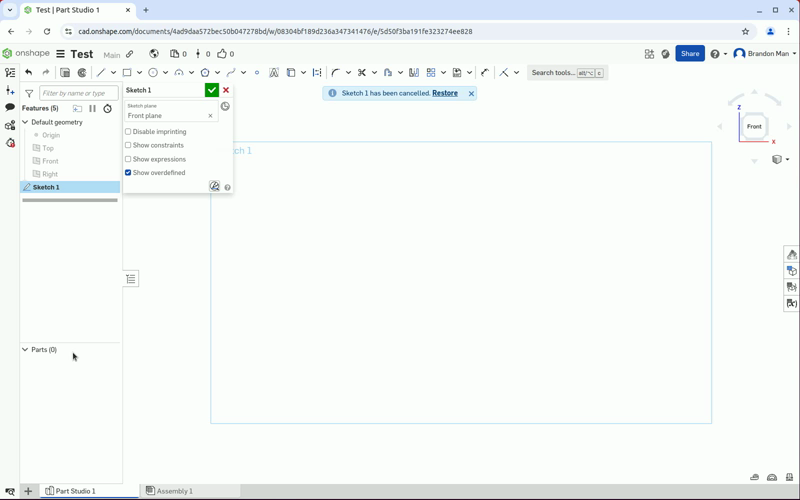
key(a)
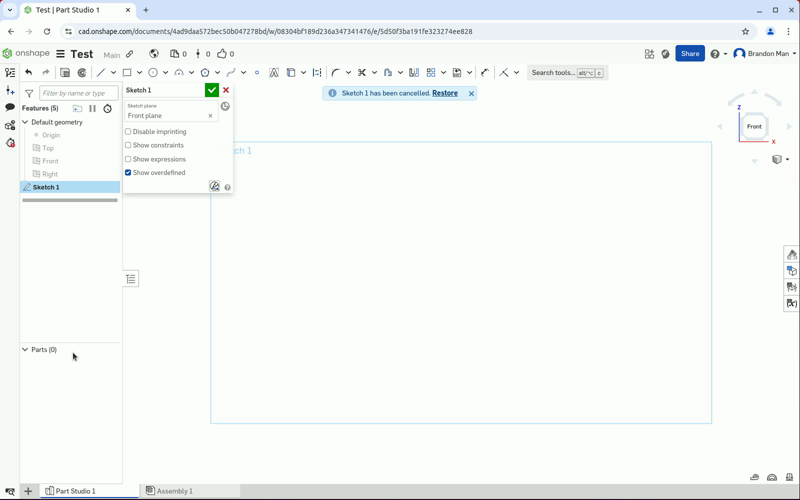
key_down(shift)
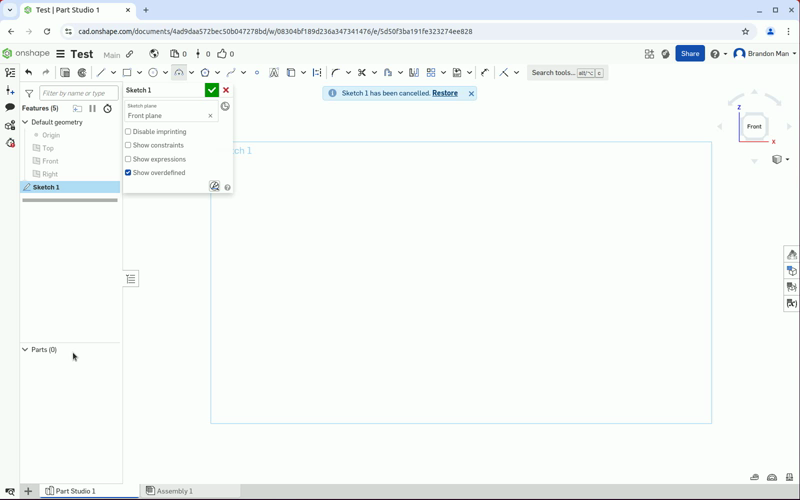
mouse_move(380, 281)
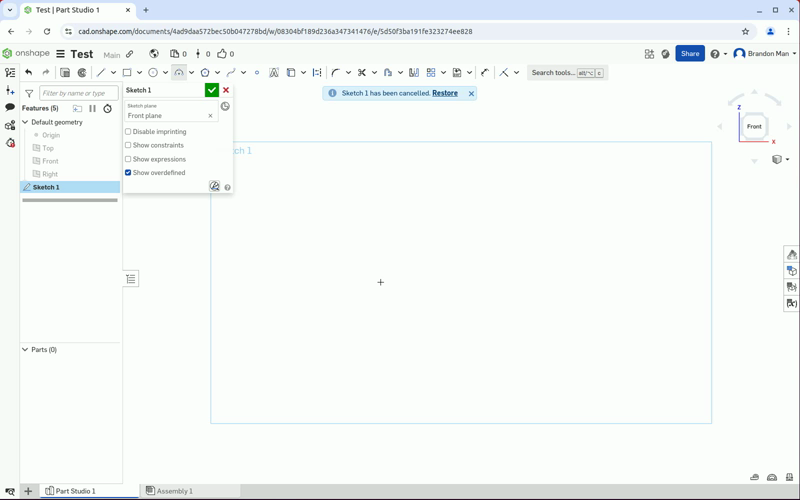
click(380, 281)
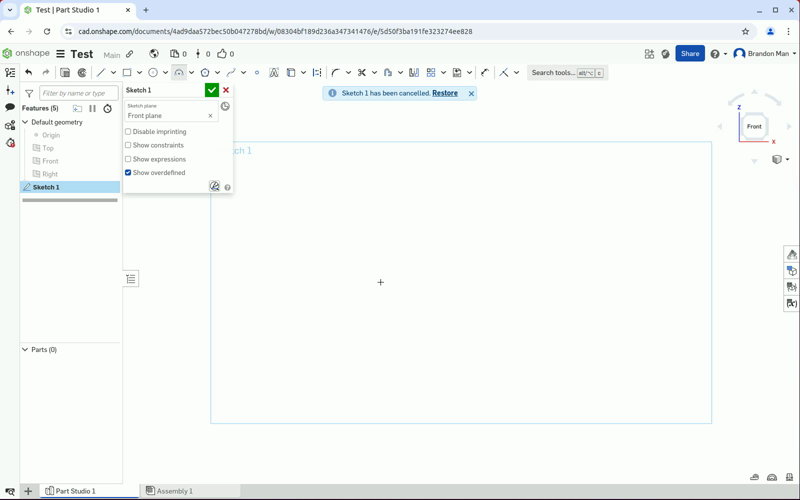
key_up(shift)
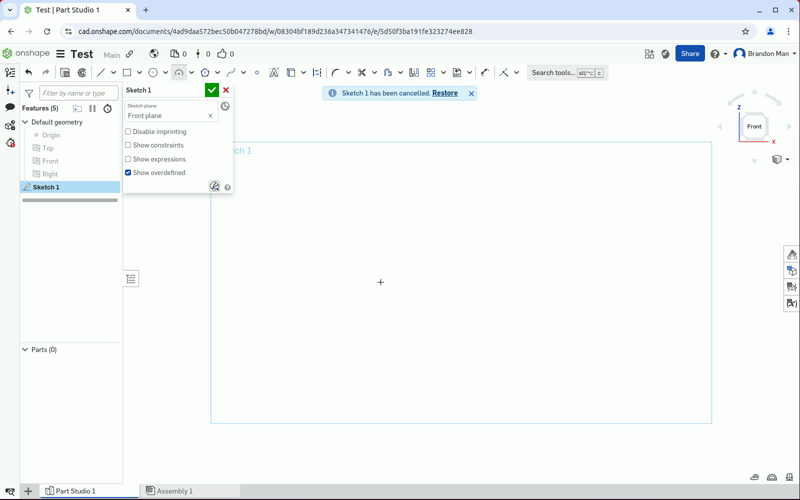
key_down(shift)
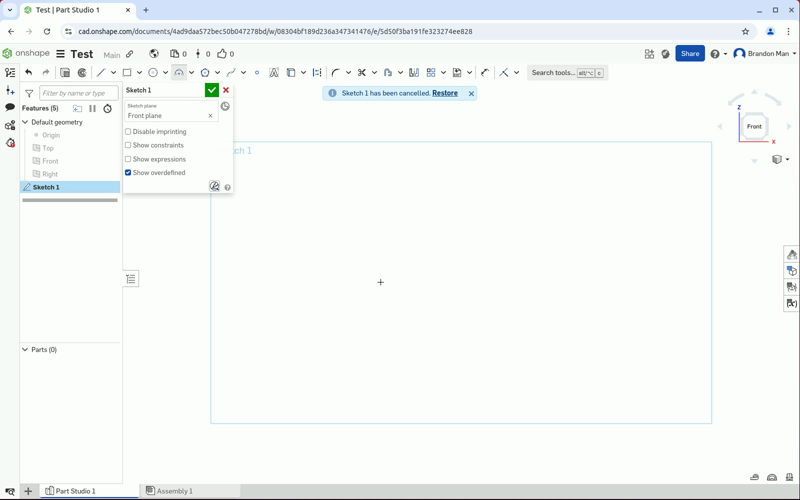
mouse_move(538, 281)
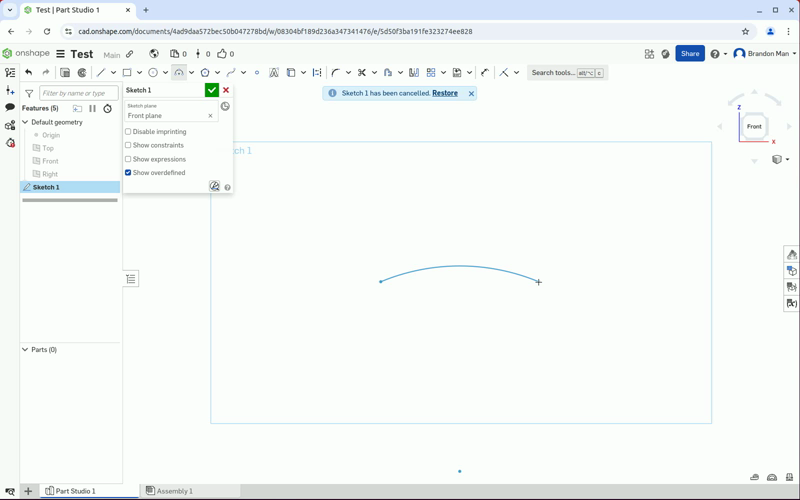
click(538, 281)
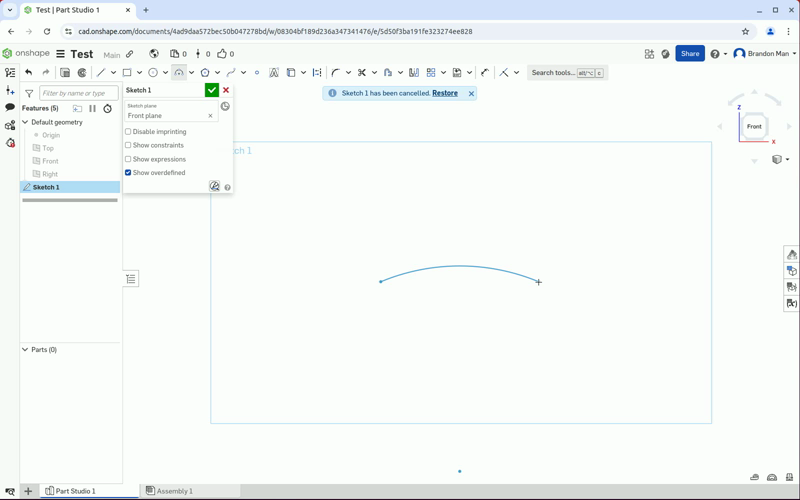
mouse_move(459, 361)
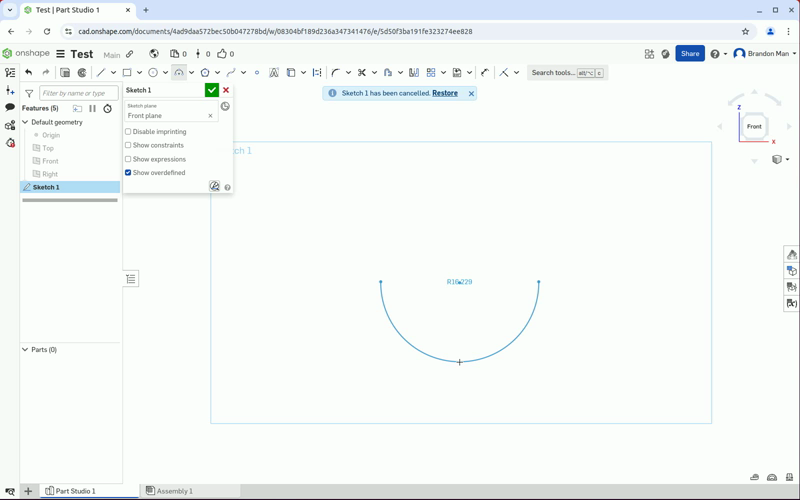
click(459, 361)
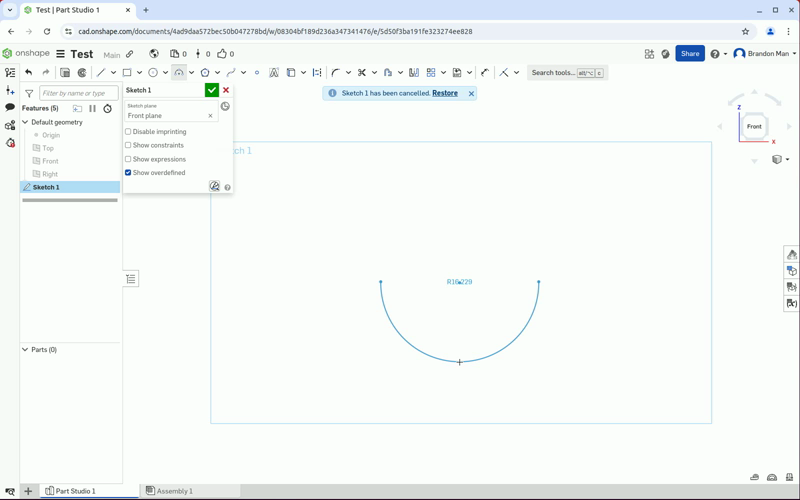
key_up(shift)
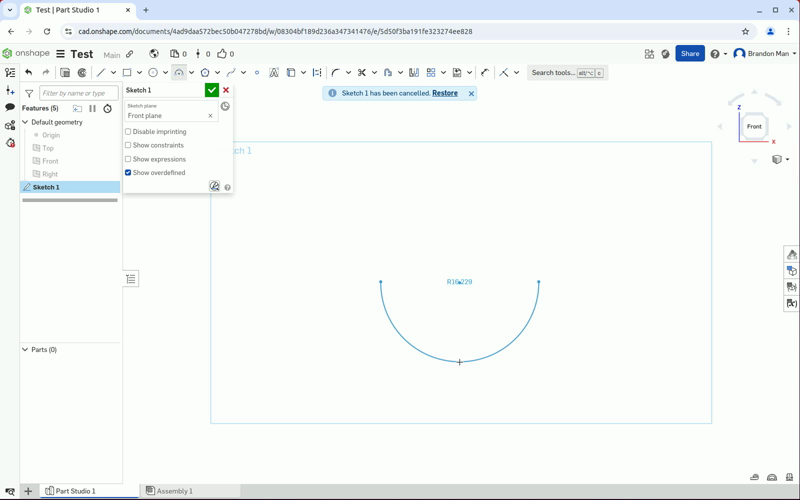
key(esc)
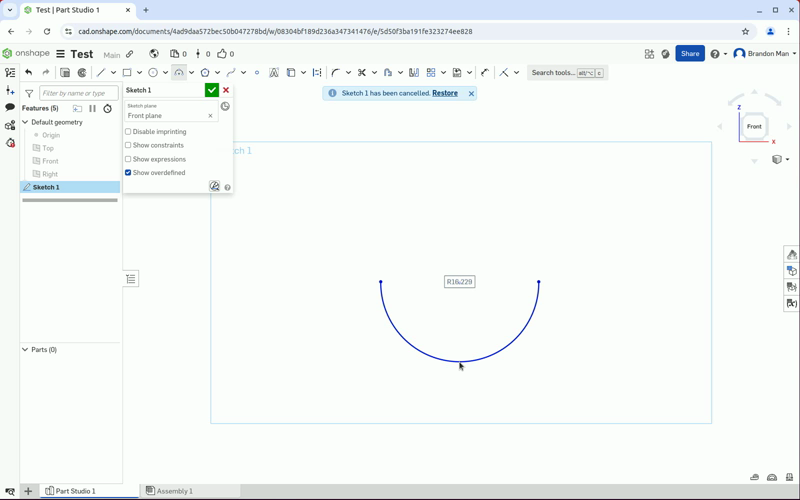
key(l)
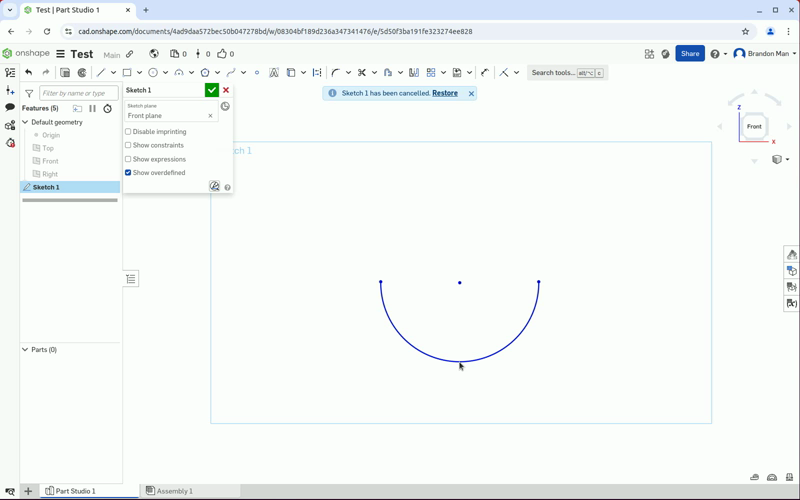
mouse_move(538, 281)
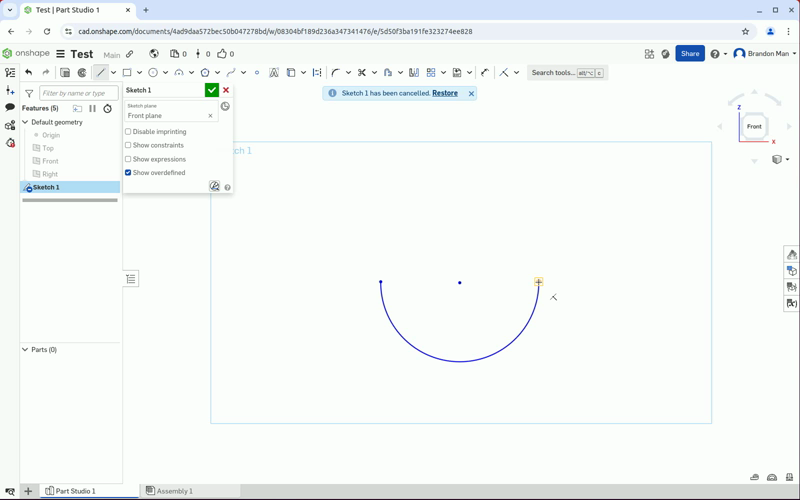
click(538, 281)
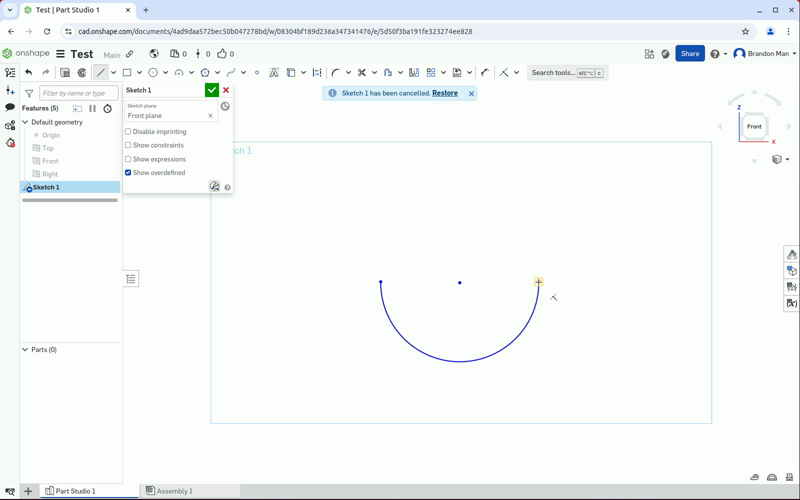
key_down(shift)
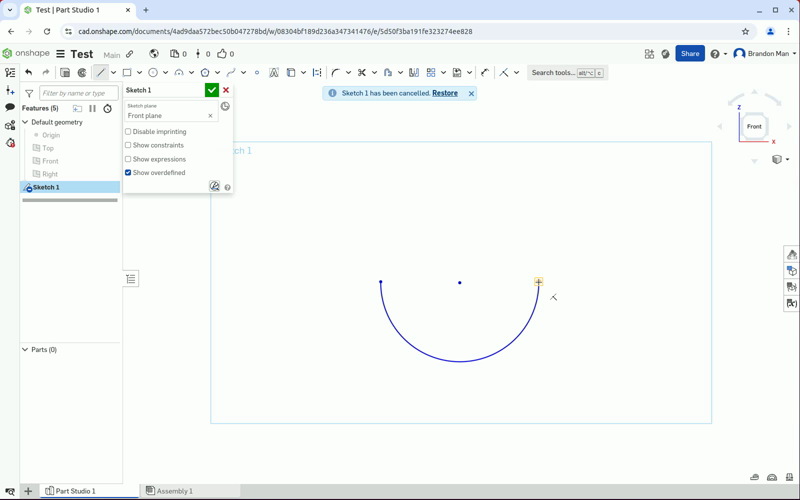
mouse_move(538, 170)
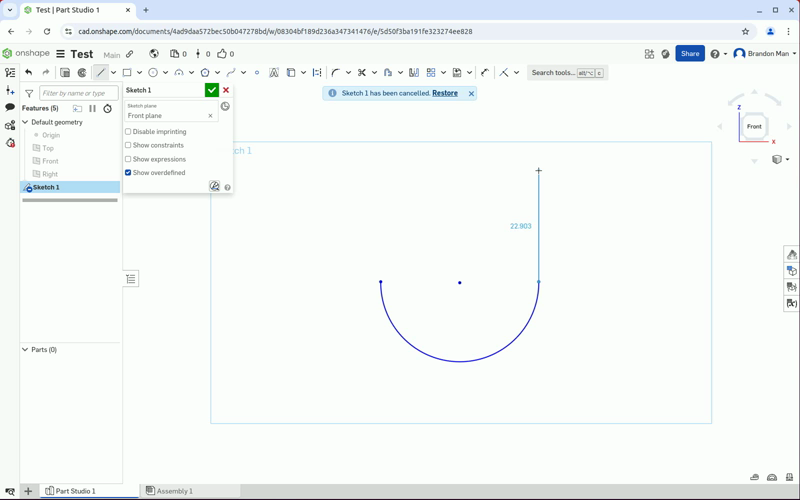
click(538, 170)
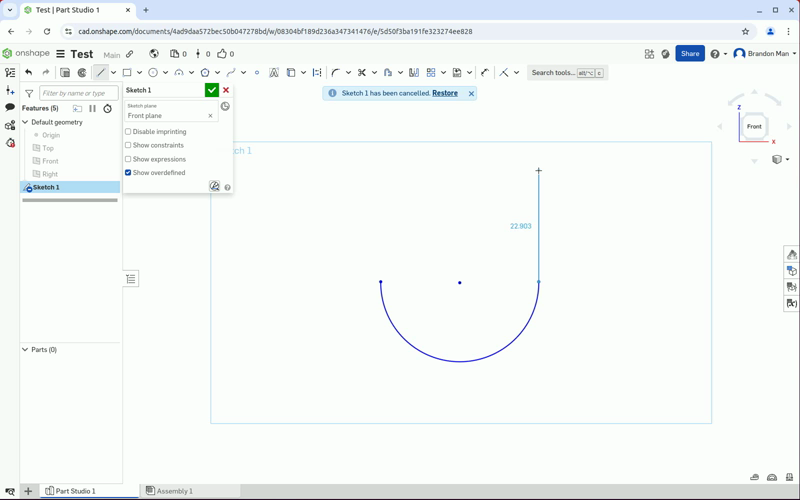
key_up(shift)
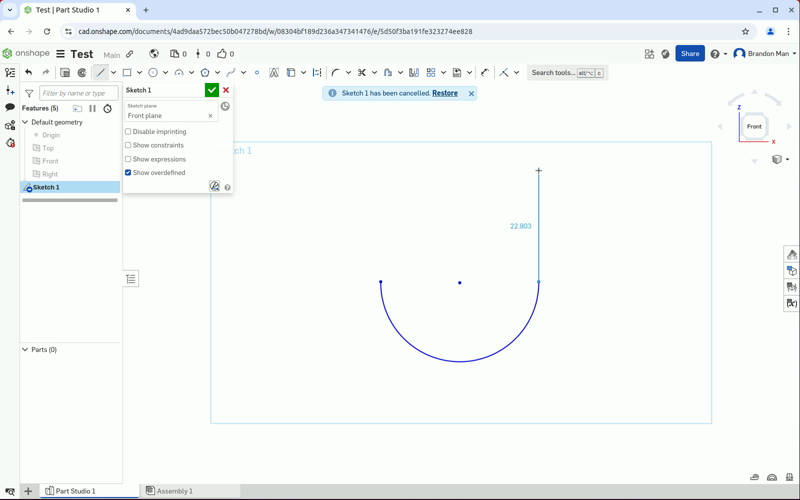
key_down(shift)
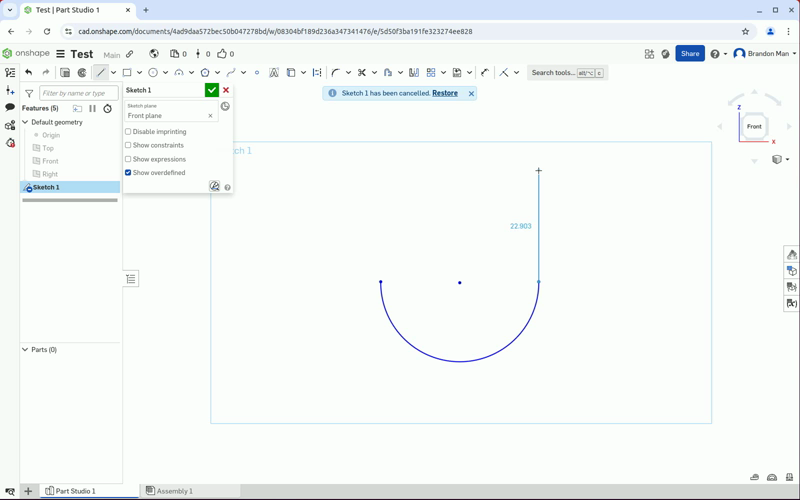
mouse_move(568, 170)
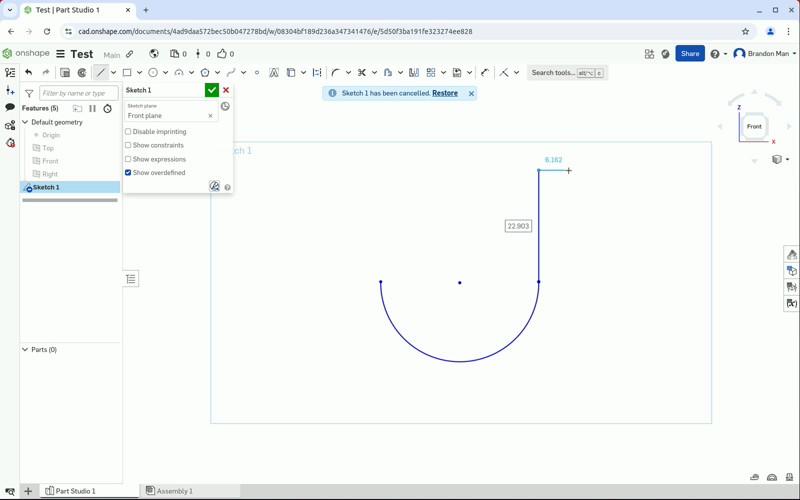
mouse_move(502, 170)
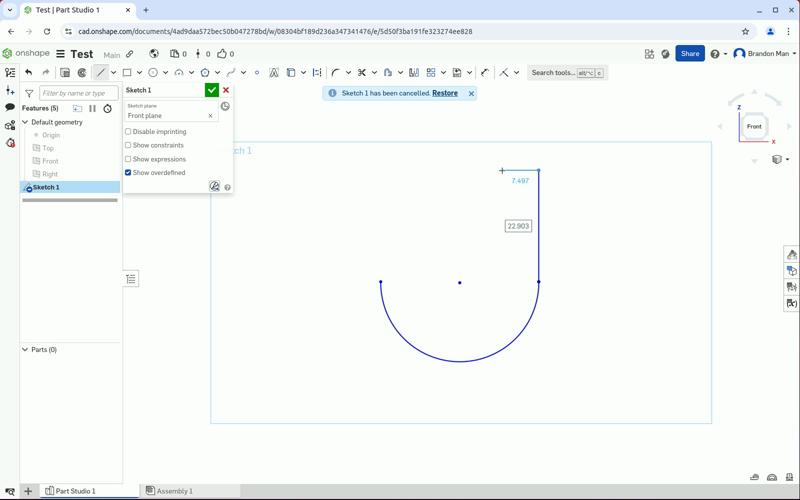
click(502, 170)
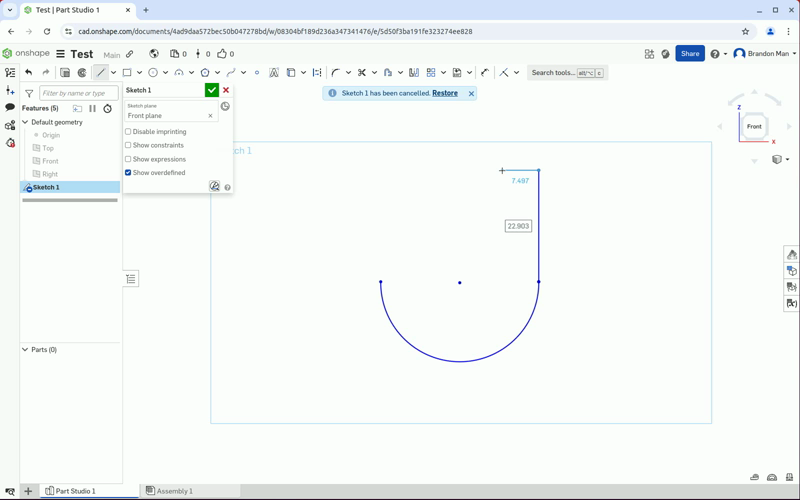
key_up(shift)
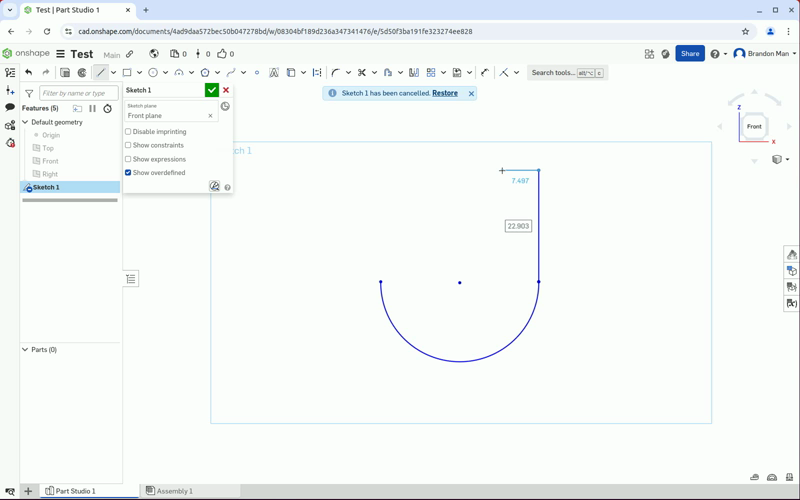
key_down(shift)
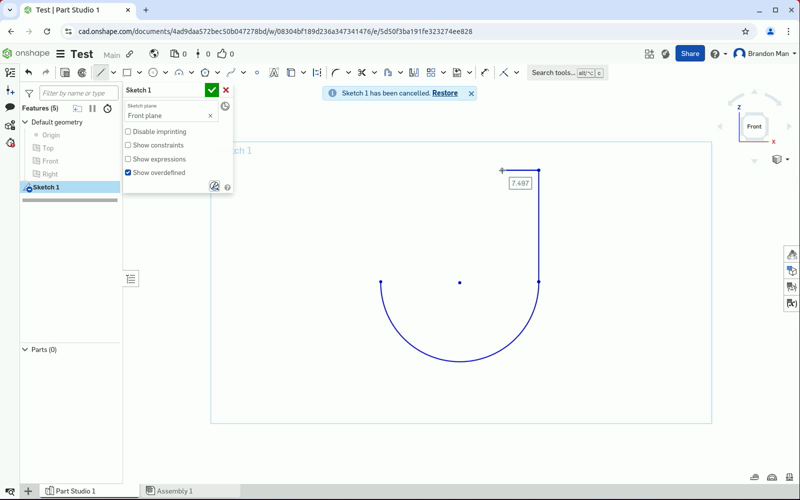
mouse_move(502, 281)
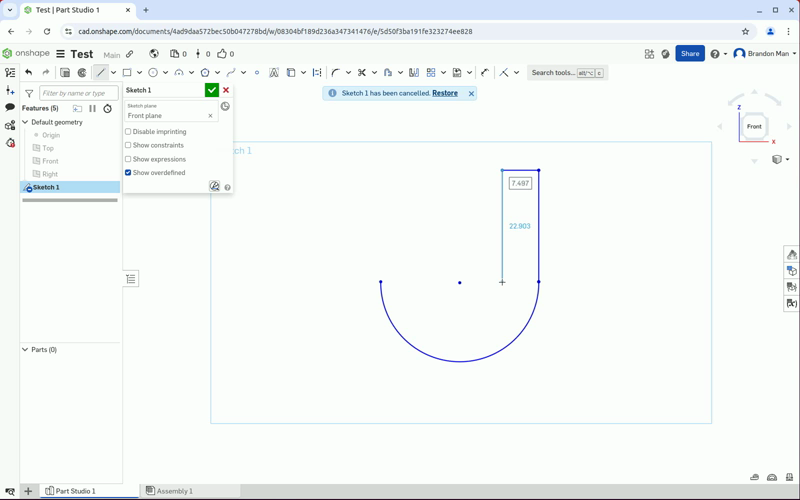
click(502, 281)
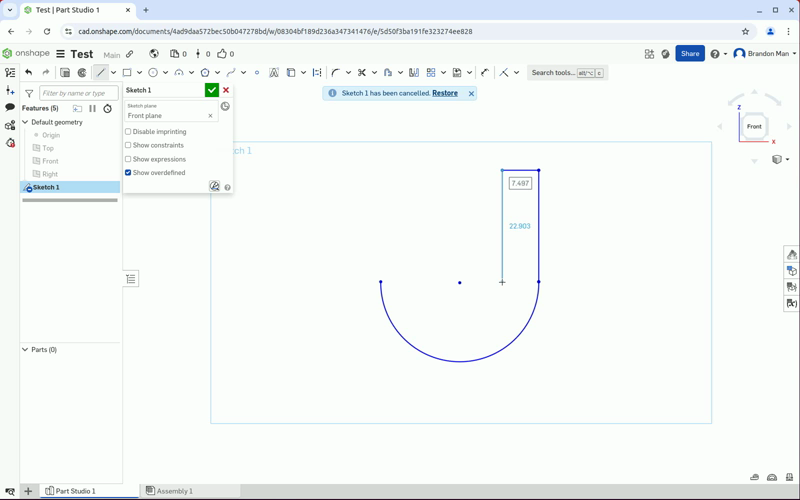
key_up(shift)
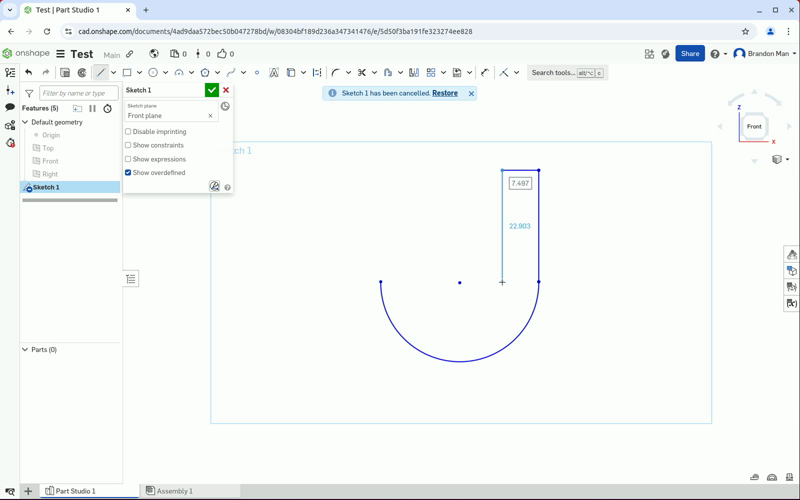
key(esc)
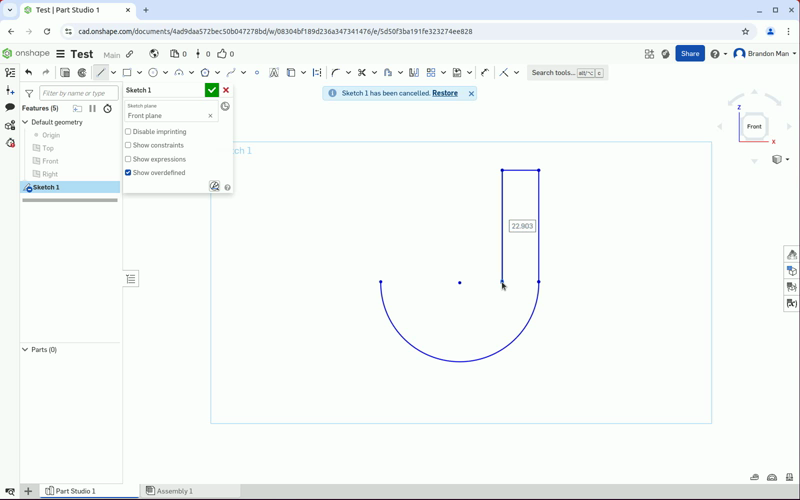
key(a)
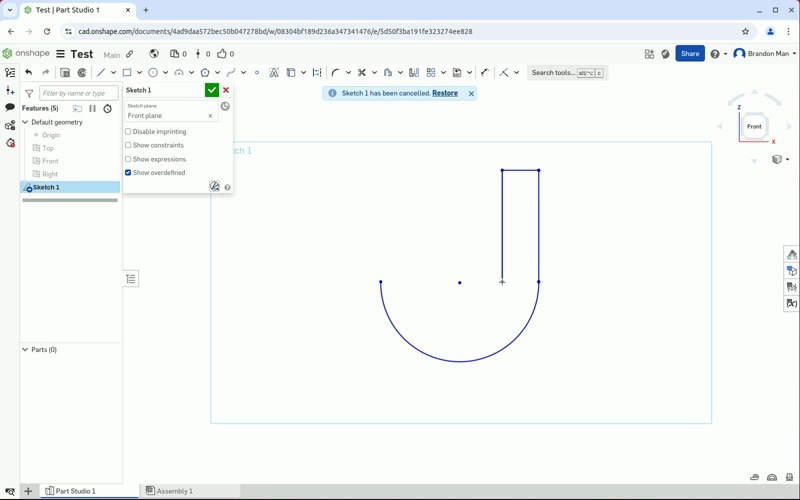
mouse_move(502, 281)
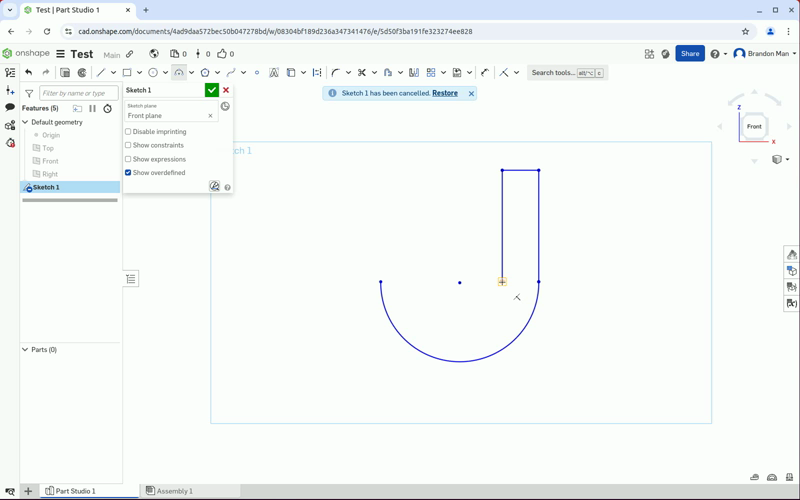
click(502, 281)
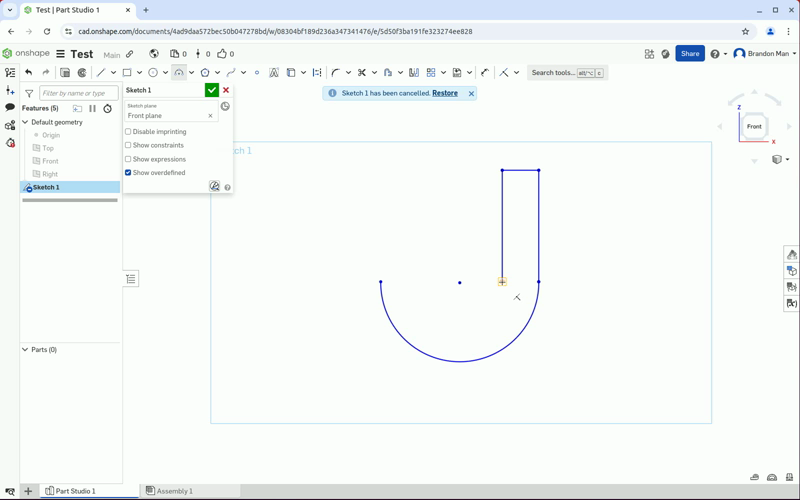
key_down(shift)
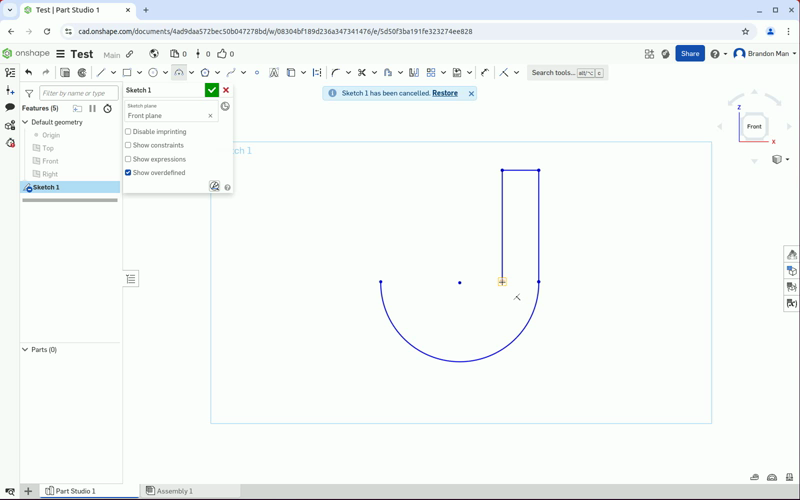
mouse_move(417, 281)
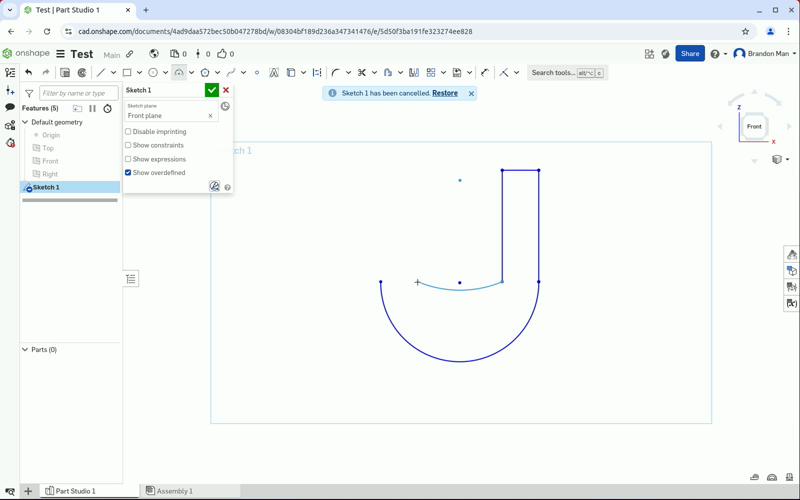
click(417, 281)
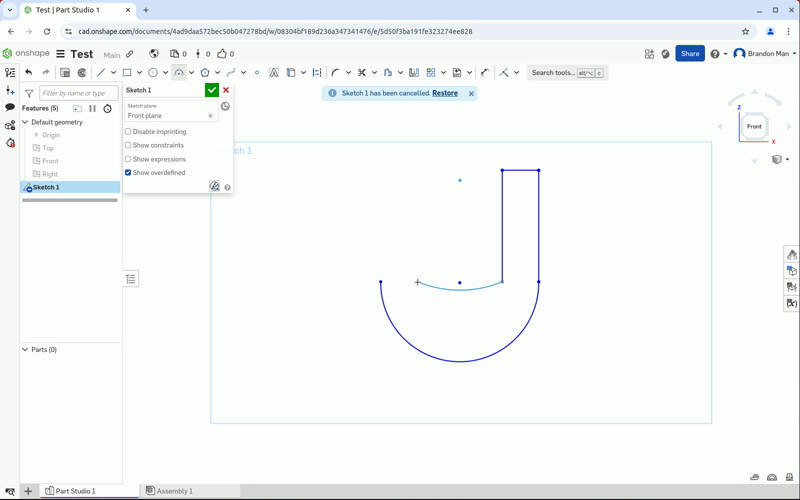
mouse_move(459, 324)
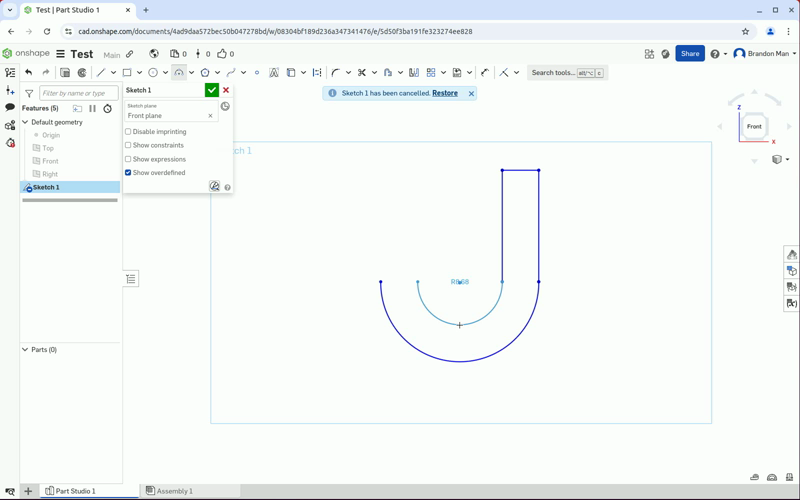
click(459, 324)
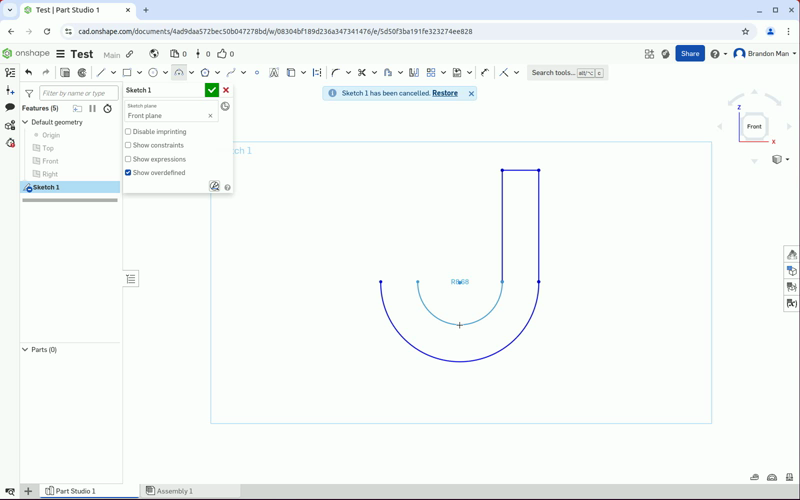
key_up(shift)
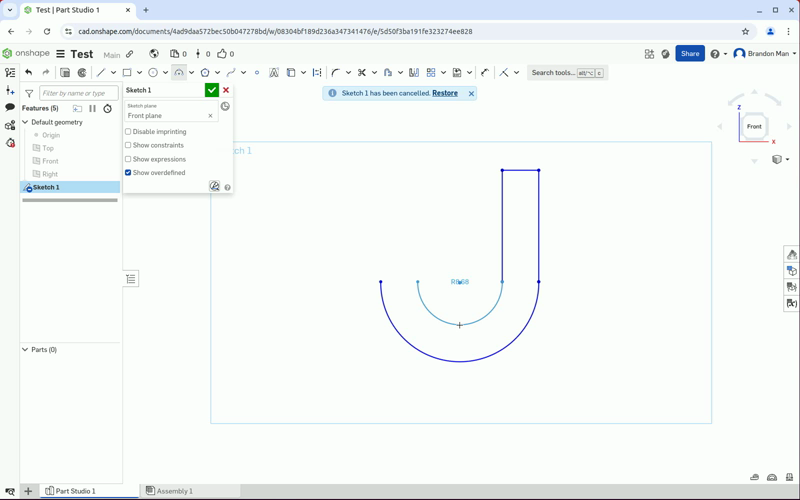
key(esc)
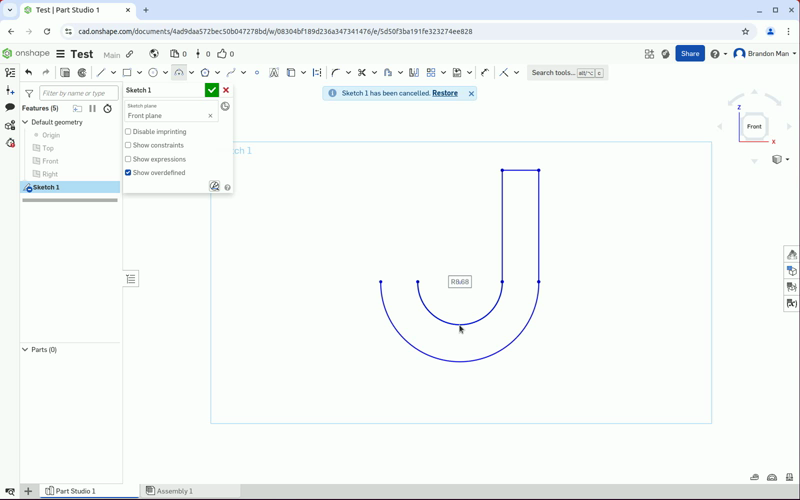
key(l)
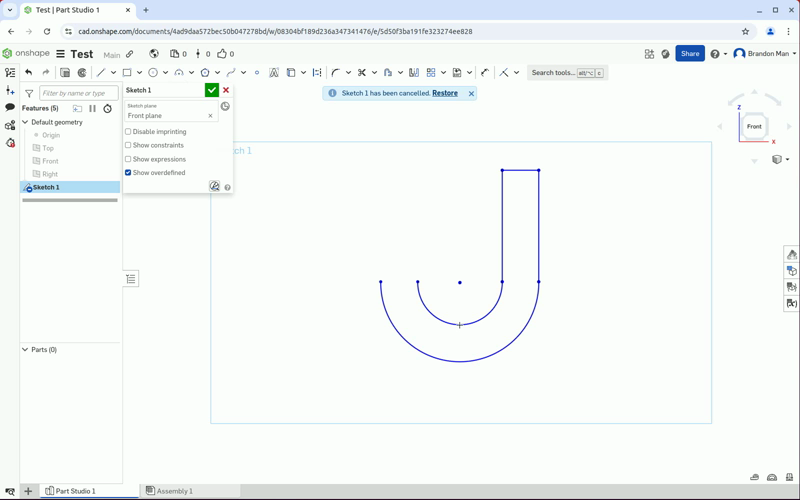
mouse_move(417, 281)
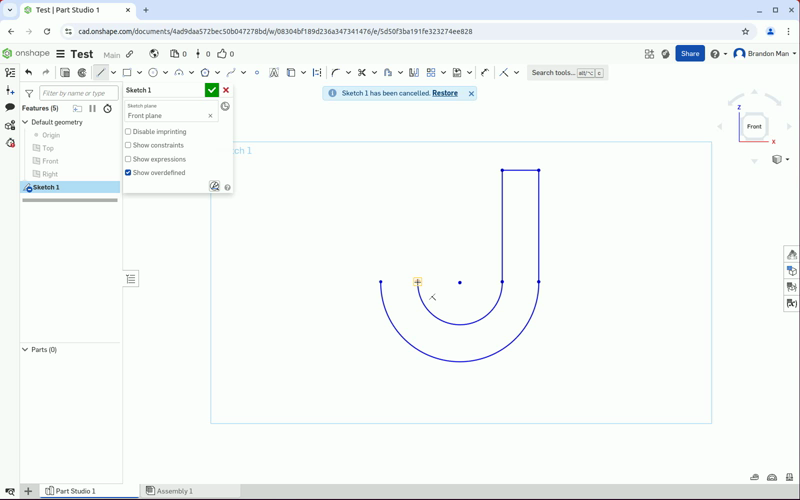
click(417, 281)
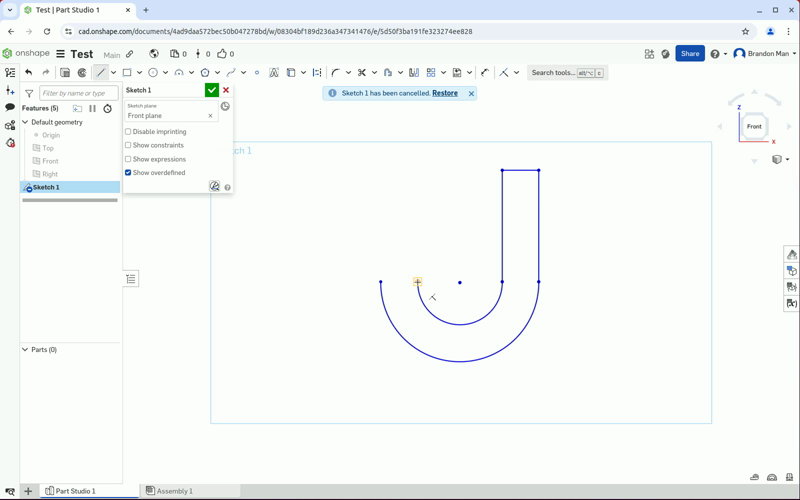
key_down(shift)
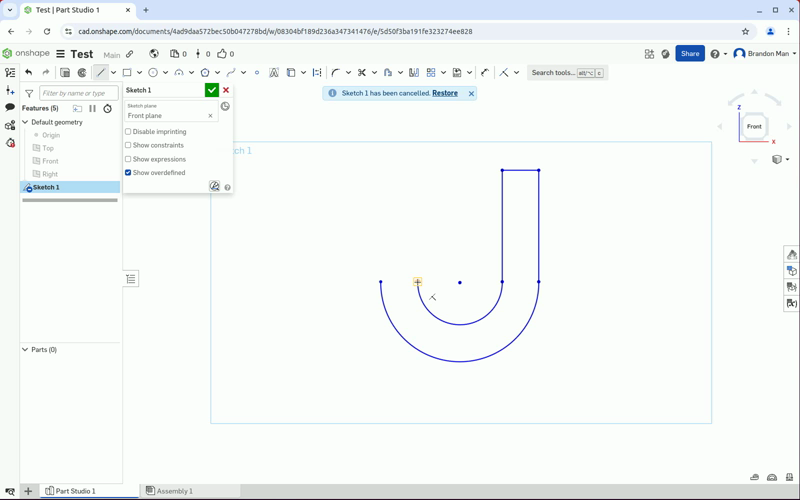
mouse_move(417, 170)
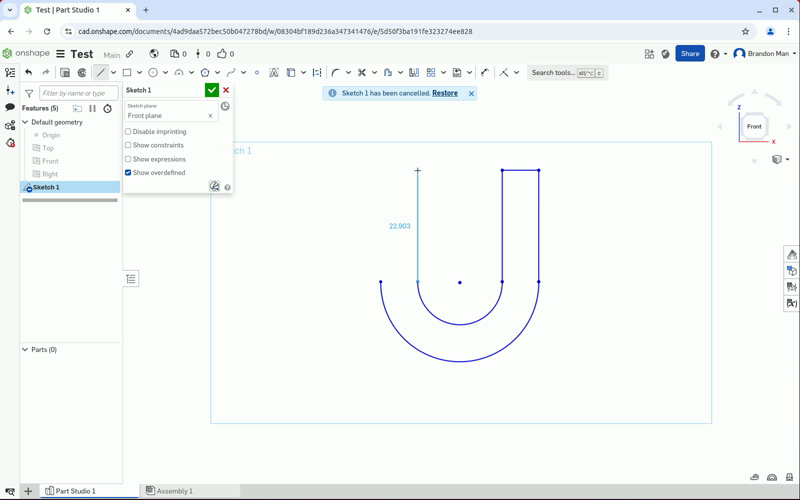
click(417, 170)
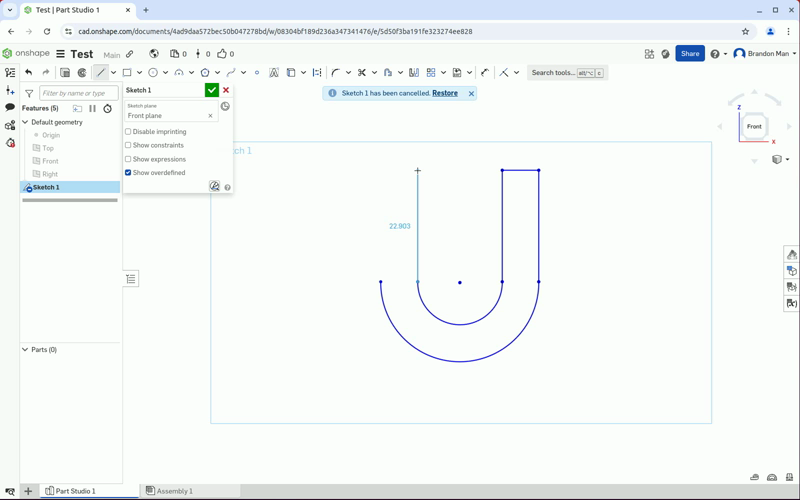
key_up(shift)
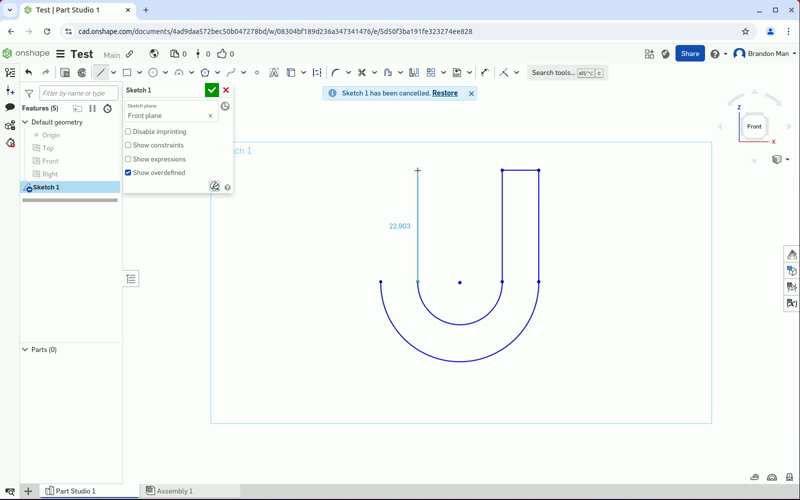
key_down(shift)
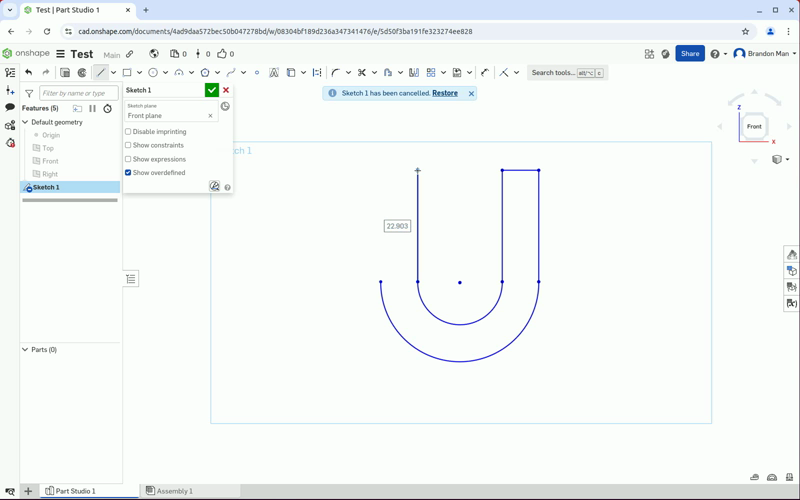
mouse_move(447, 170)
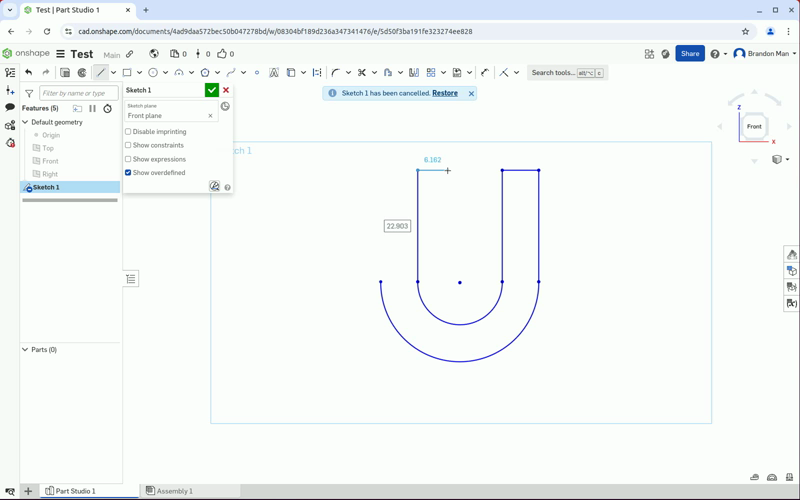
mouse_move(380, 170)
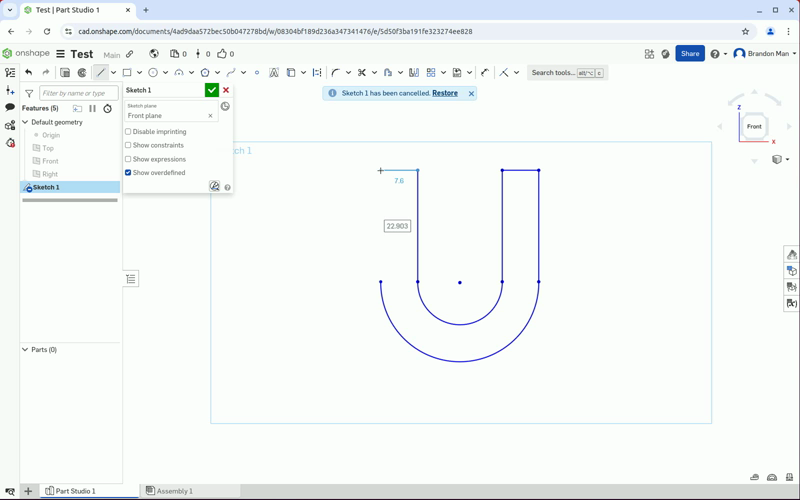
click(380, 170)
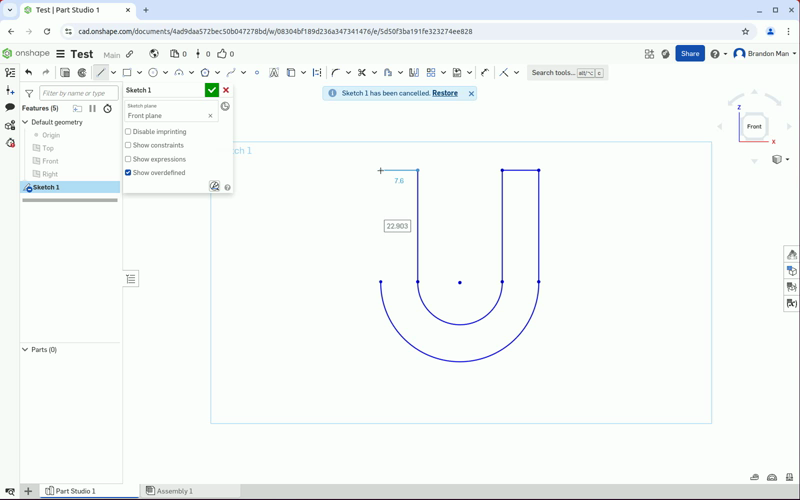
key_up(shift)
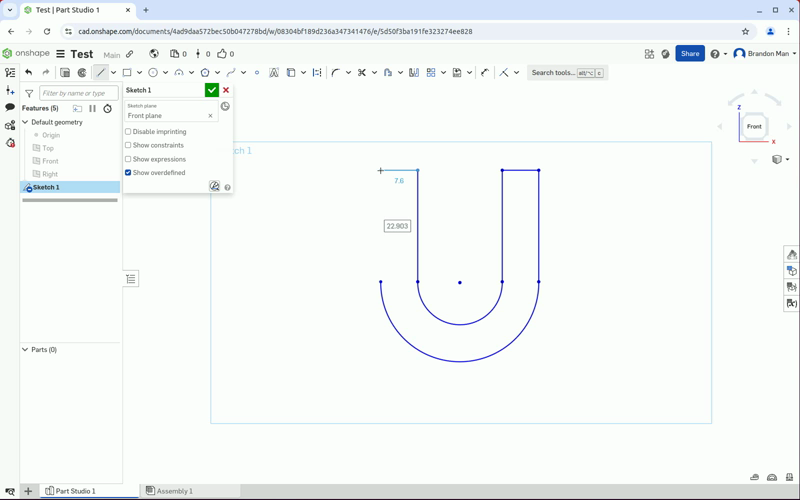
key_down(shift)
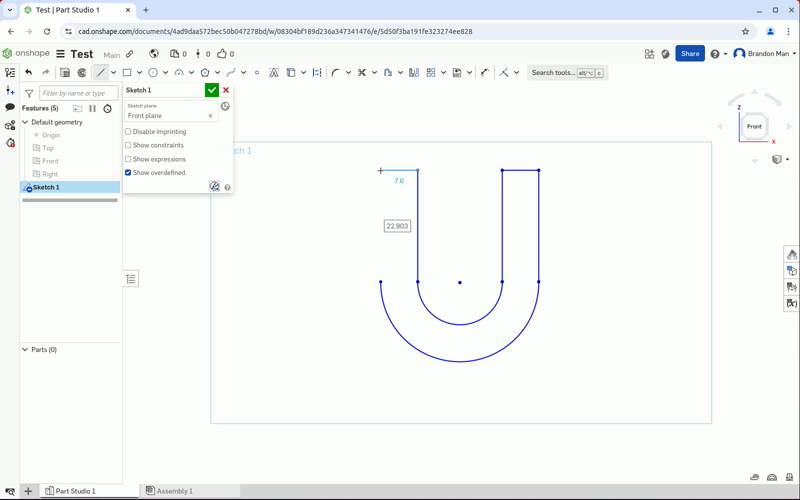
mouse_move(380, 281)
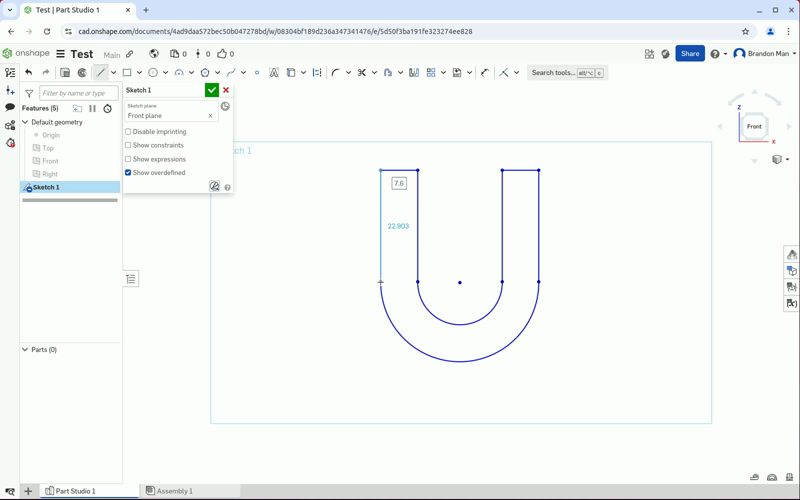
key_up(shift)
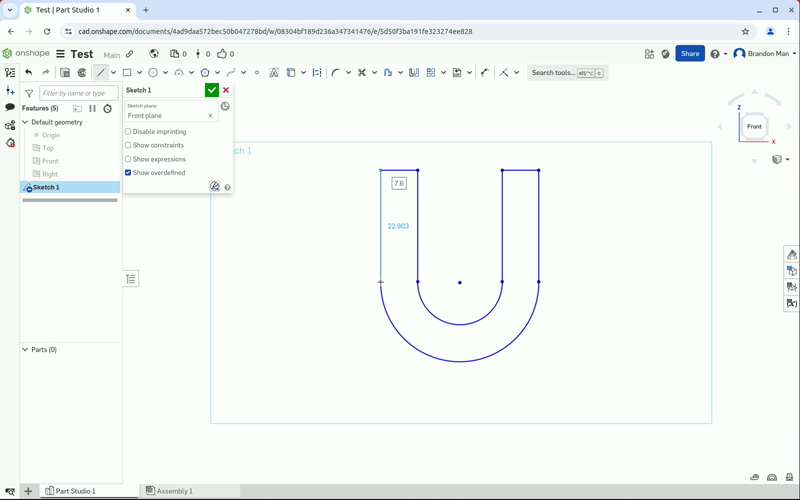
click(380, 281)
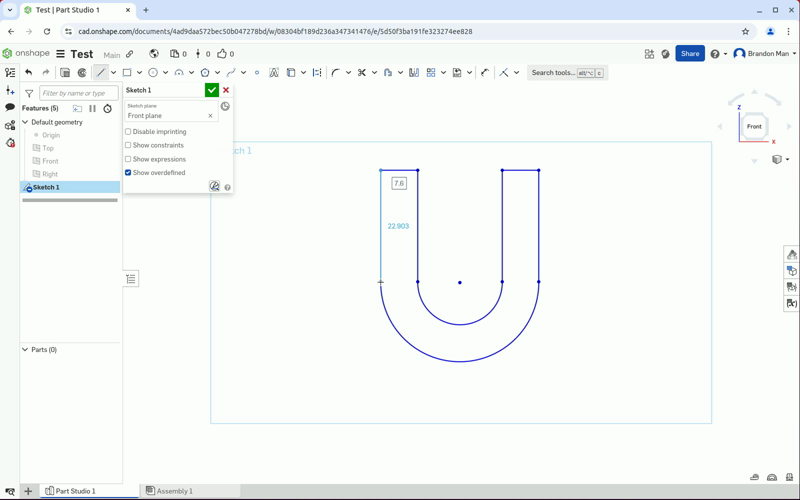
key(esc)
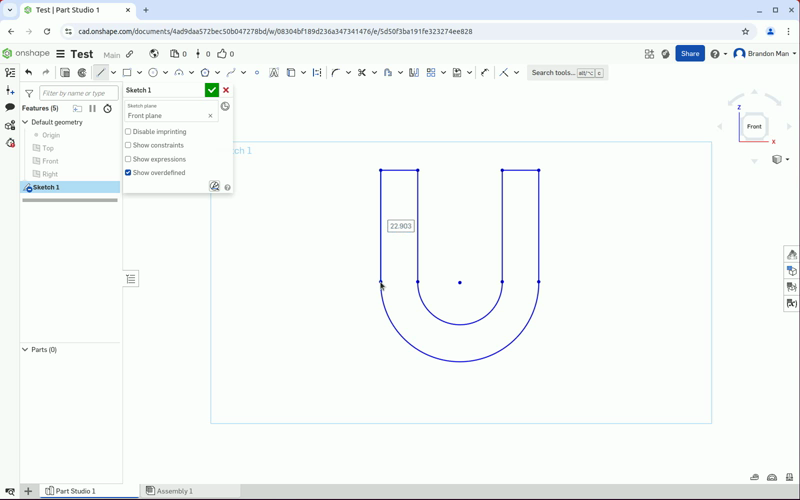
mouse_move(485, 329)
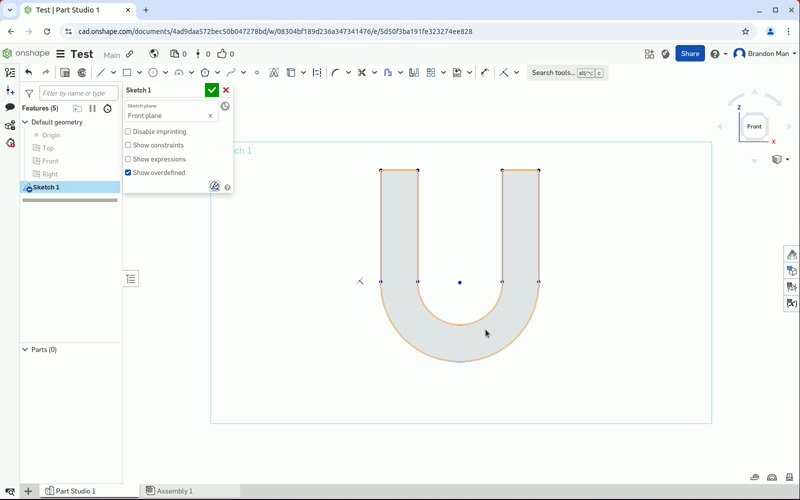
click(485, 329)
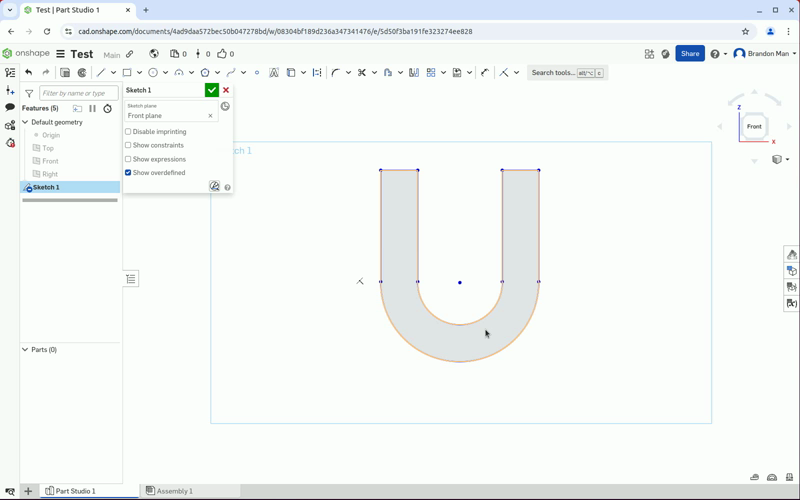
mouse_move(73, 352)
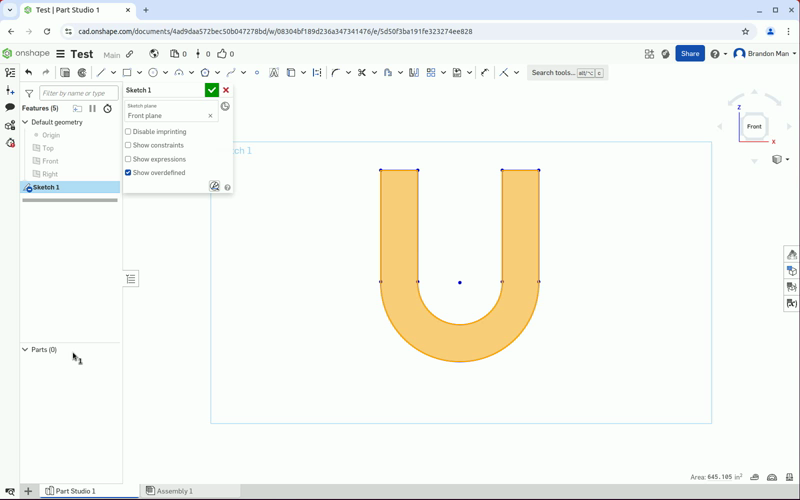
key(shift+y)
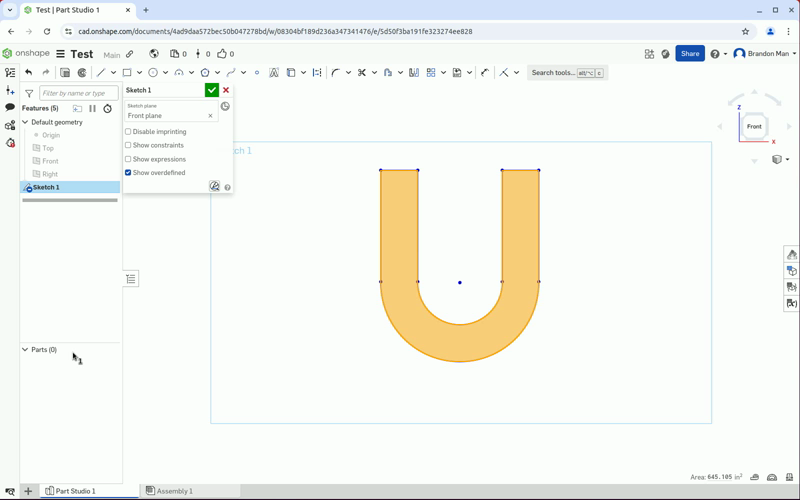
key(shift+e)
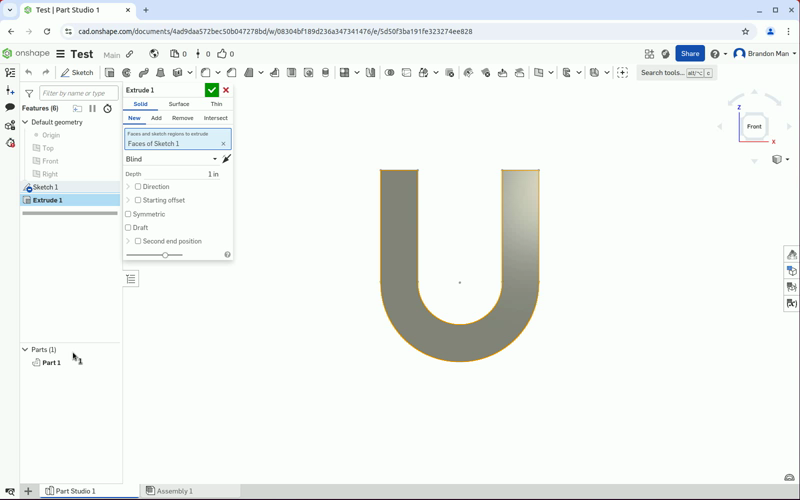
mouse_move(143, 106)
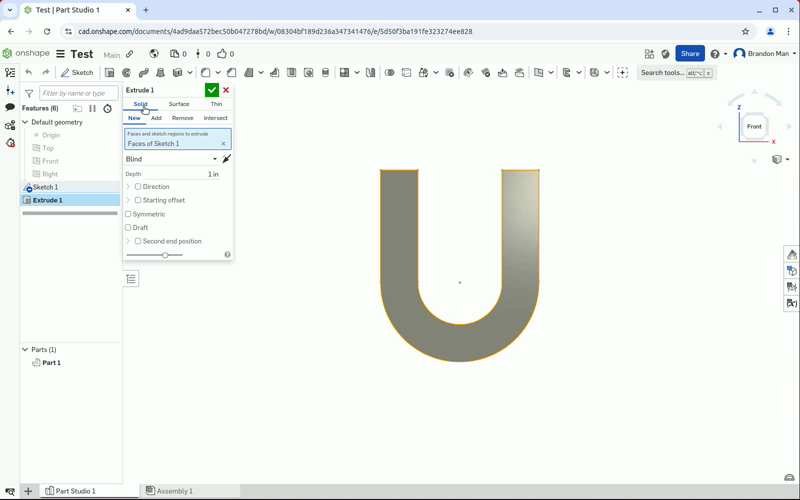
click(143, 106)
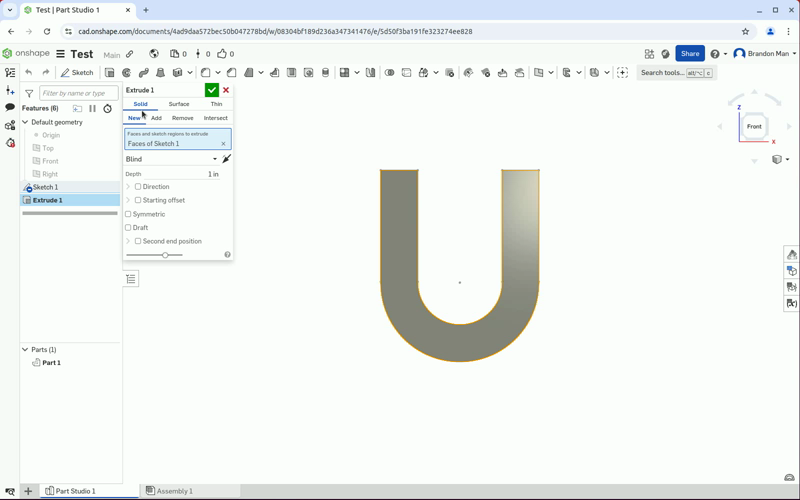
mouse_move(137, 120)
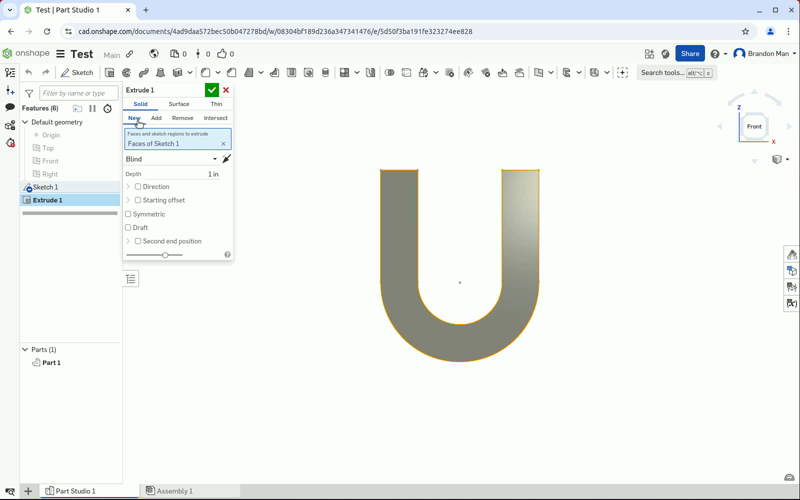
click(137, 120)
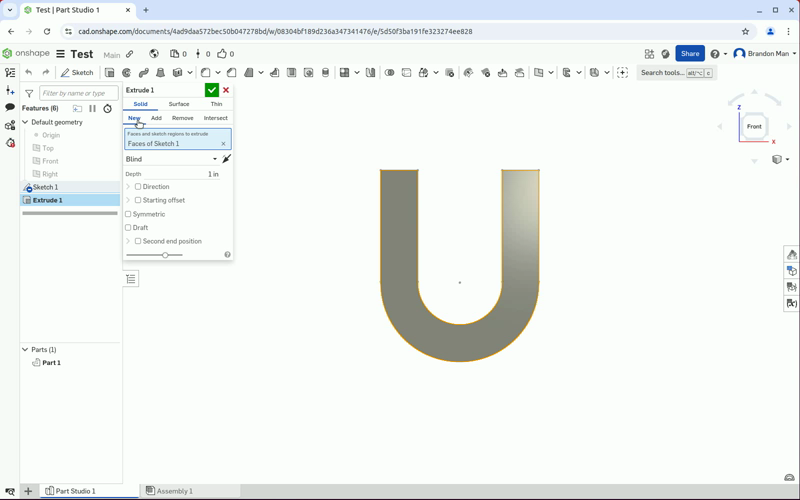
key(tab, 4)
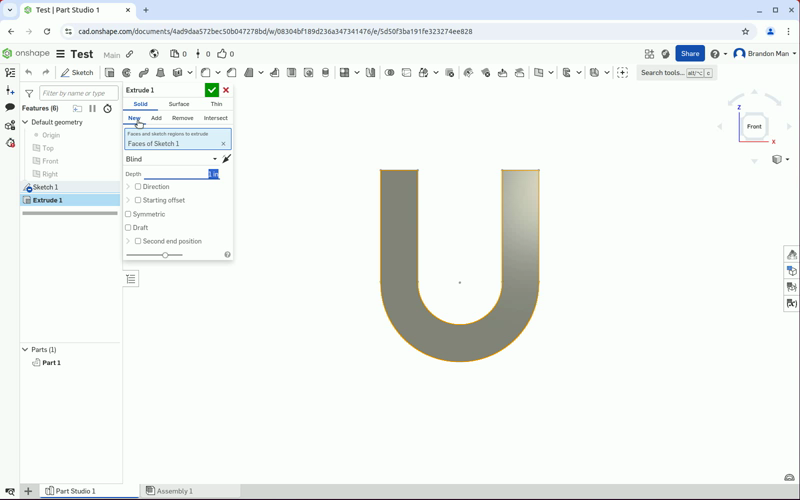
text(15.405)
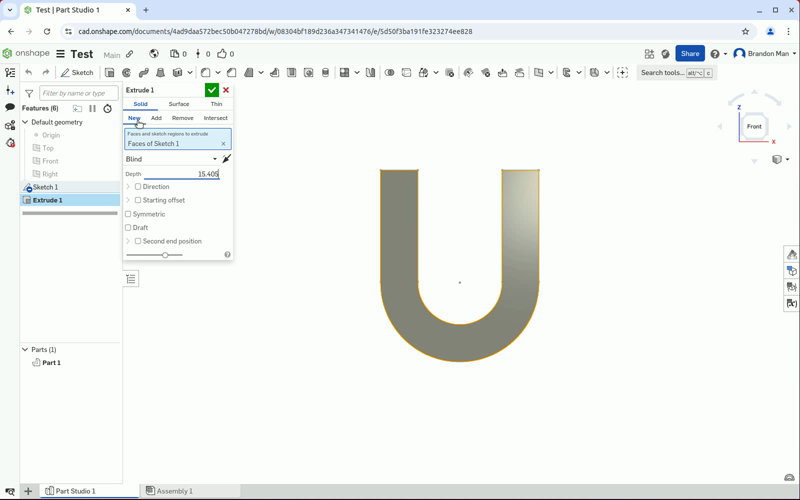
key(enter)
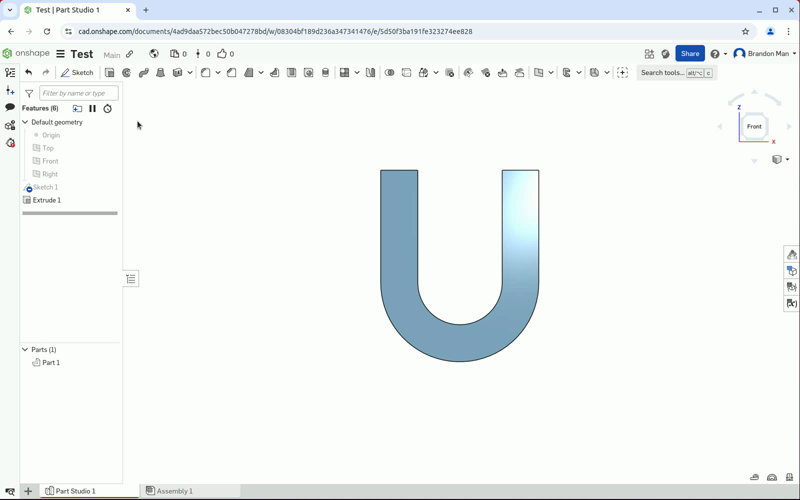
key(shift+h)
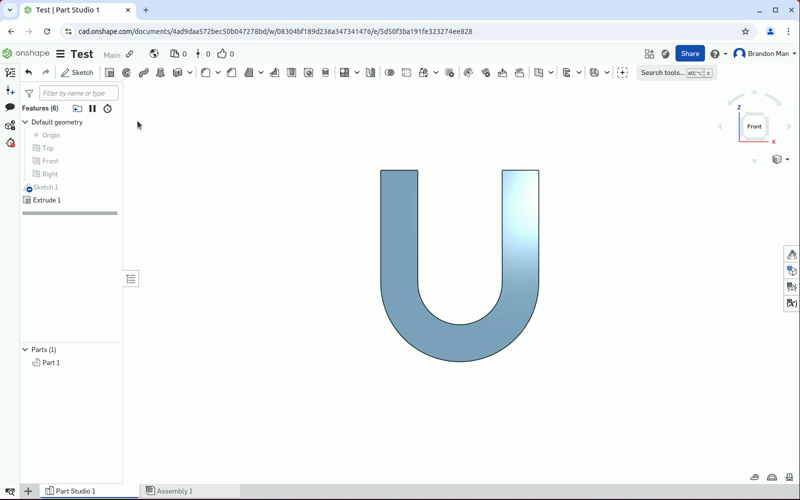
key(shift+h)
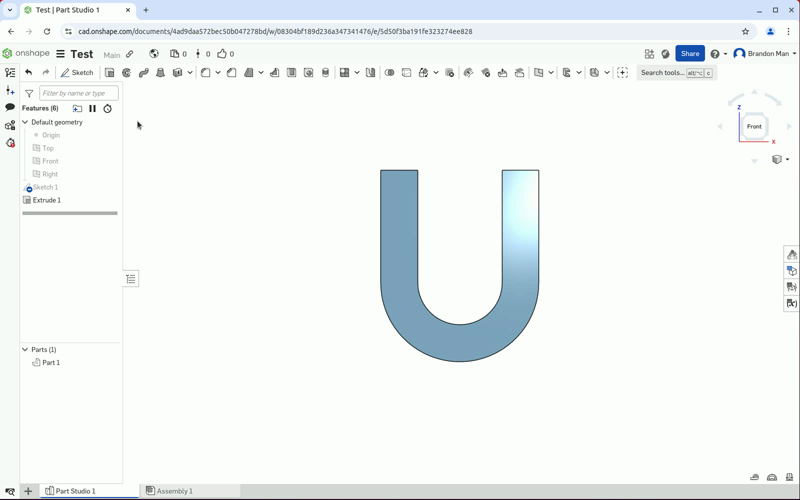
mouse_move(73, 189)
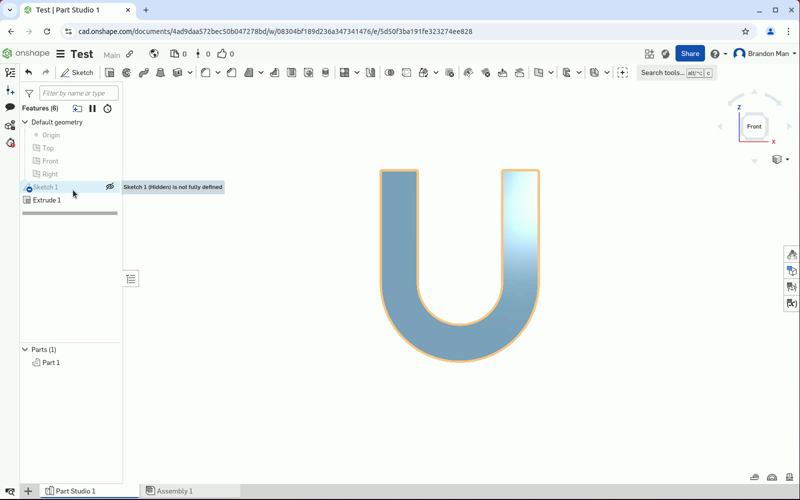
click(73, 189)
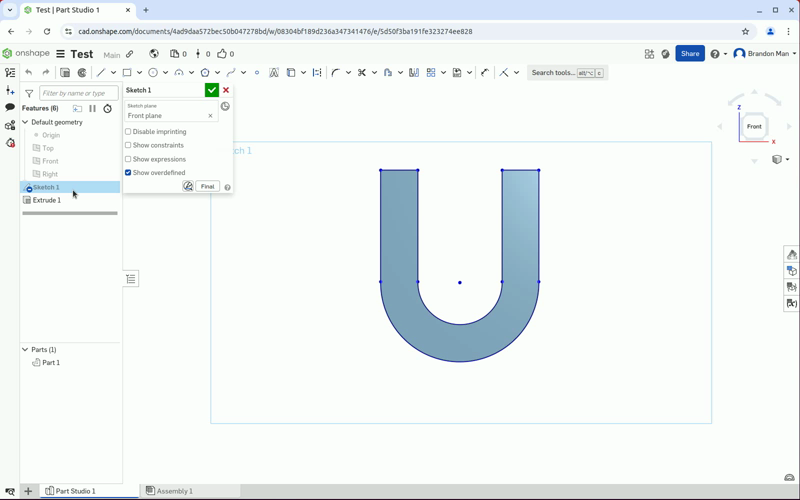
mouse_move(229, 92)
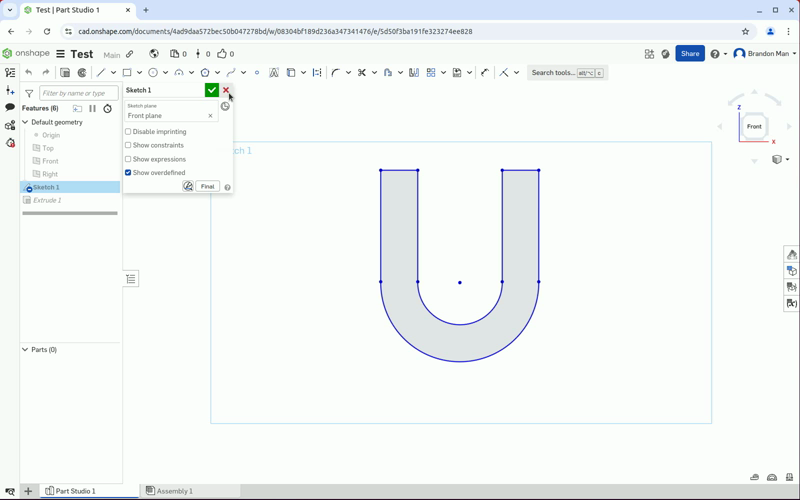
click(229, 92)
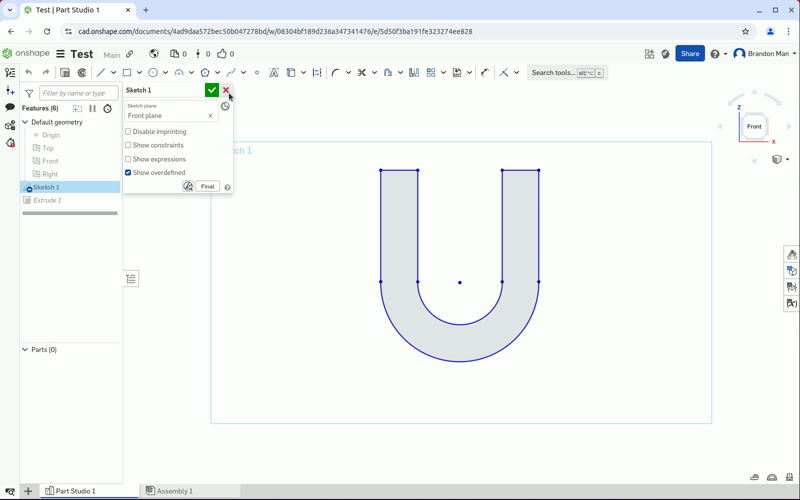
key(shift+s)
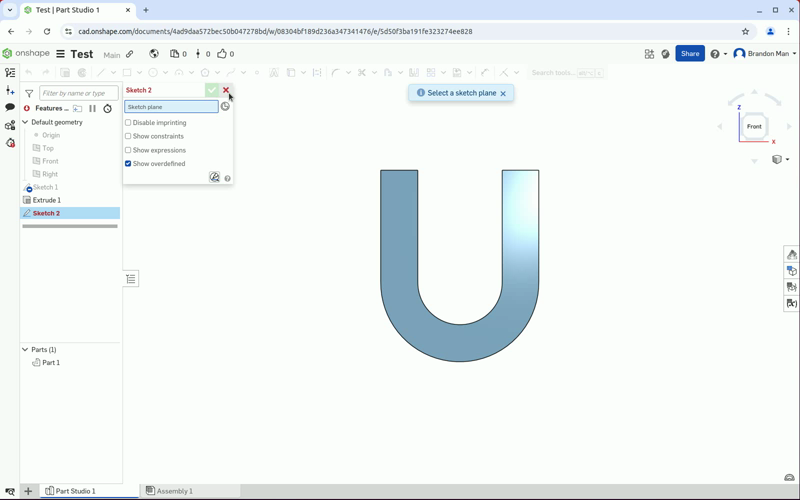
mouse_move(73, 163)
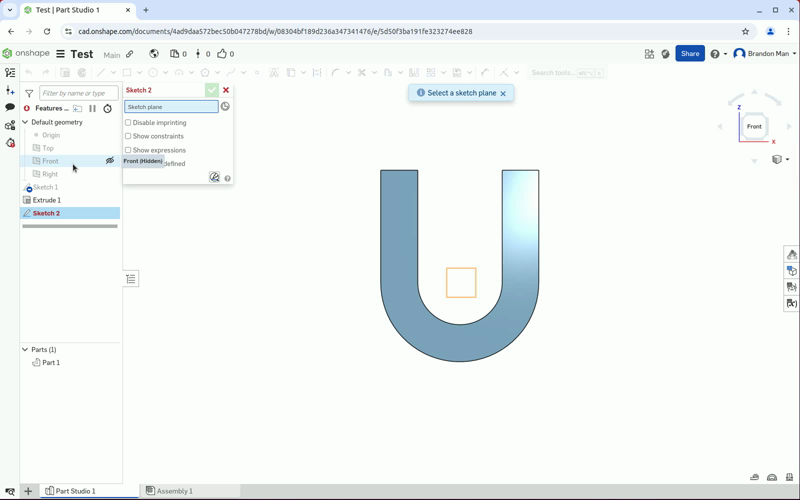
click(73, 163)
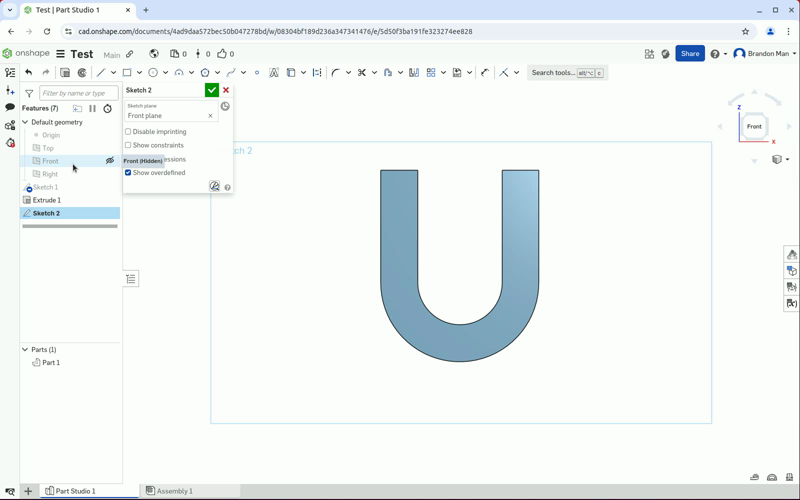
mouse_move(73, 352)
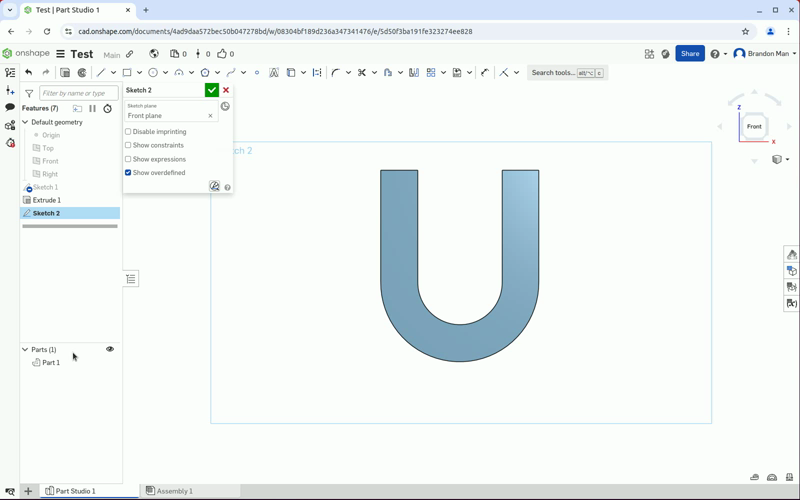
key(y)
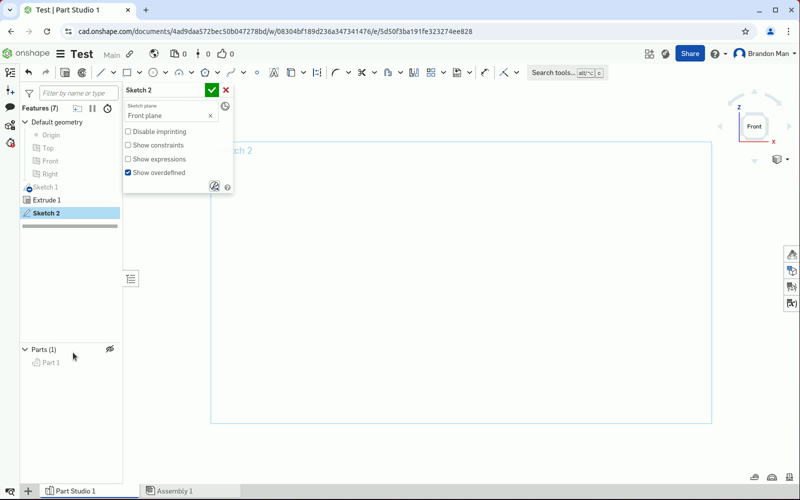
key(a)
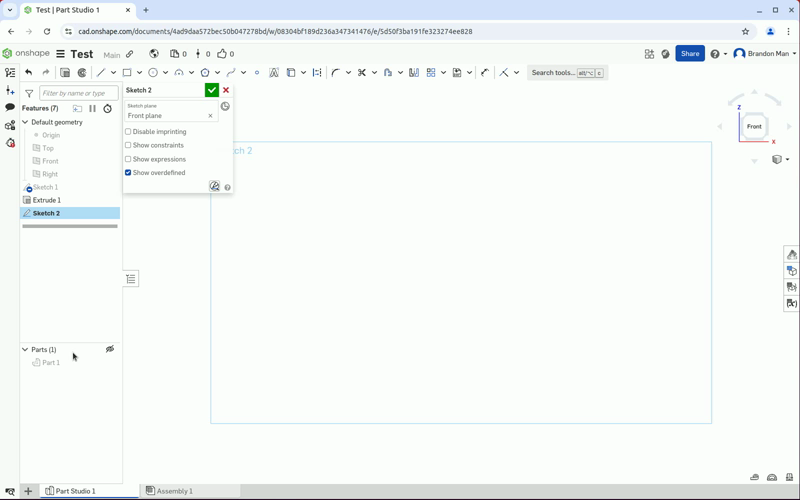
key_down(shift)
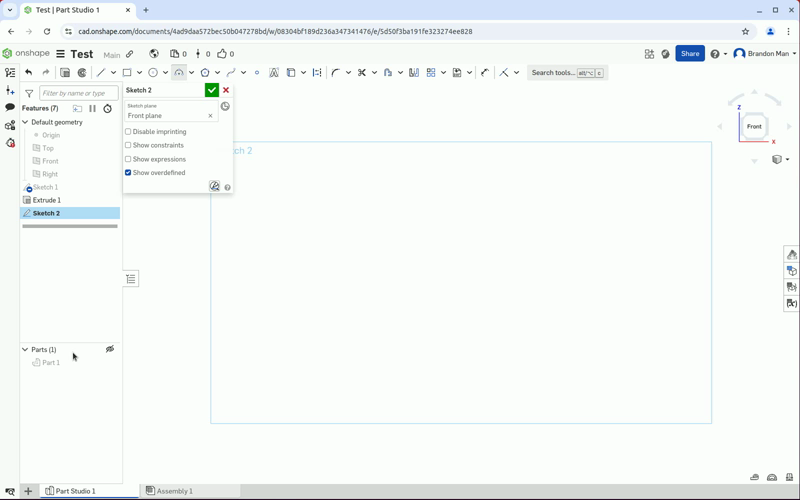
mouse_move(380, 281)
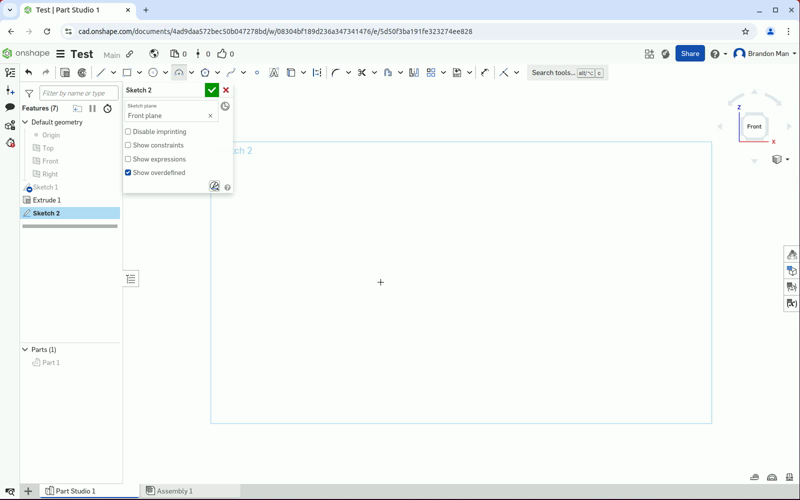
click(380, 281)
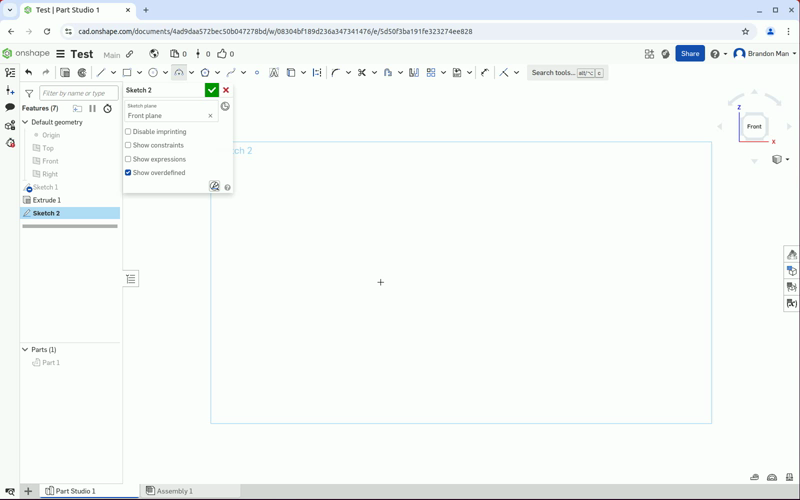
key_up(shift)
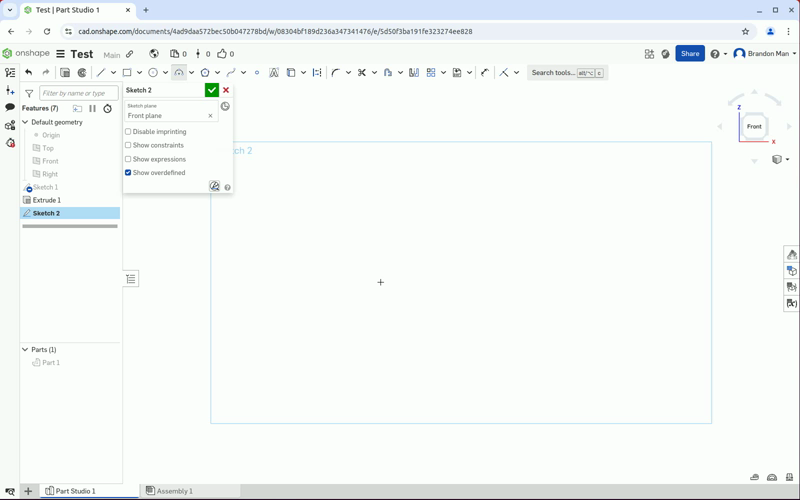
key_down(shift)
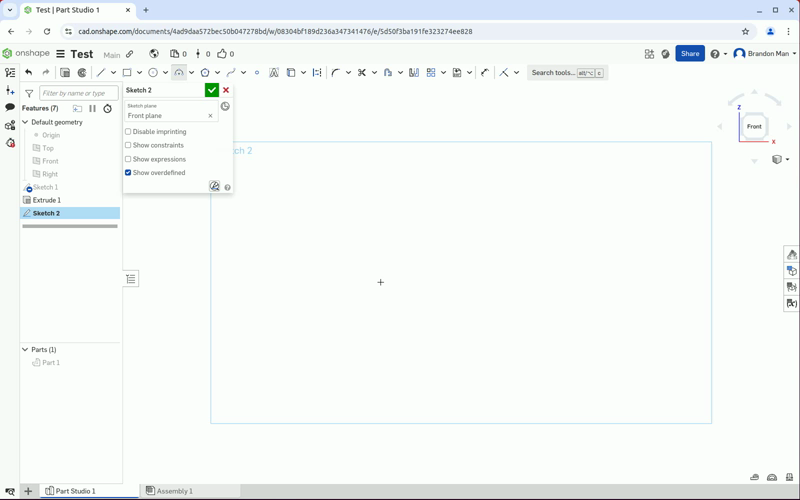
mouse_move(538, 281)
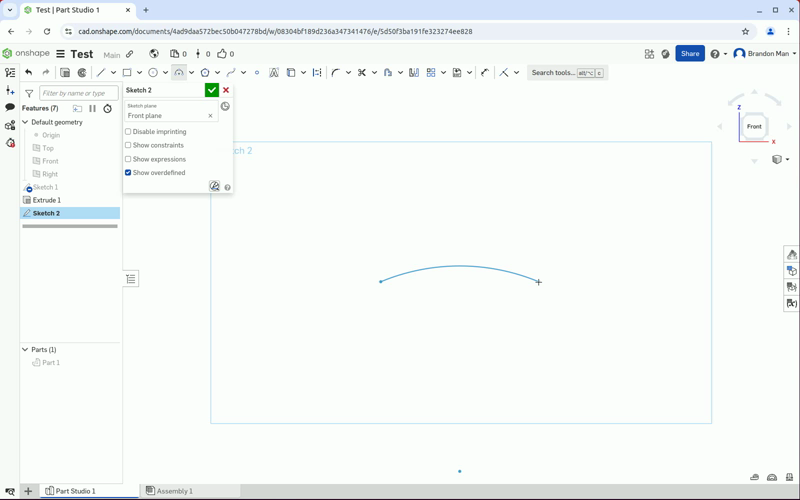
click(538, 281)
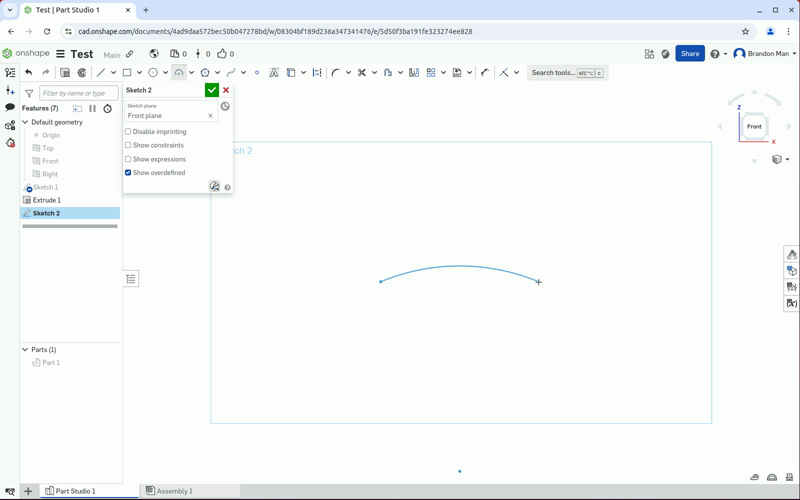
mouse_move(459, 361)
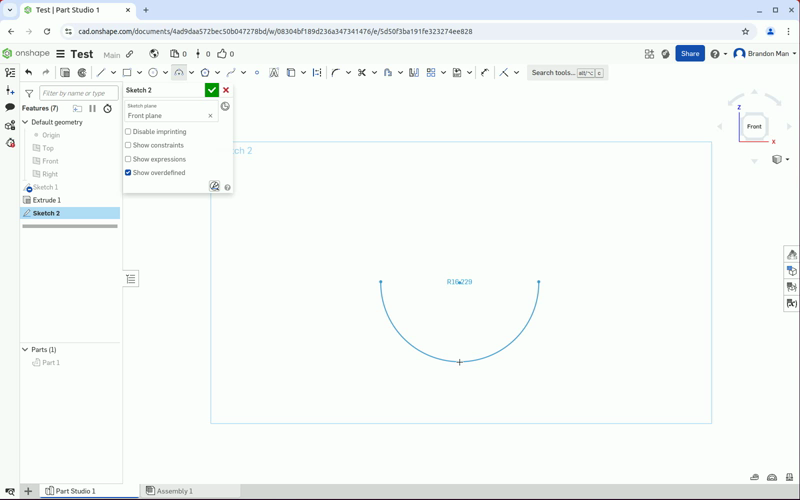
click(459, 361)
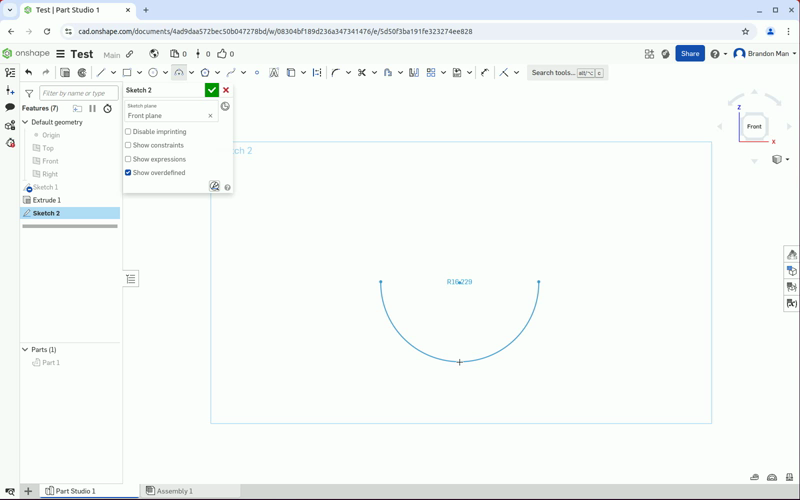
key_up(shift)
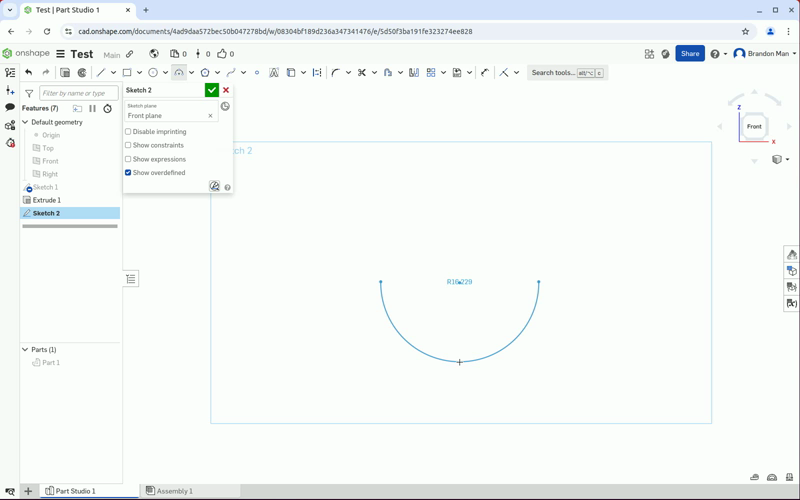
key(esc)
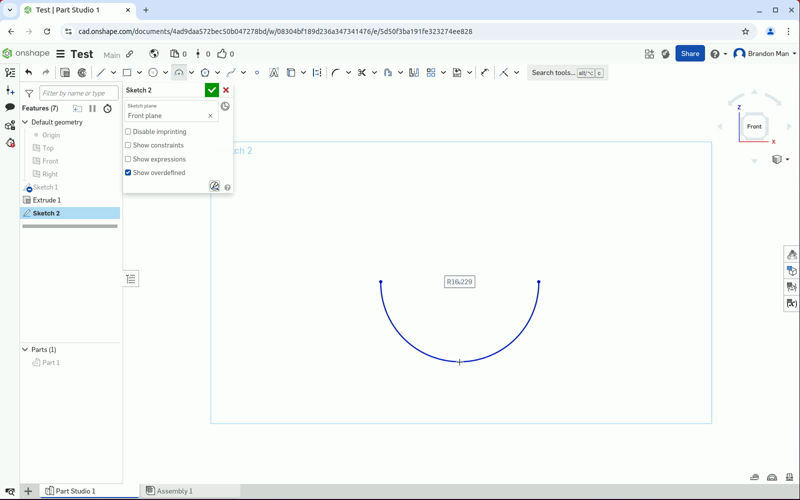
key(l)
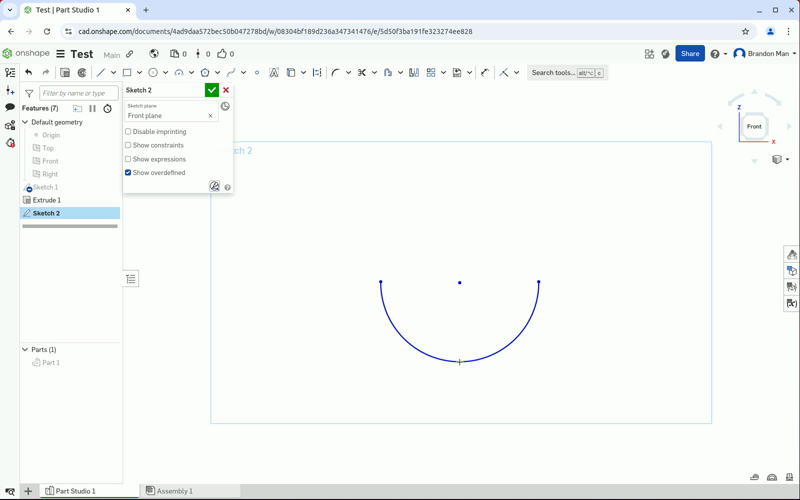
mouse_move(538, 281)
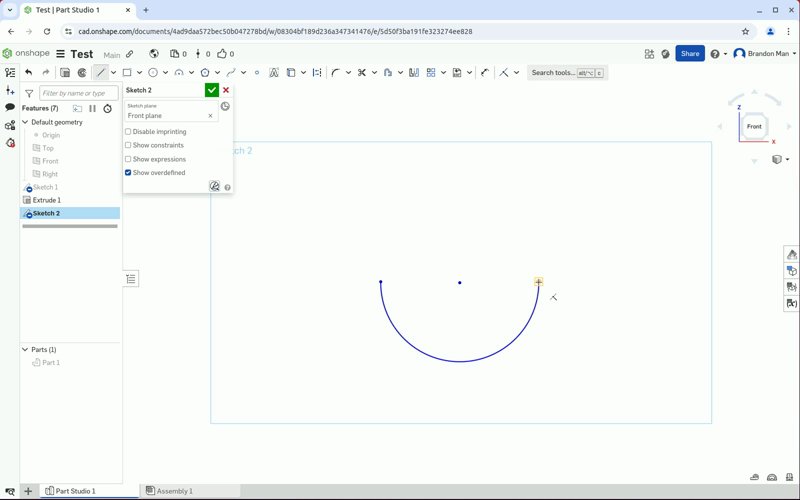
click(538, 281)
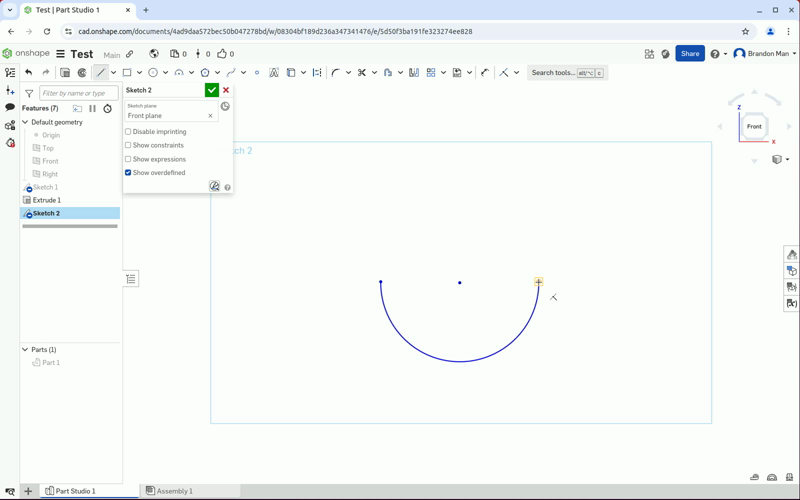
key_down(shift)
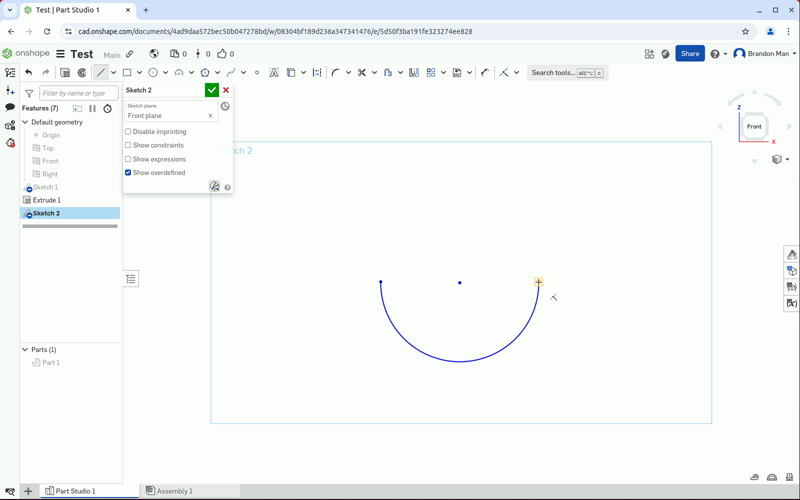
mouse_move(538, 170)
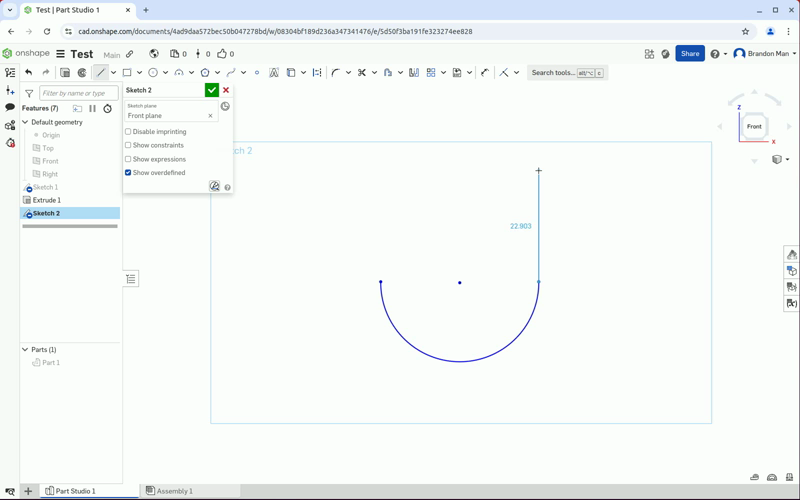
click(538, 170)
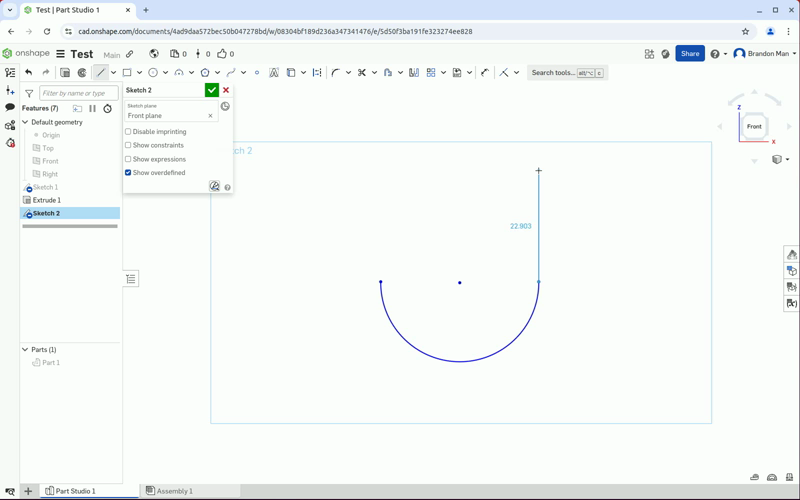
key_up(shift)
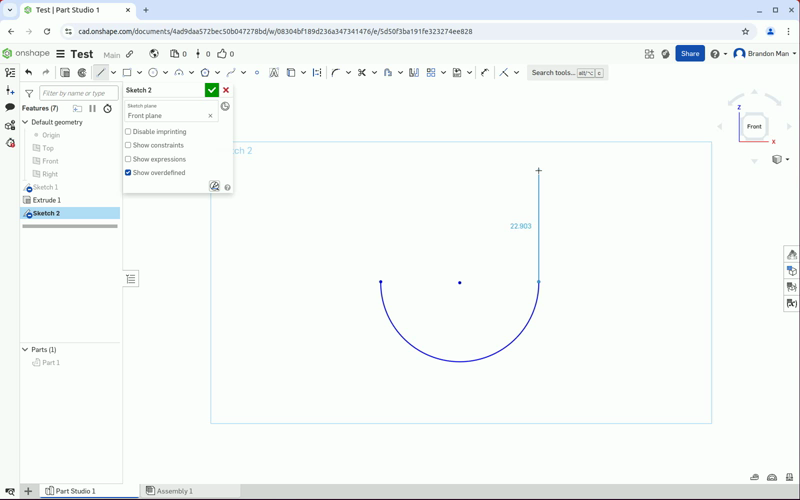
key_down(shift)
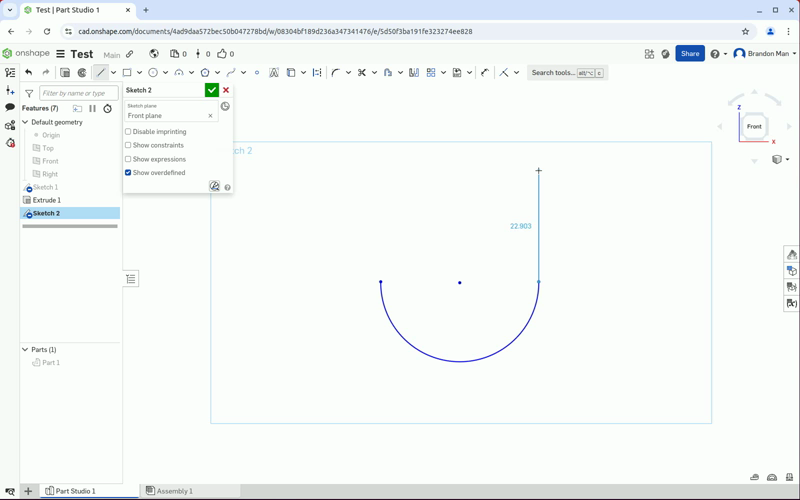
mouse_move(568, 170)
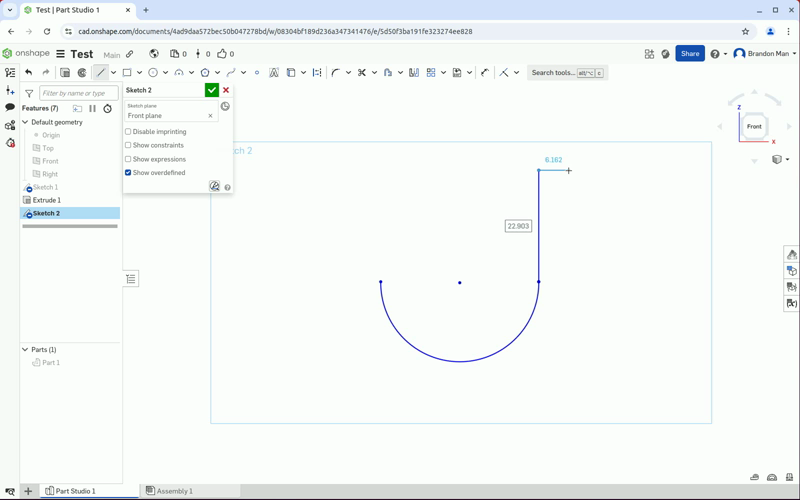
mouse_move(502, 170)
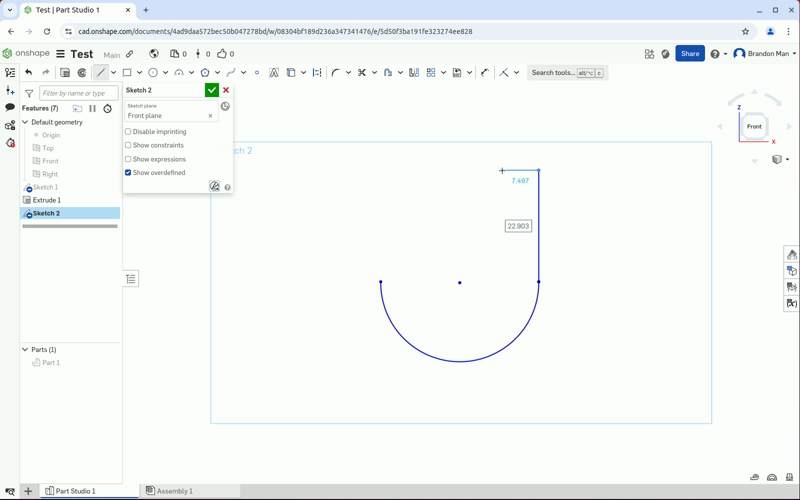
click(502, 170)
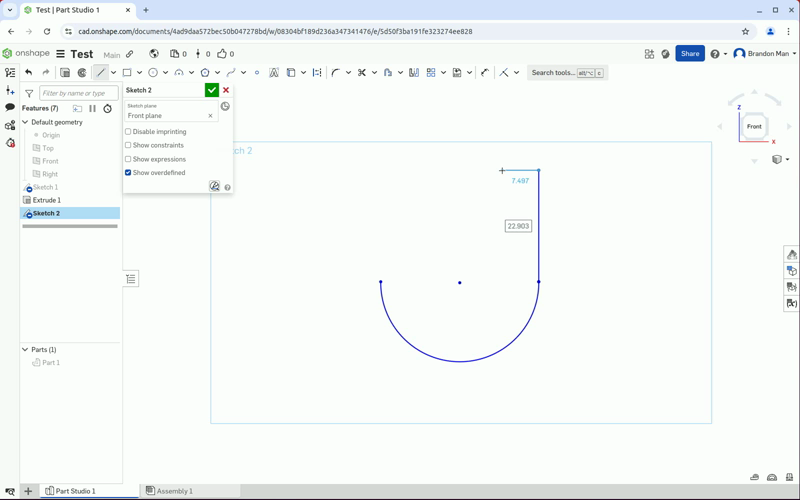
key_up(shift)
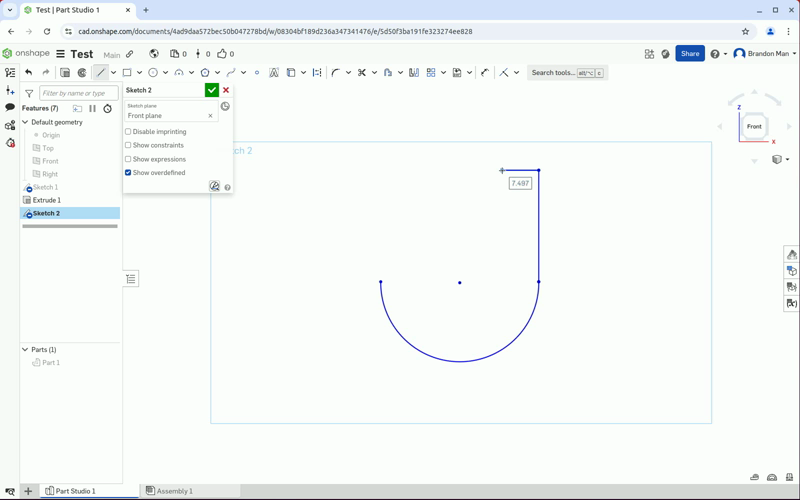
key_down(shift)
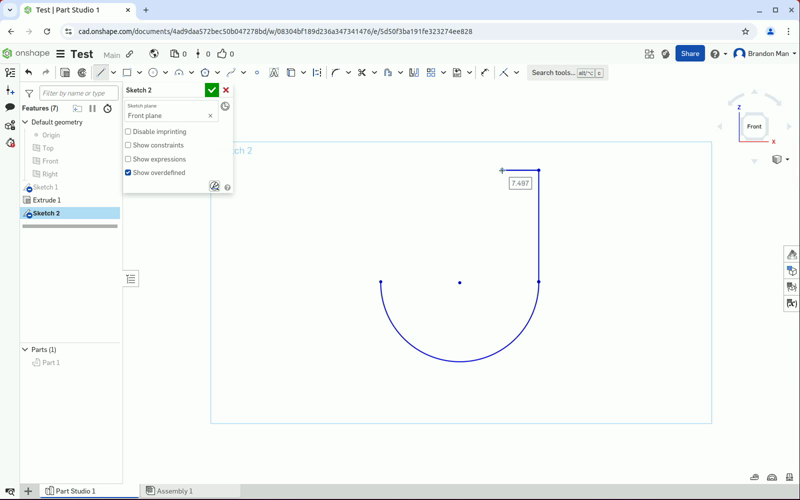
mouse_move(502, 281)
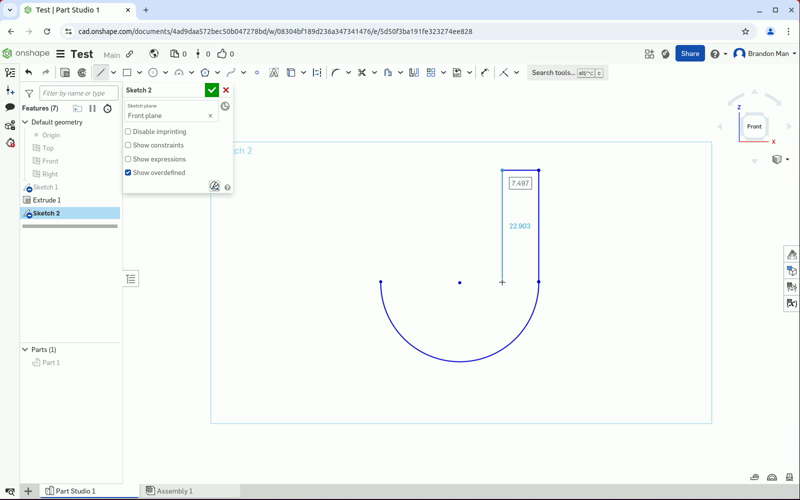
click(502, 281)
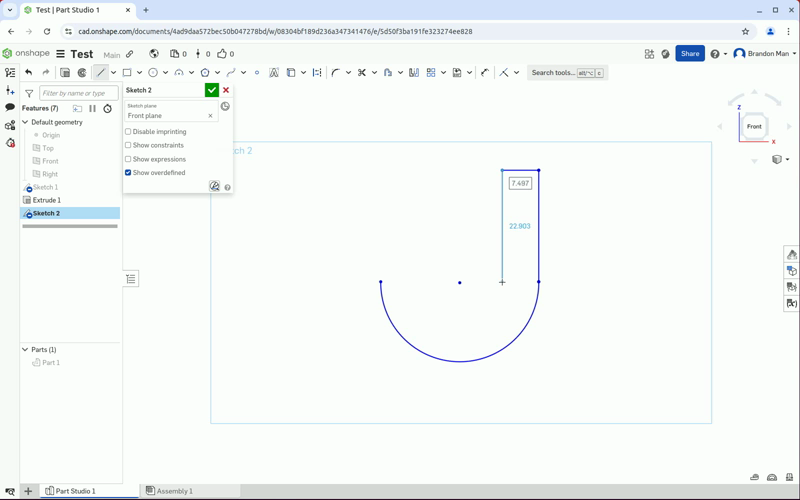
key_up(shift)
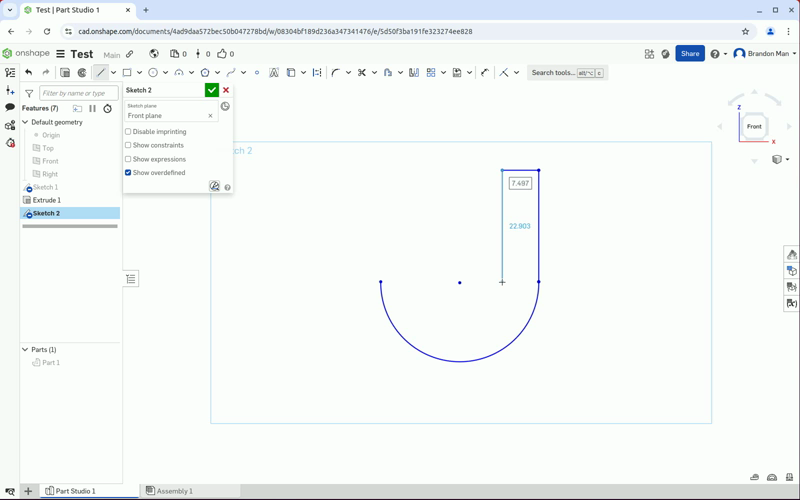
key(esc)
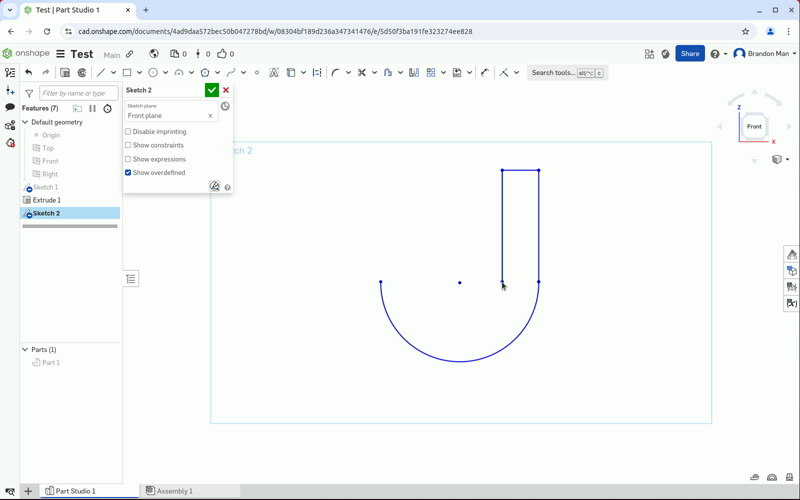
key(a)
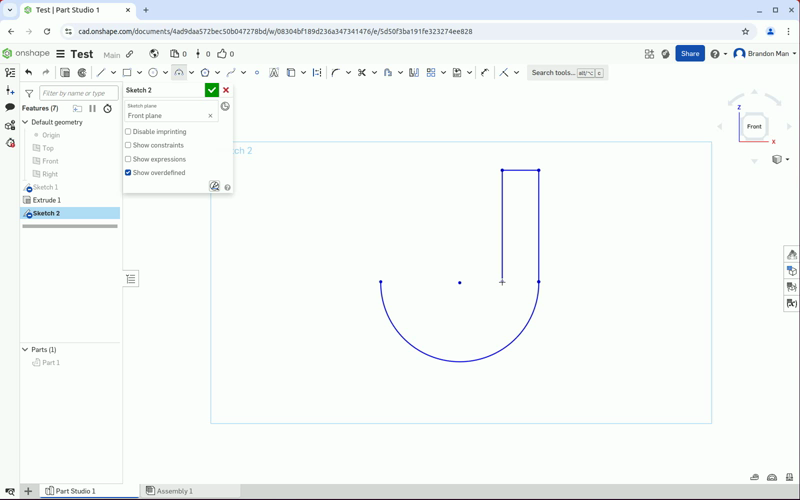
mouse_move(502, 281)
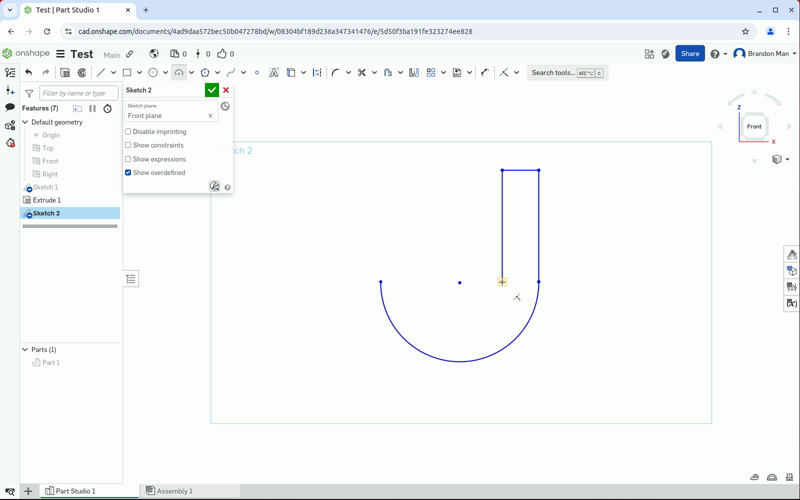
click(502, 281)
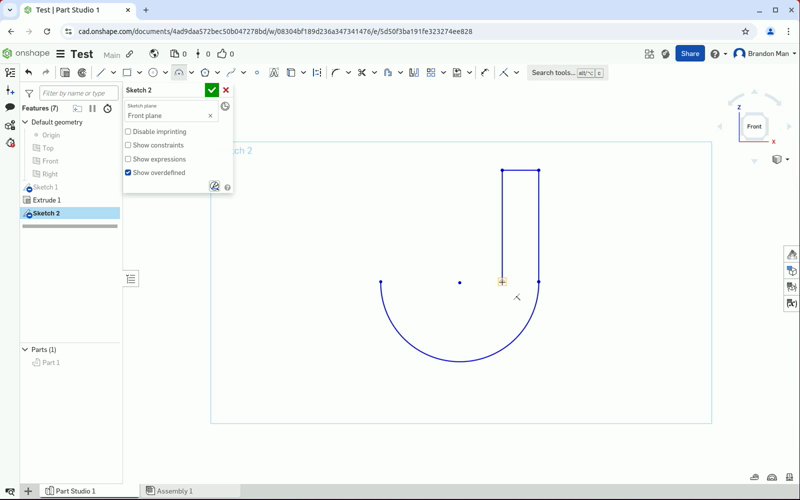
key_down(shift)
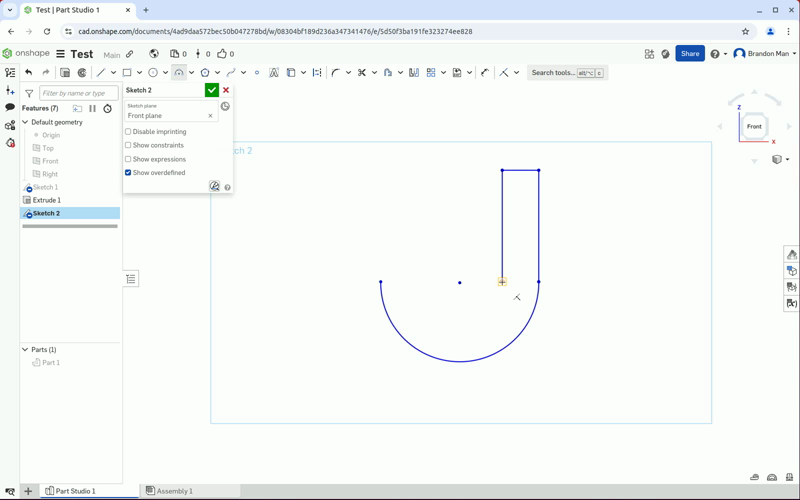
mouse_move(417, 281)
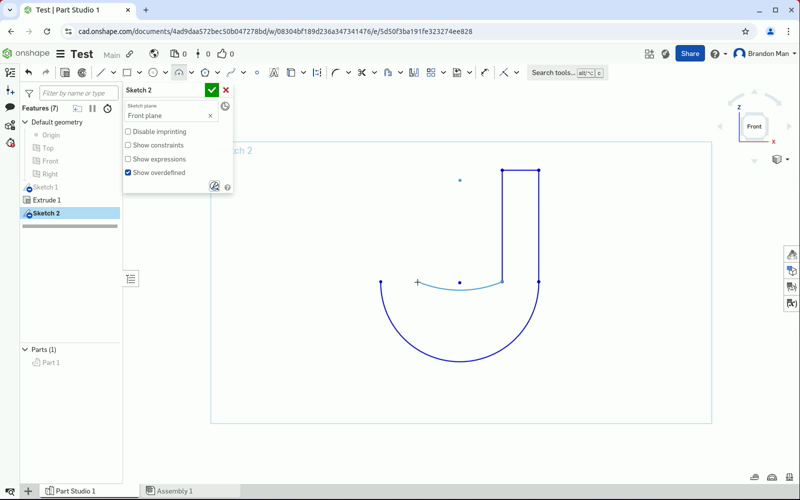
click(417, 281)
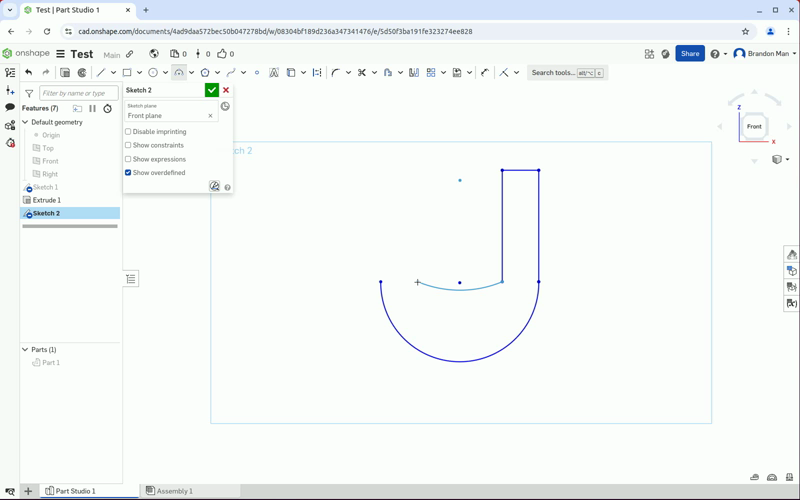
mouse_move(459, 324)
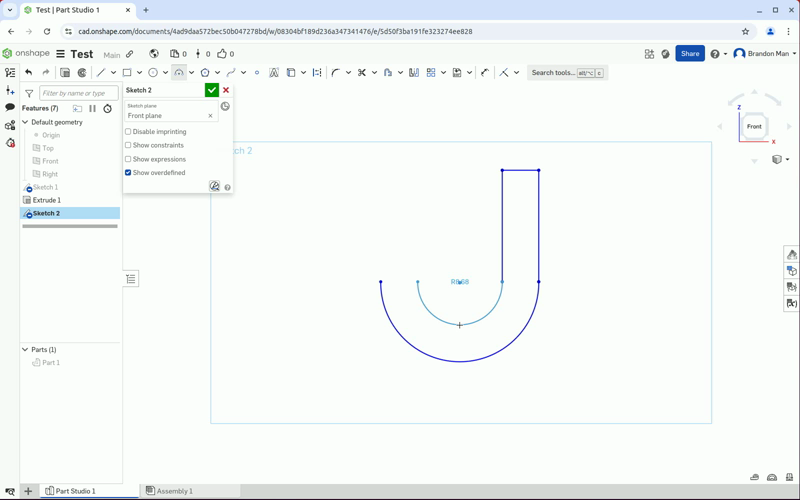
click(459, 324)
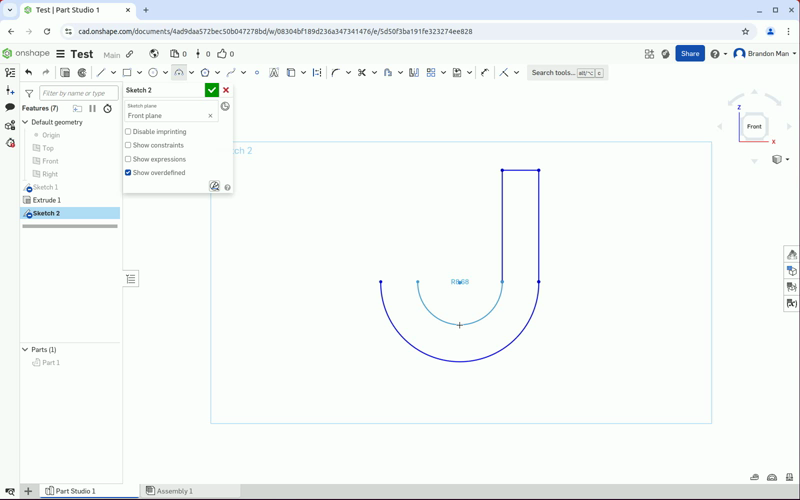
key_up(shift)
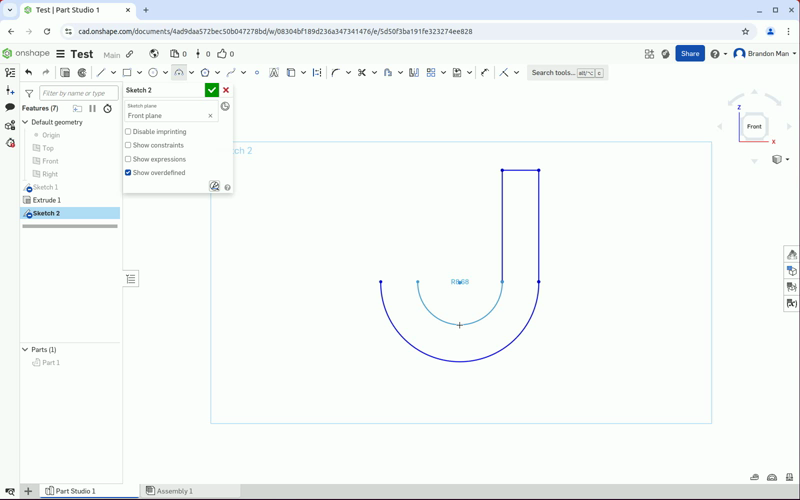
key(esc)
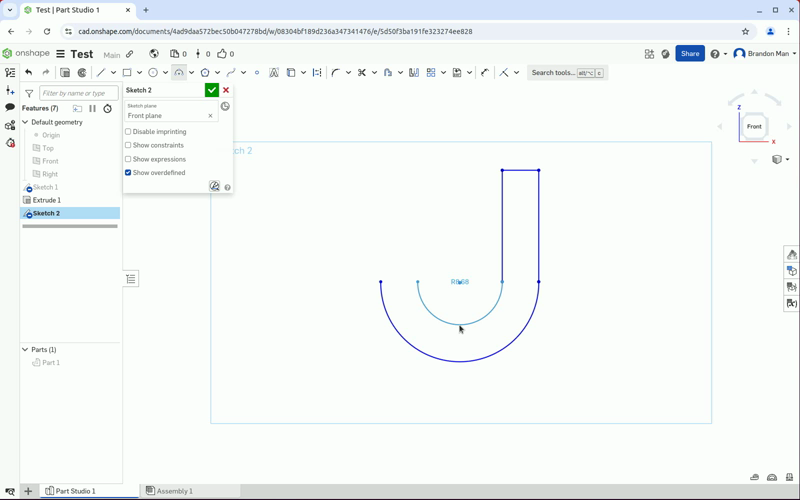
key(l)
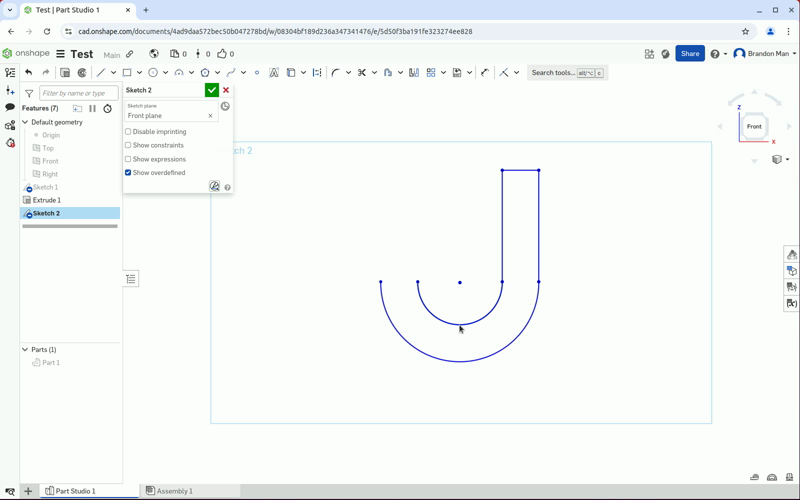
mouse_move(417, 281)
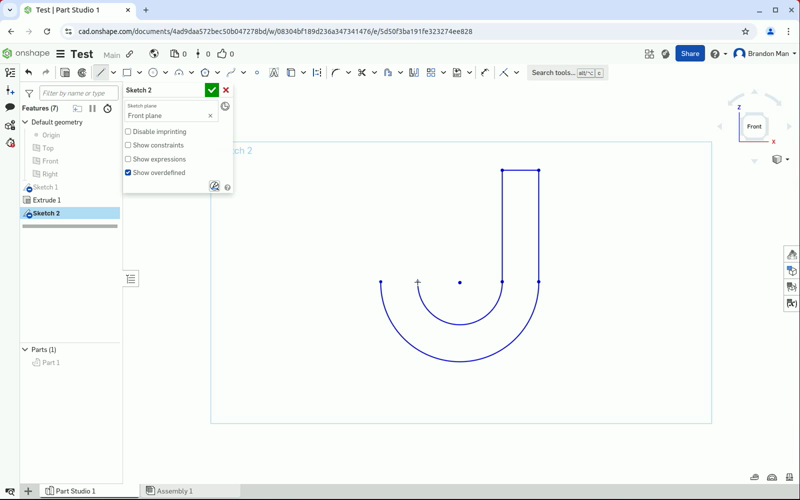
click(417, 281)
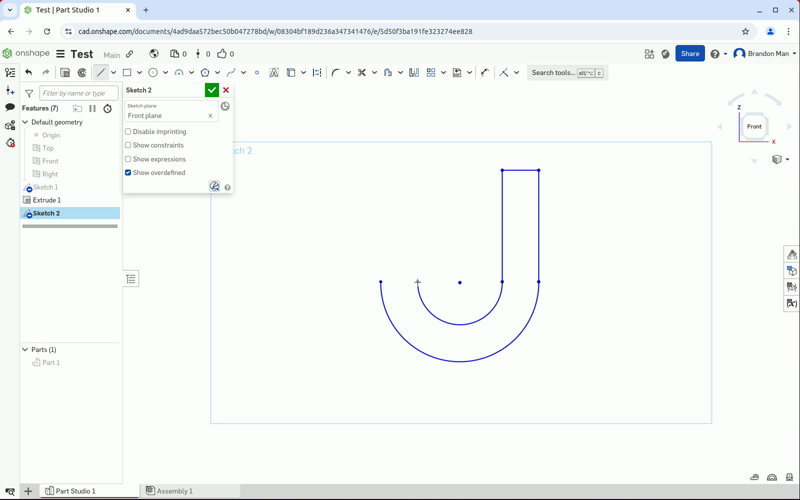
key_down(shift)
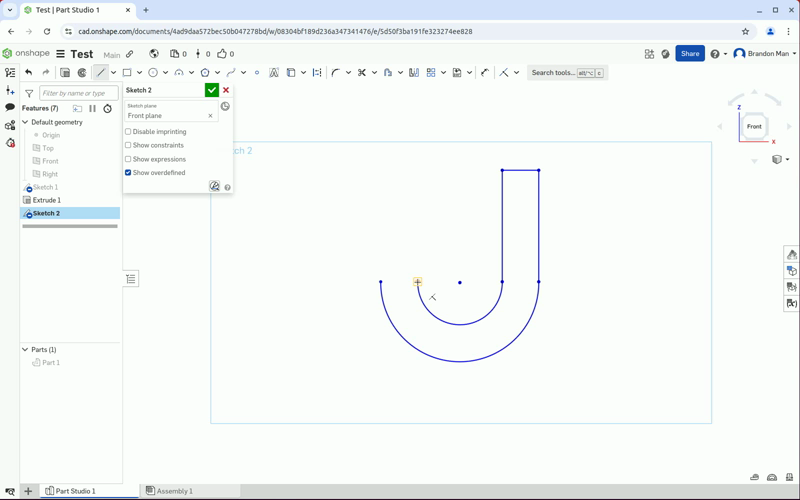
mouse_move(417, 170)
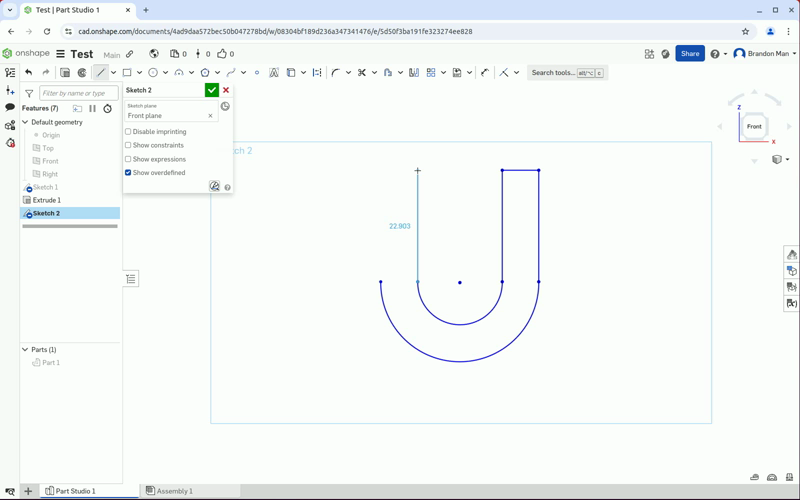
click(417, 170)
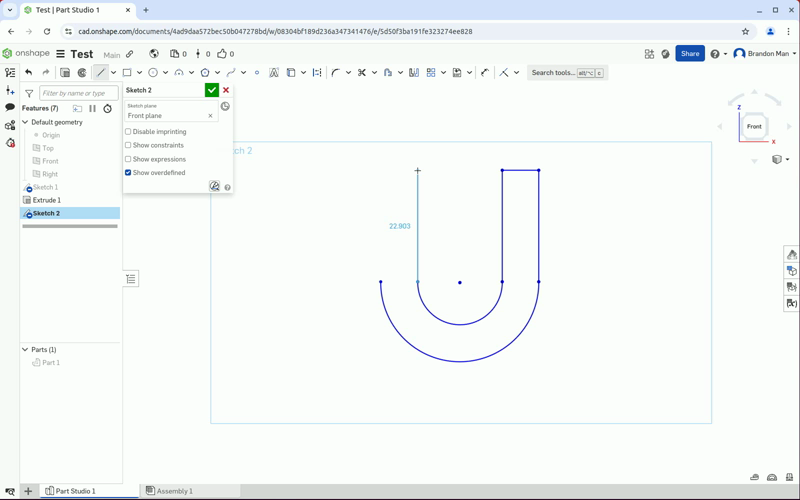
key_up(shift)
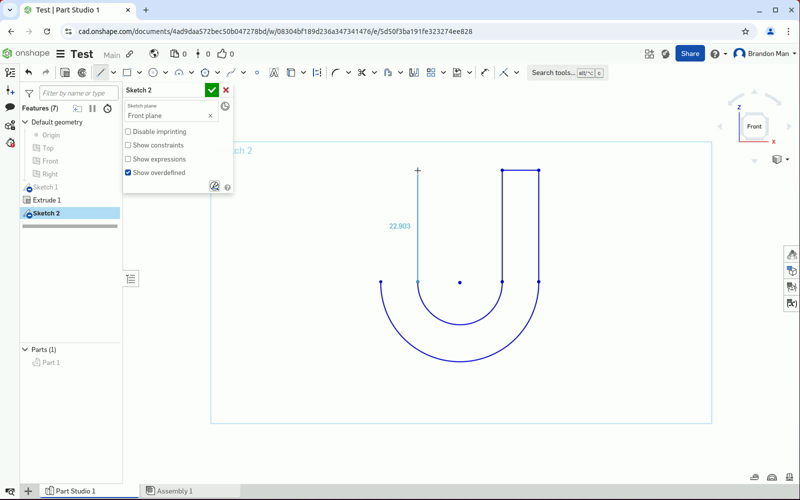
key_down(shift)
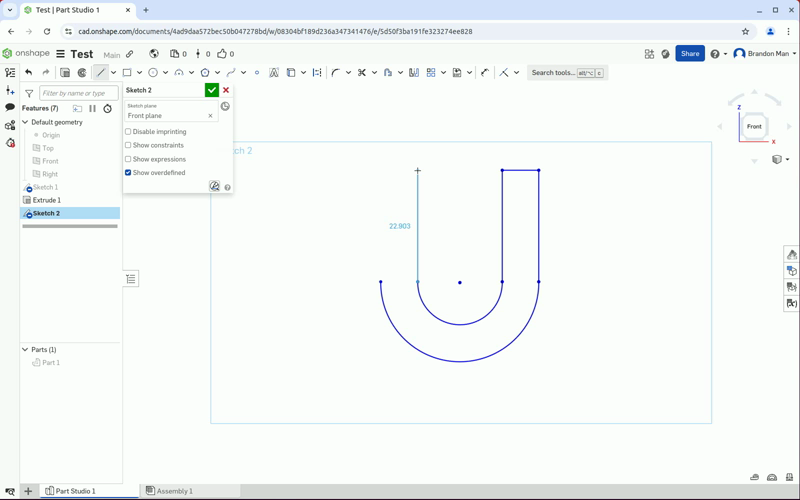
mouse_move(447, 170)
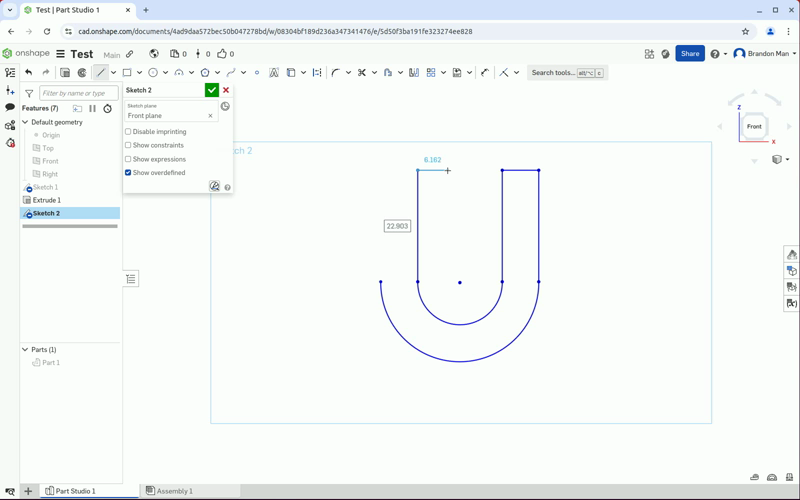
mouse_move(380, 170)
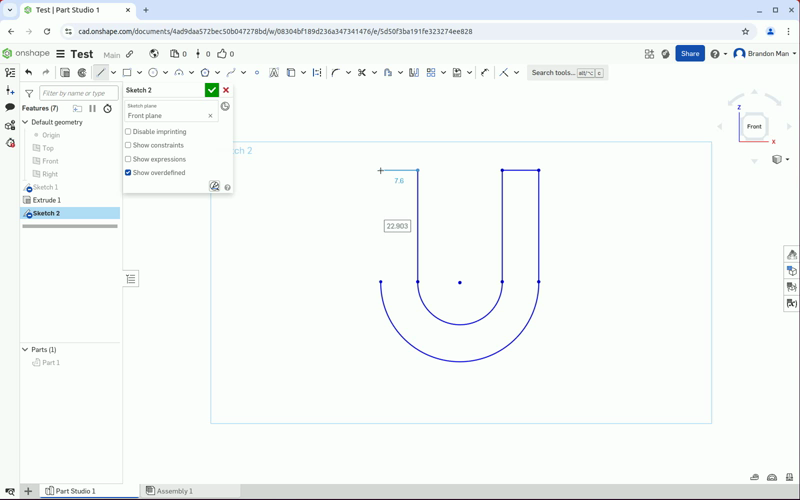
click(380, 170)
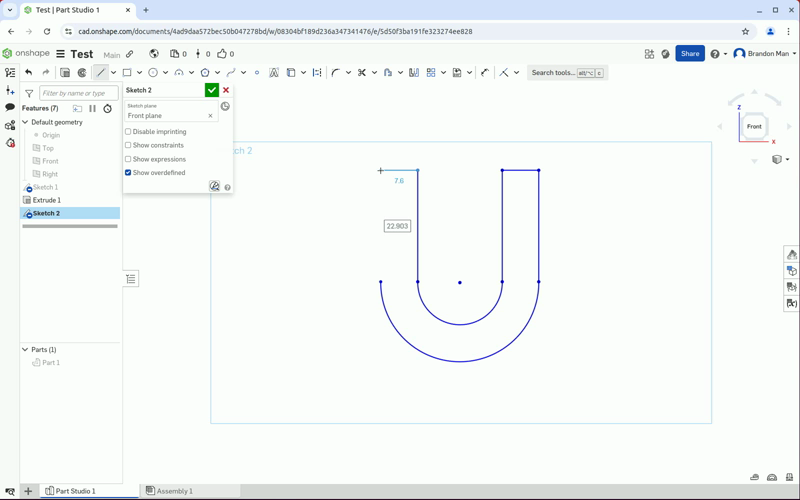
key_up(shift)
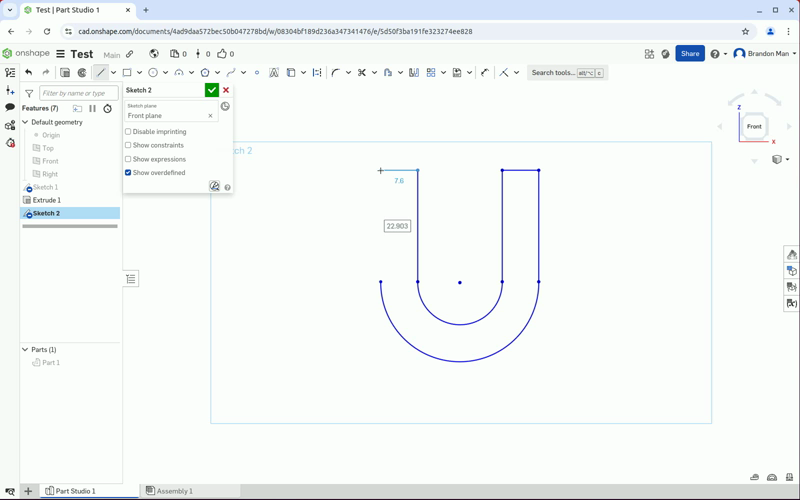
key_down(shift)
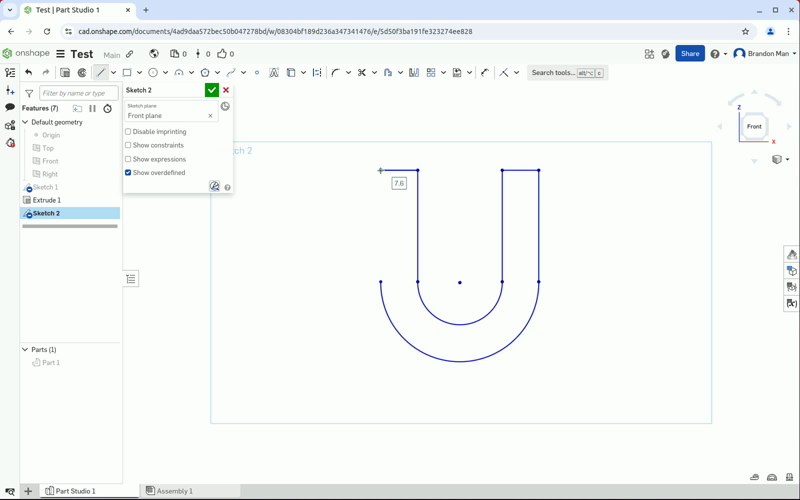
mouse_move(380, 281)
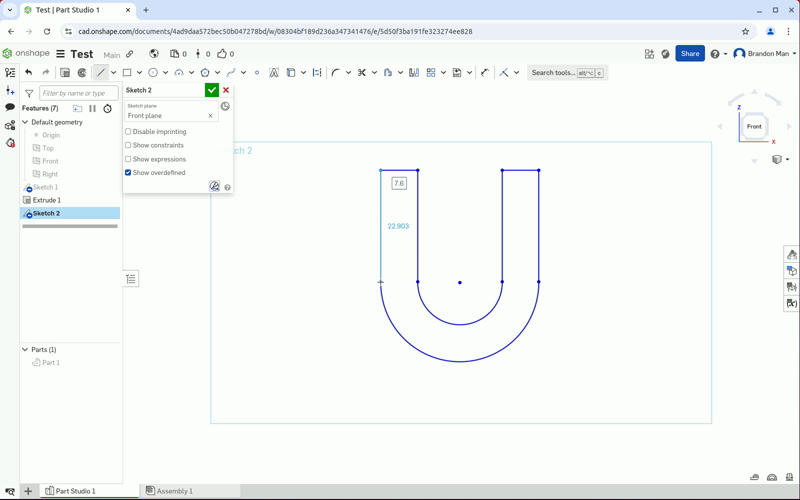
key_up(shift)
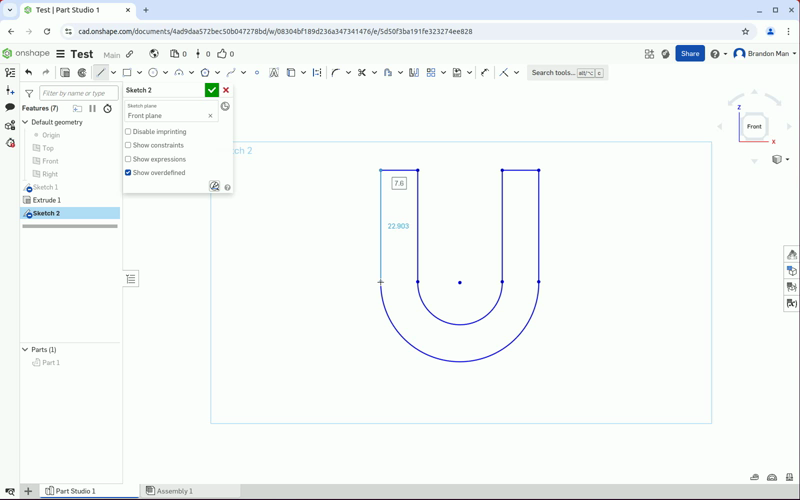
click(380, 281)
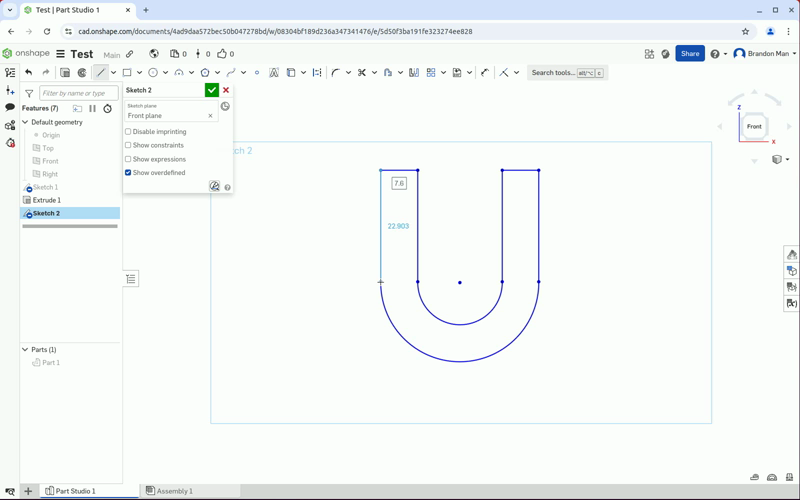
key(esc)
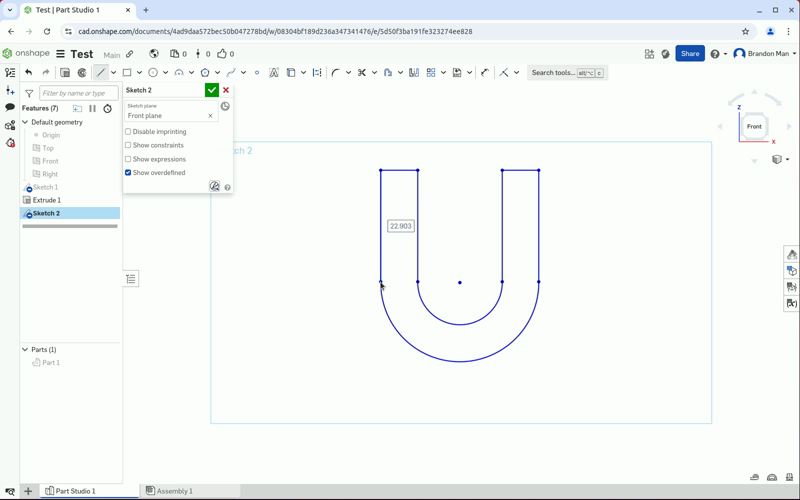
mouse_move(408, 326)
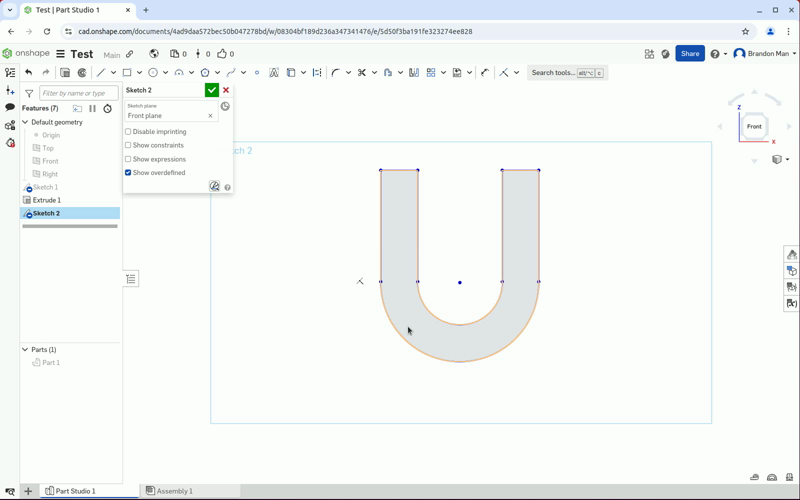
click(408, 326)
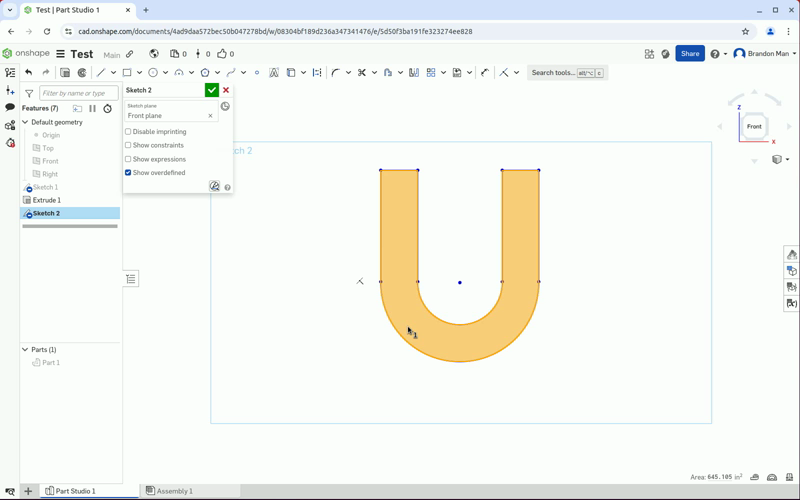
mouse_move(73, 352)
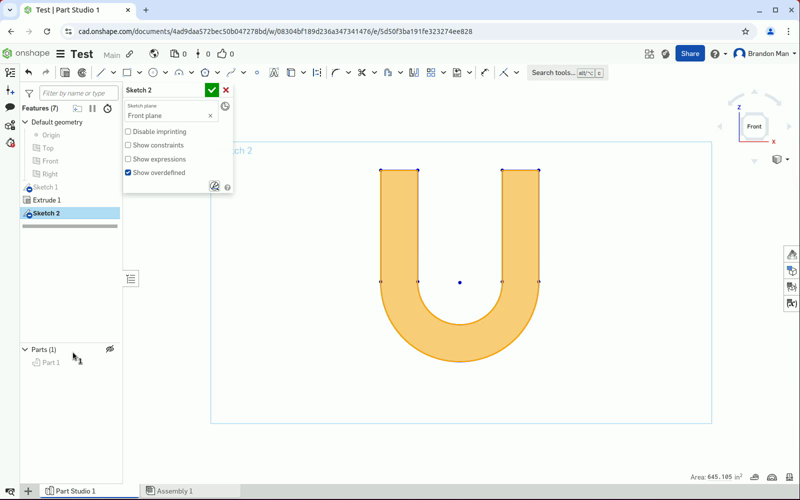
key(shift+y)
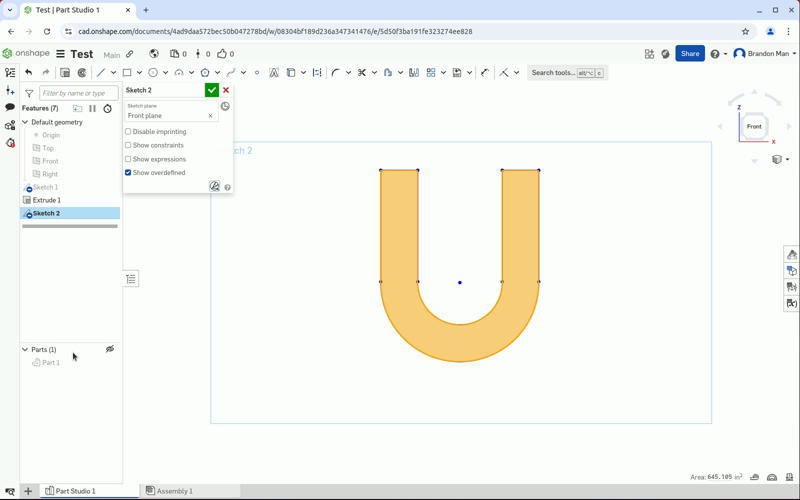
key(shift+e)
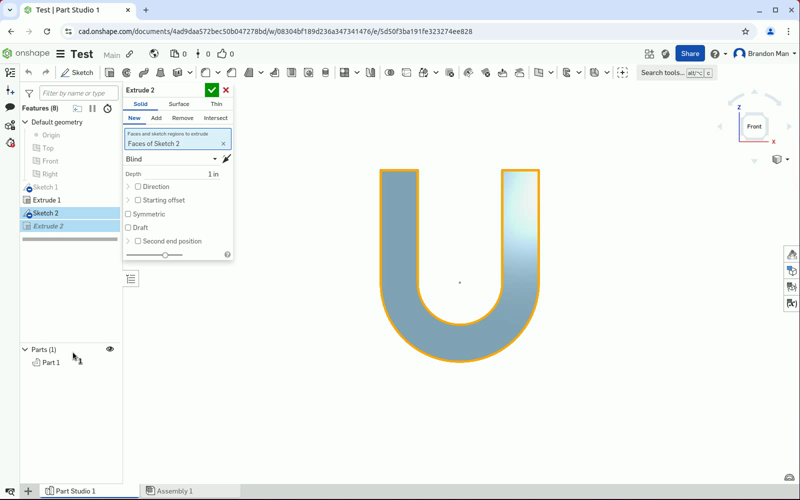
mouse_move(143, 106)
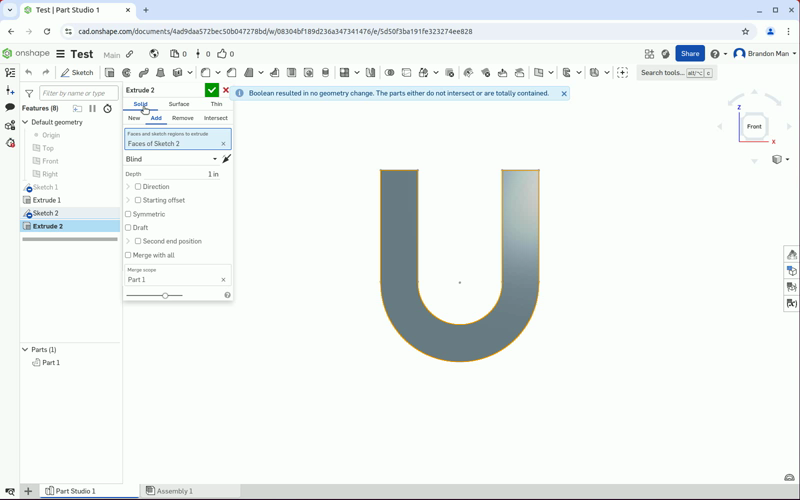
click(143, 106)
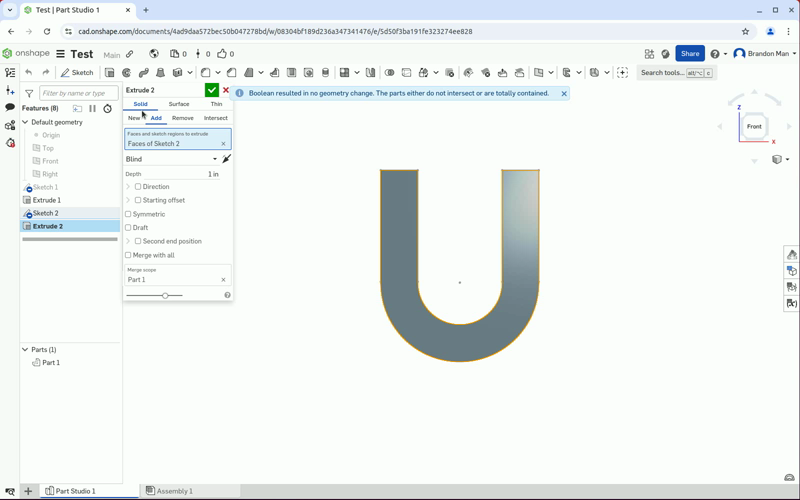
mouse_move(137, 120)
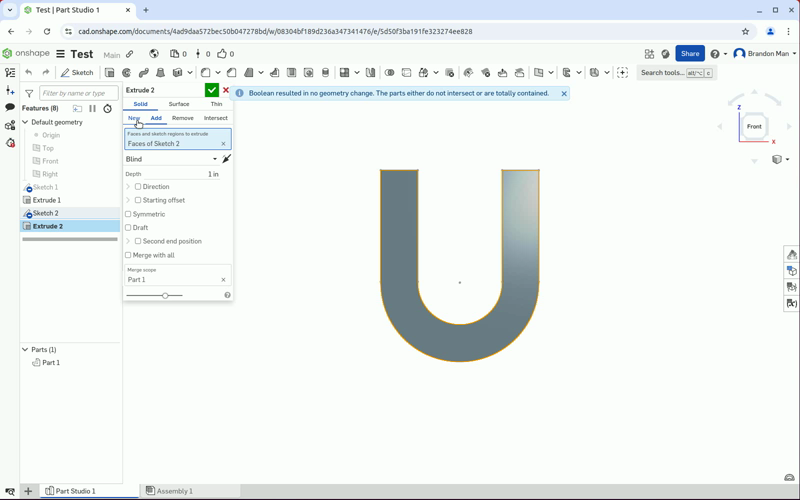
click(137, 120)
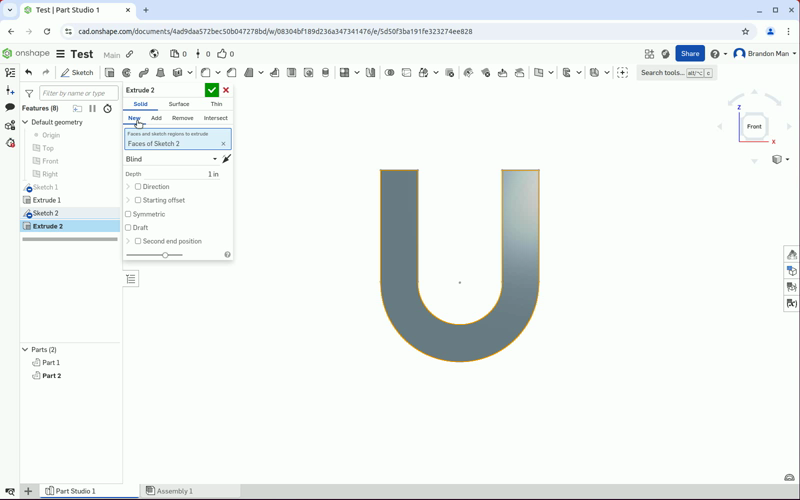
key(tab, 4)
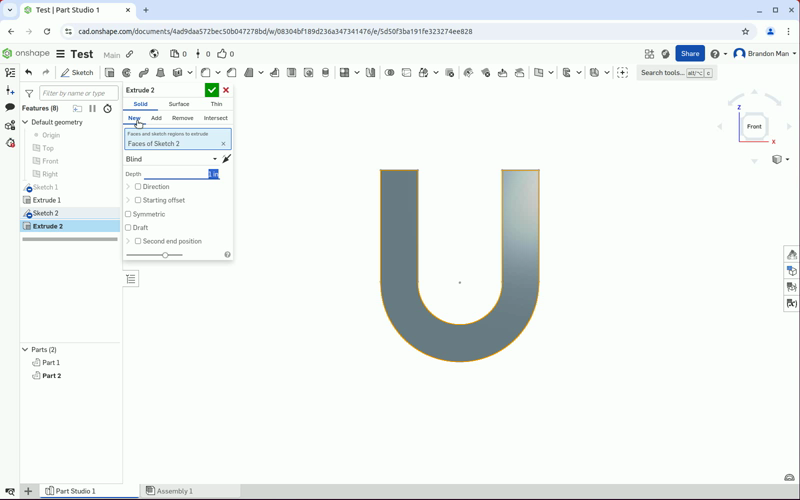
text(15.405)
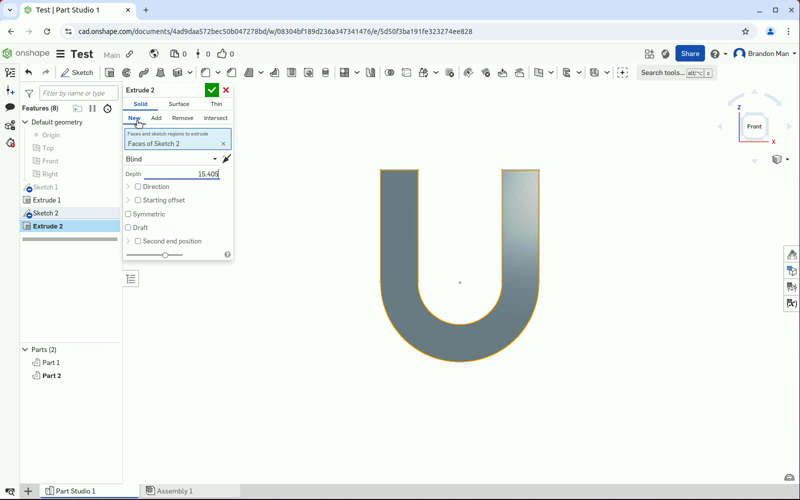
key(enter)
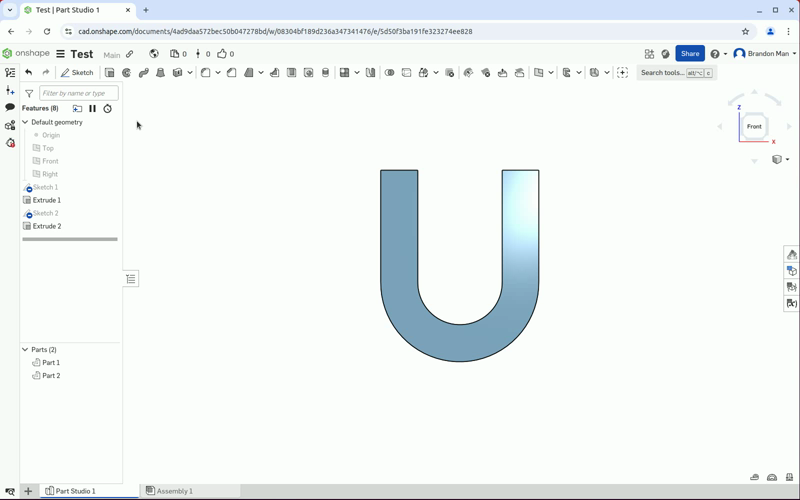
key(shift+h)
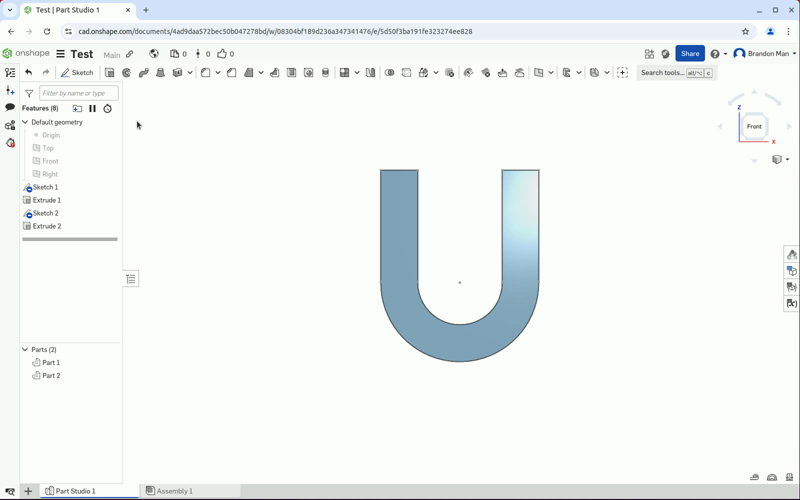
key(shift+h)
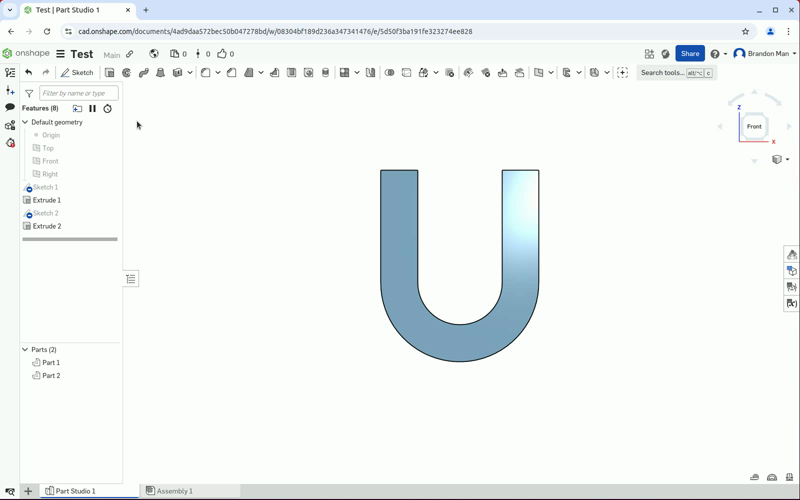
mouse_move(73, 189)
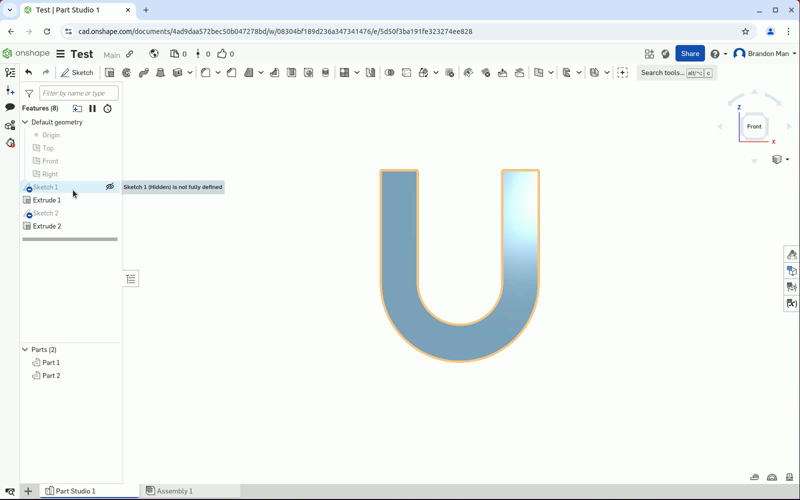
click(73, 189)
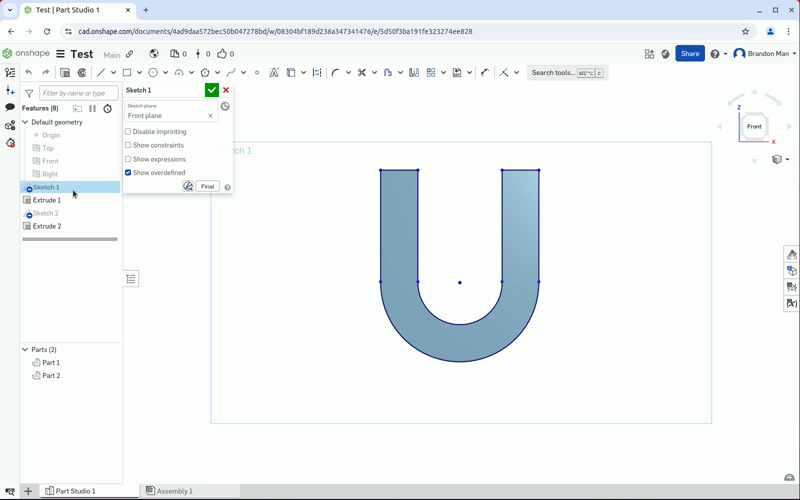
mouse_move(229, 92)
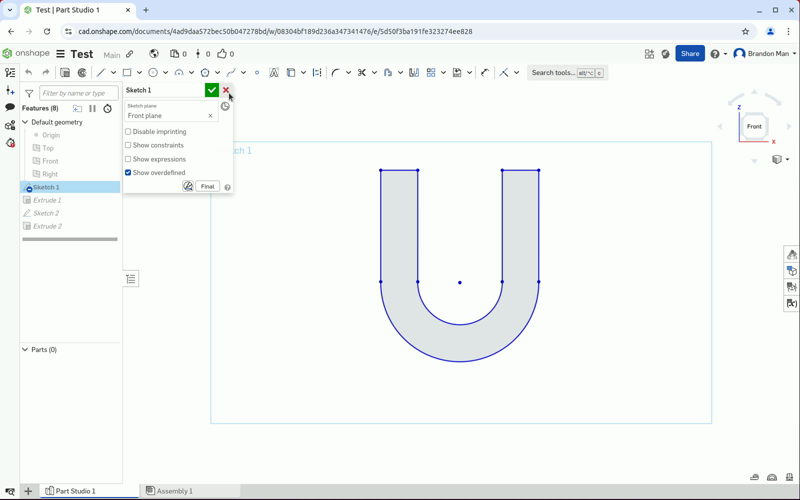
click(229, 92)
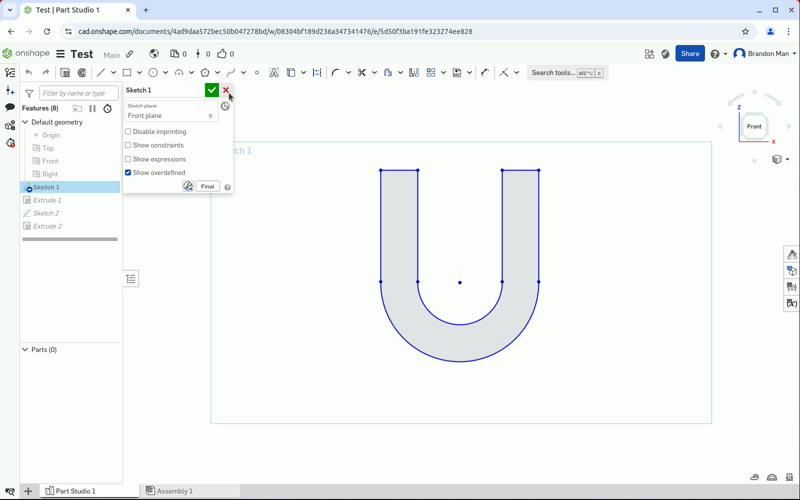
key(shift+s)
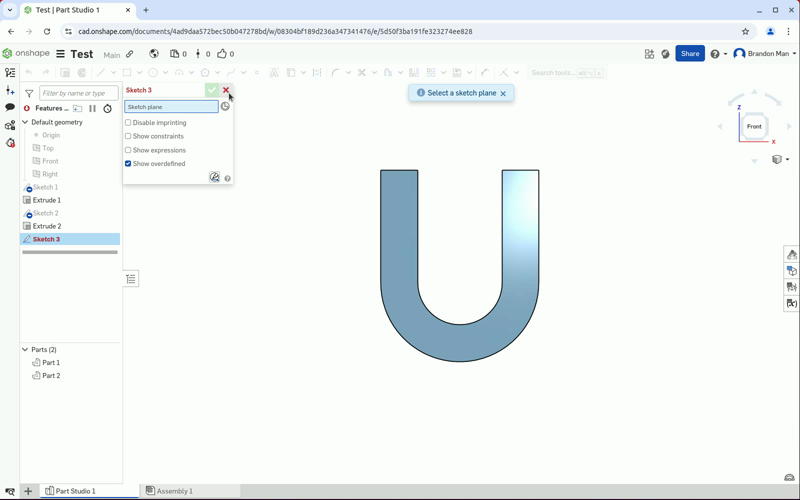
mouse_move(73, 163)
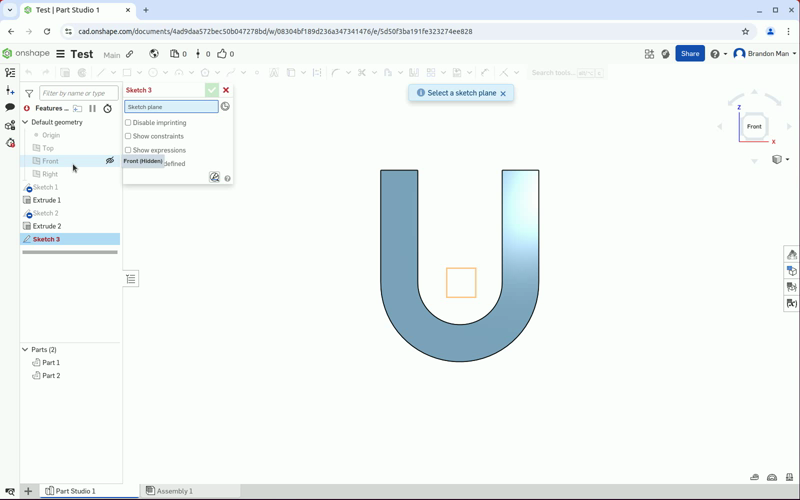
click(73, 163)
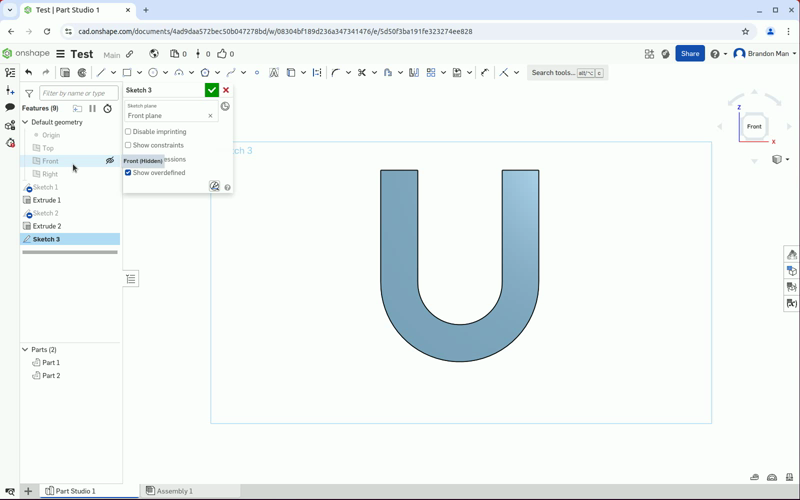
mouse_move(73, 352)
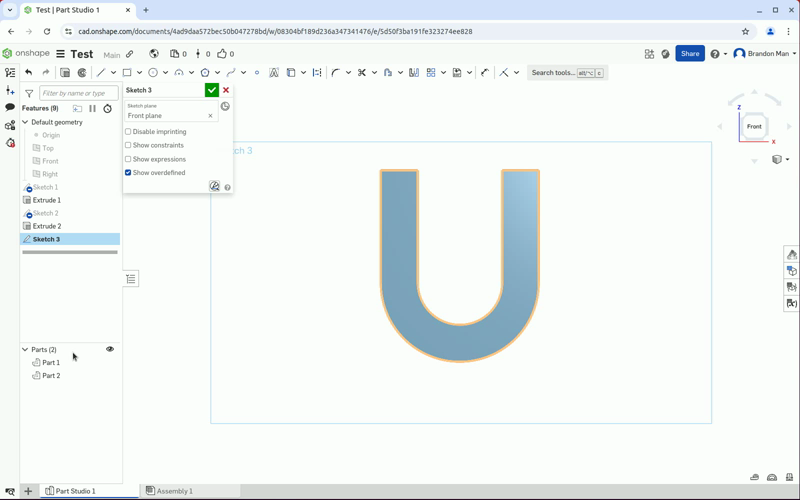
key(y)
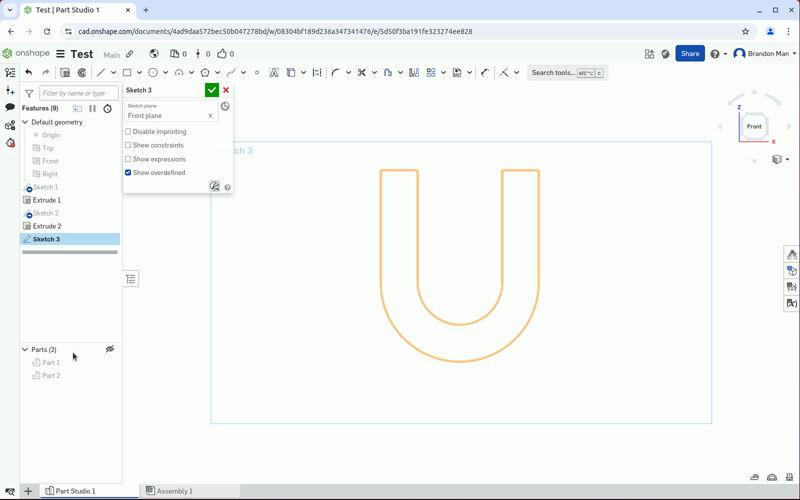
key(a)
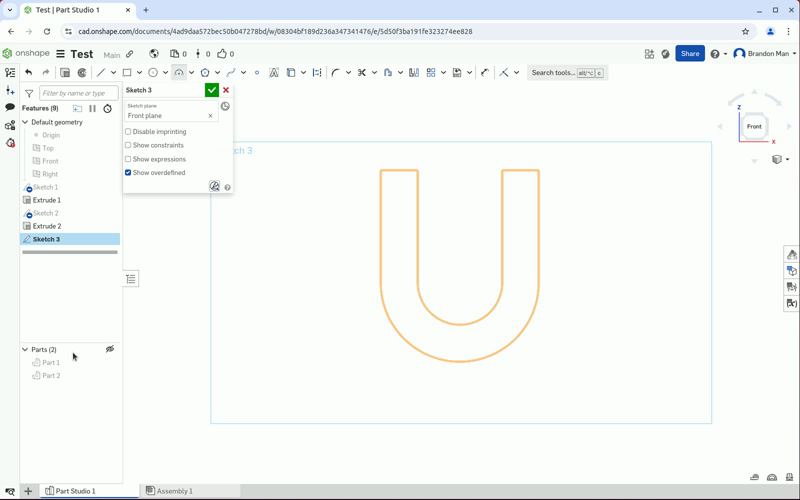
key_down(shift)
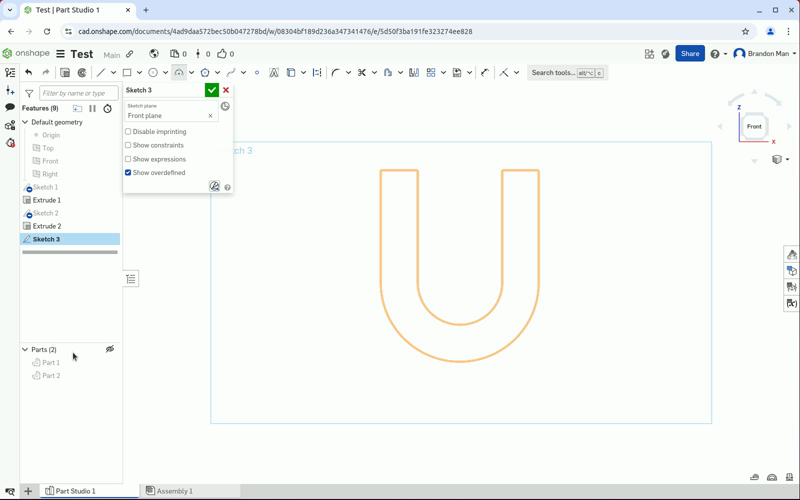
mouse_move(380, 281)
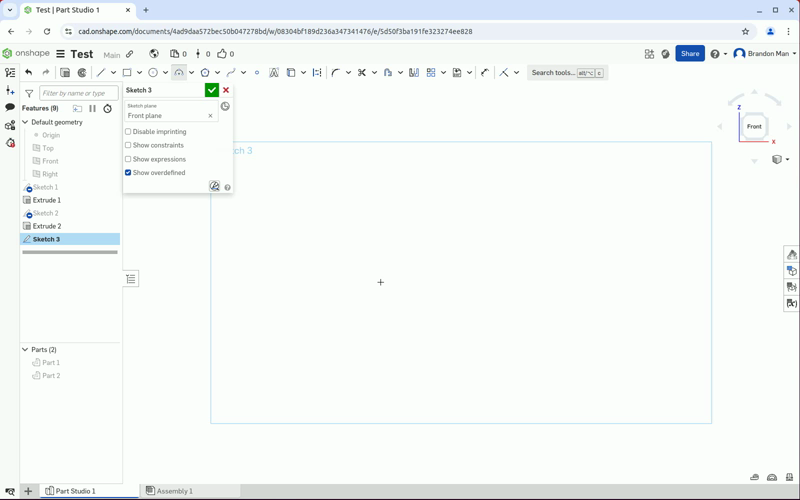
click(380, 281)
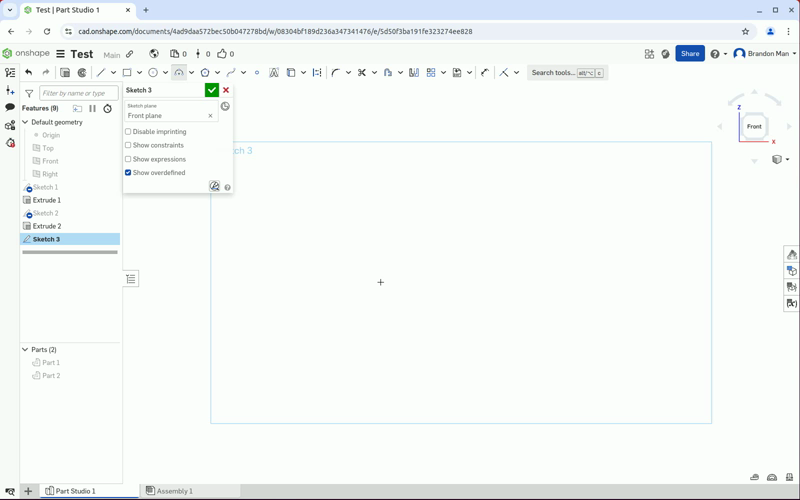
key_up(shift)
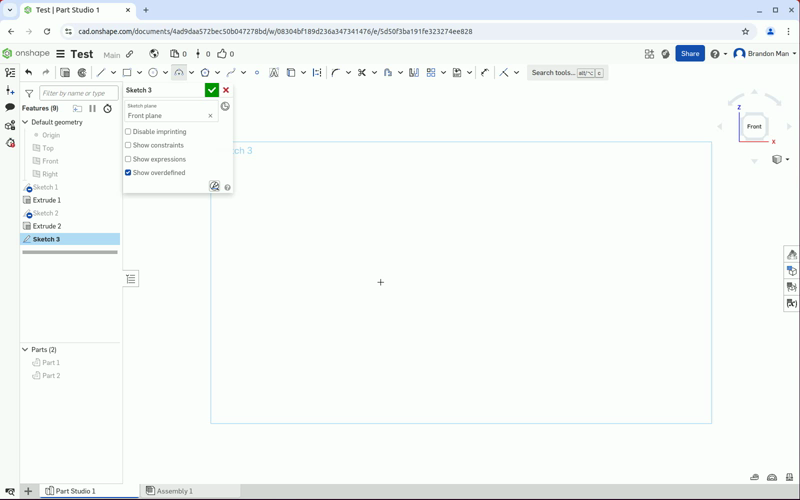
key_down(shift)
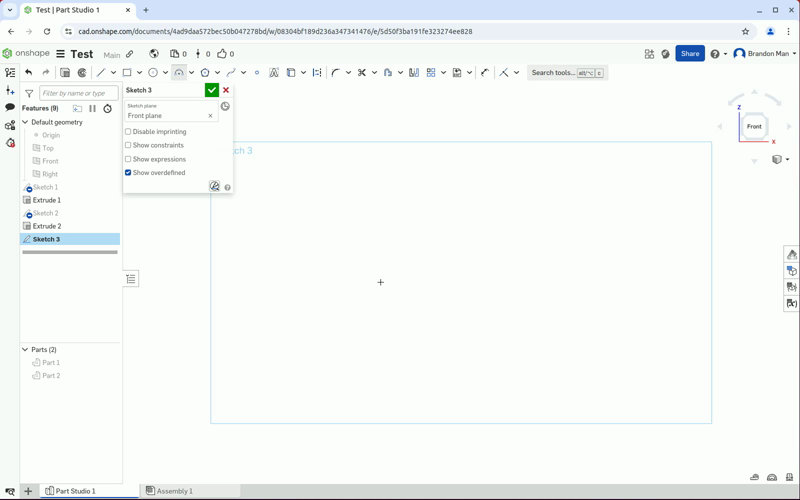
mouse_move(538, 281)
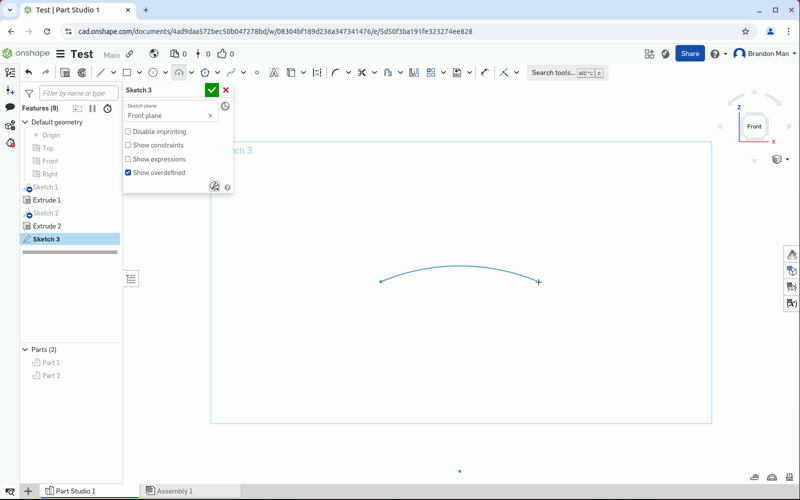
click(538, 281)
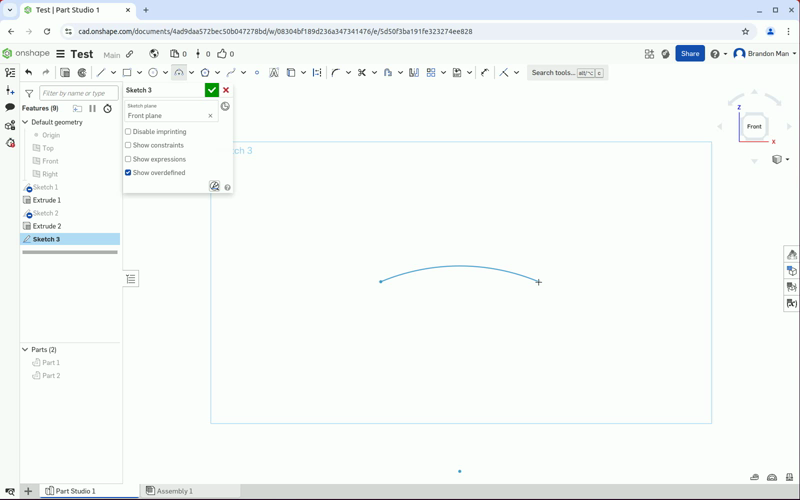
mouse_move(459, 361)
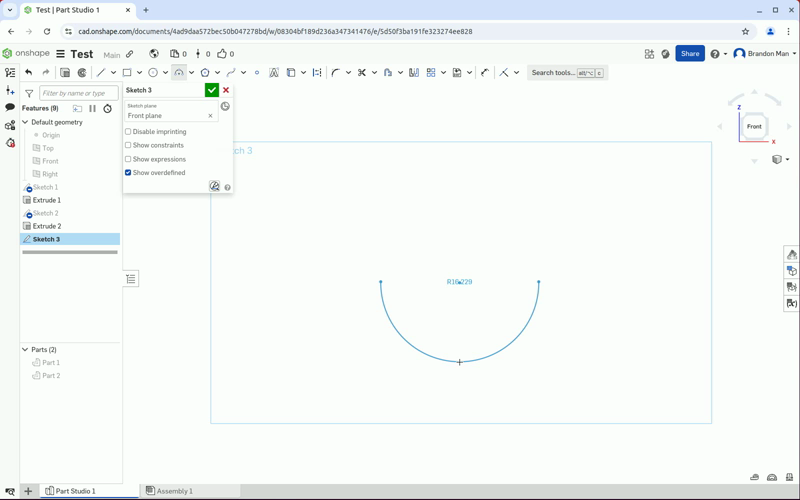
click(459, 361)
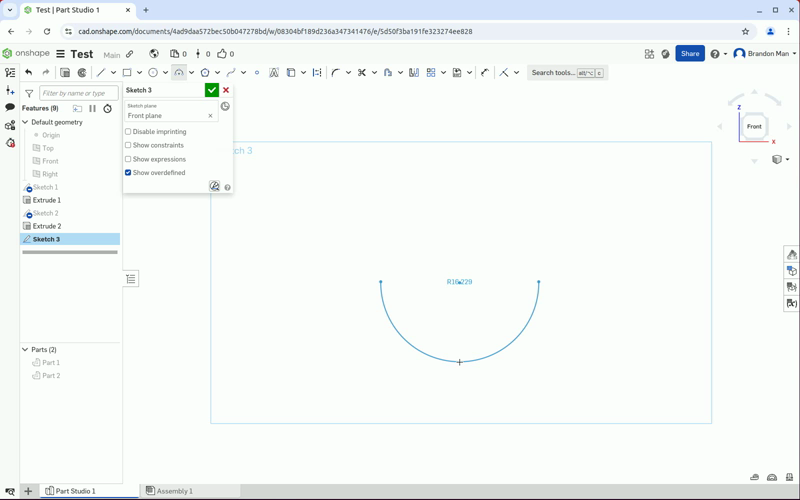
key_up(shift)
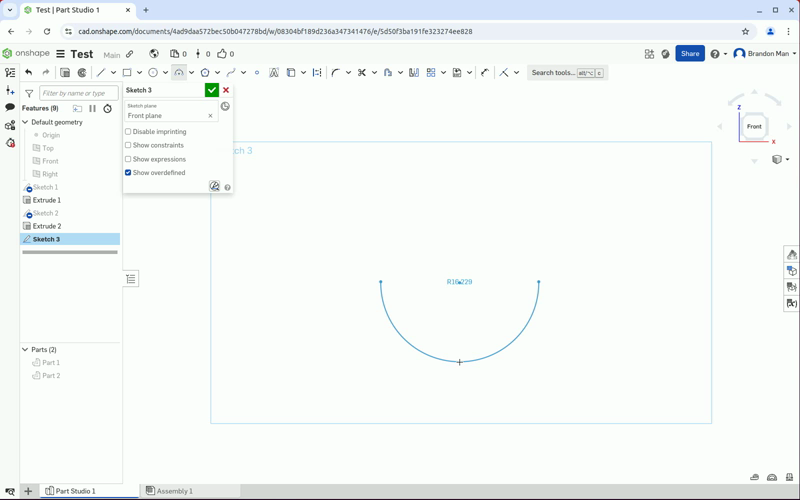
key(esc)
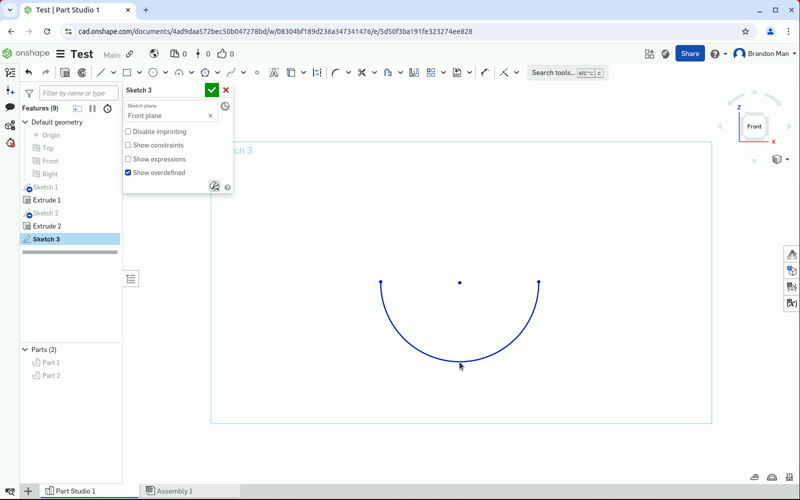
key(l)
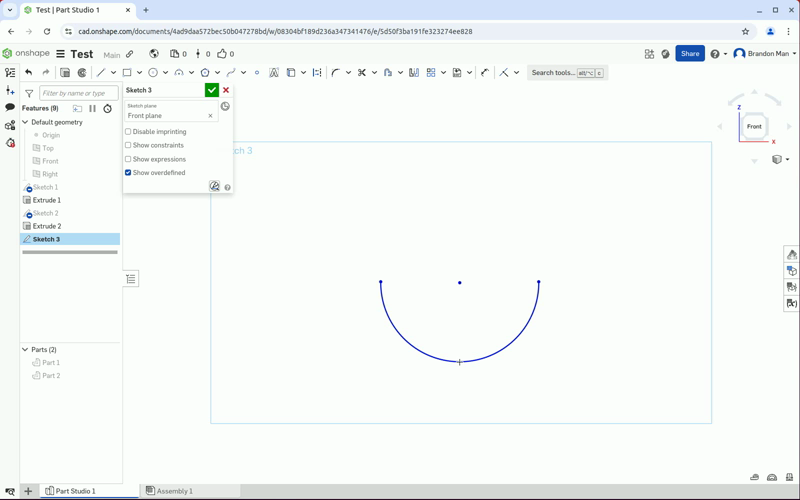
mouse_move(538, 281)
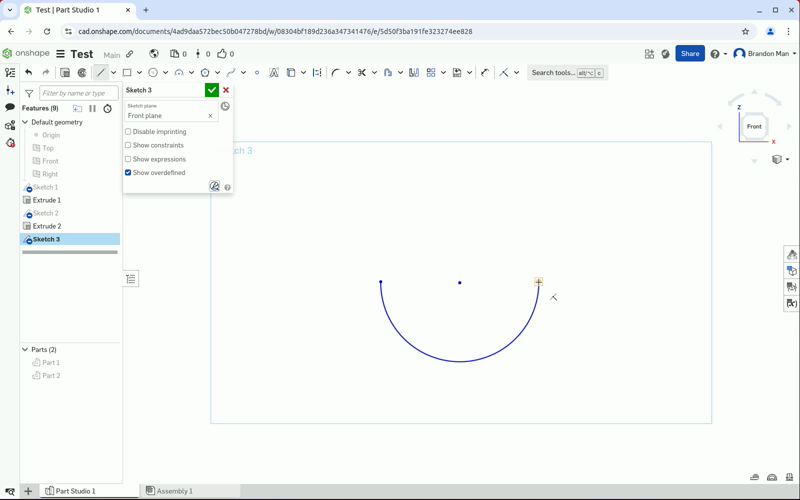
click(538, 281)
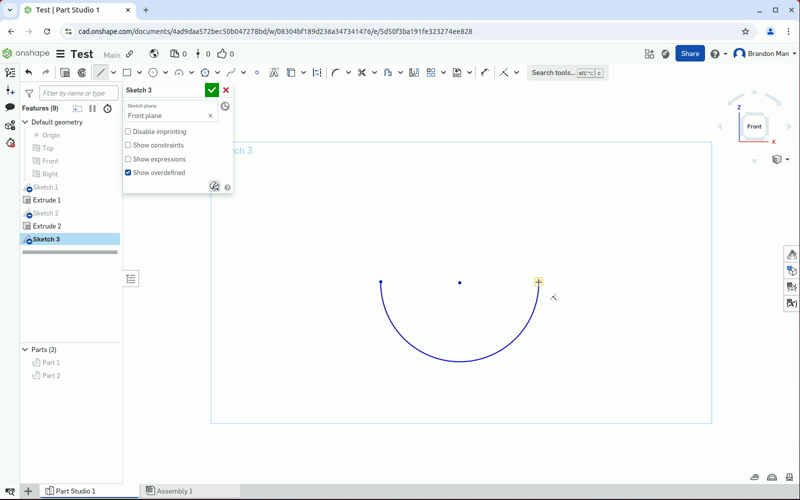
key_down(shift)
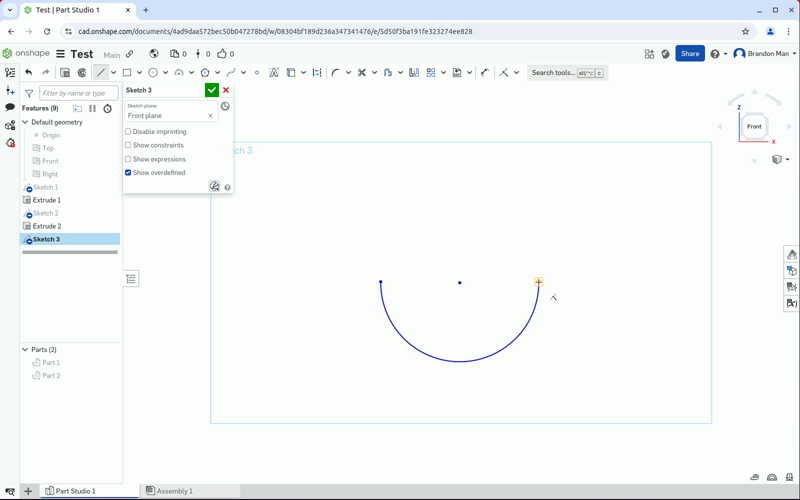
mouse_move(538, 170)
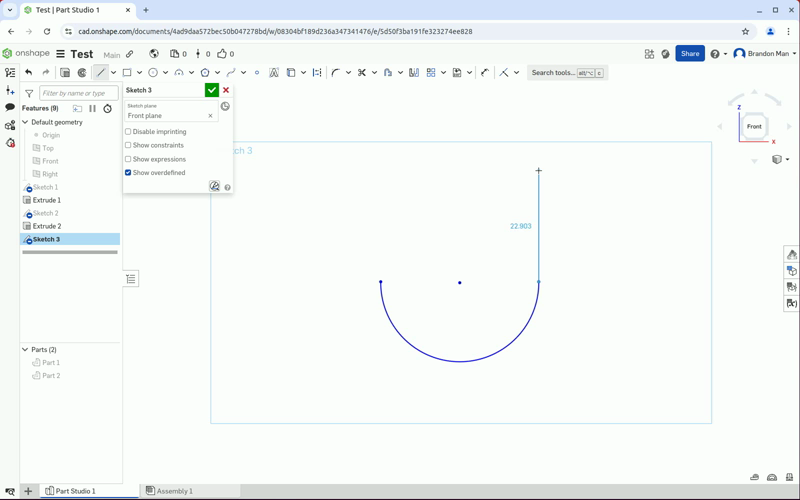
click(538, 170)
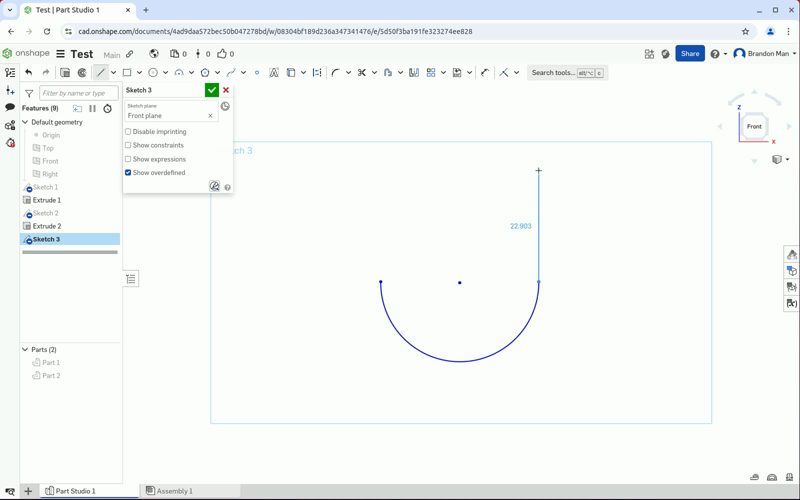
key_up(shift)
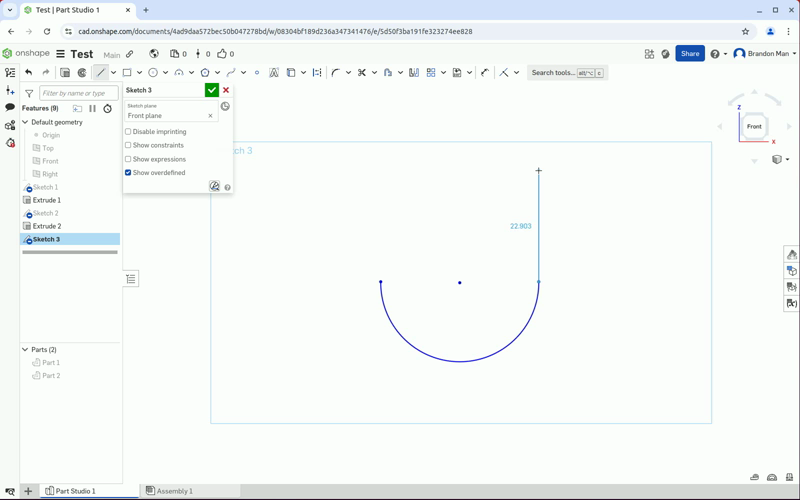
key_down(shift)
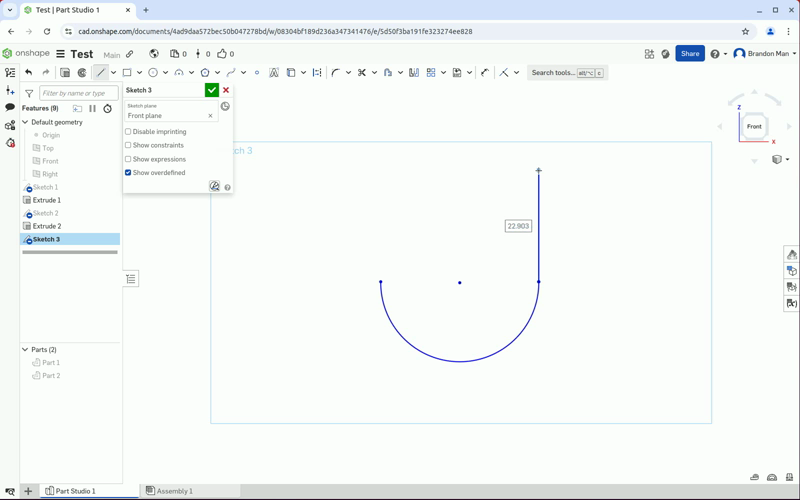
mouse_move(568, 170)
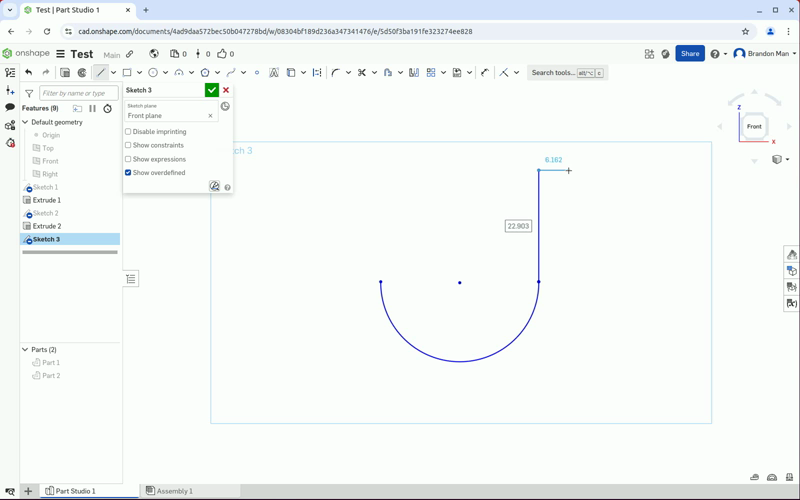
mouse_move(502, 170)
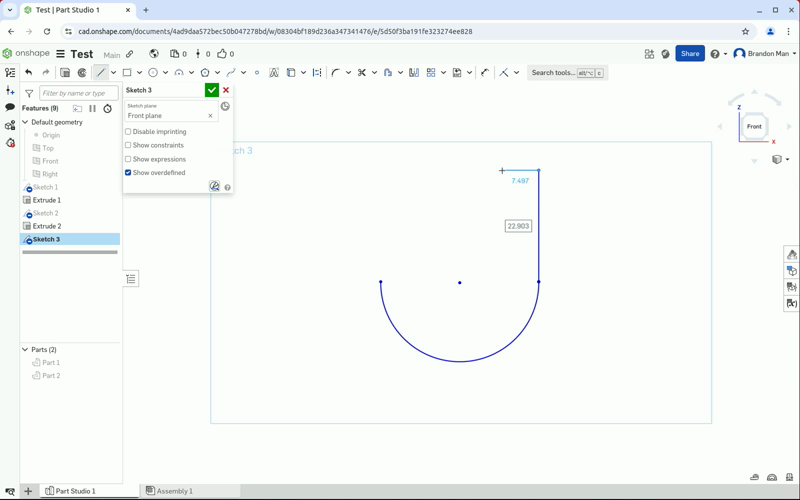
click(502, 170)
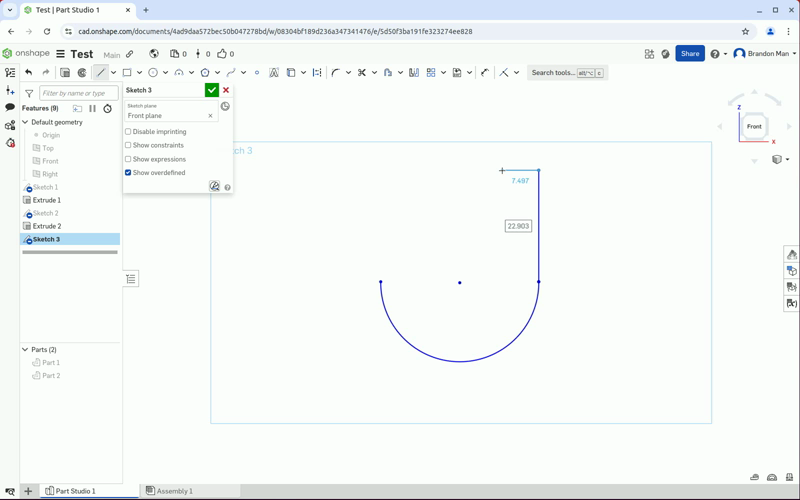
key_up(shift)
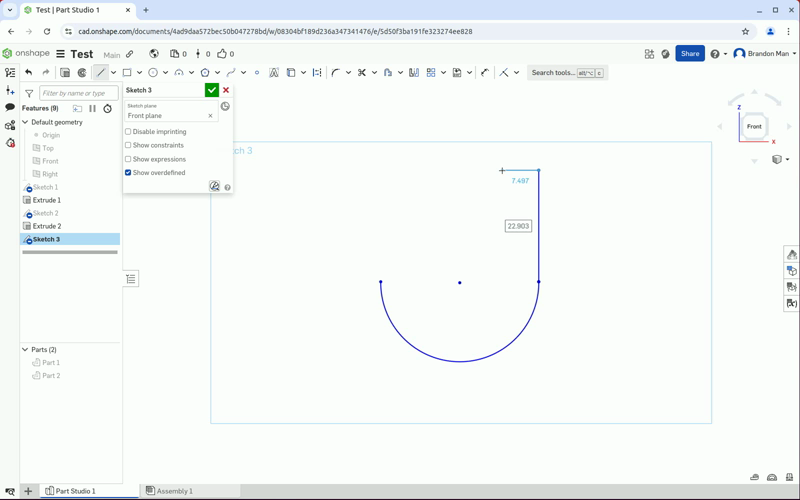
key_down(shift)
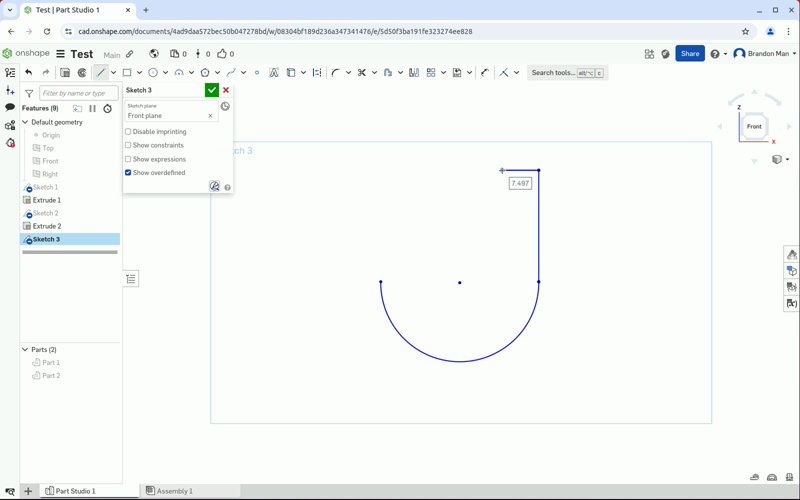
mouse_move(502, 281)
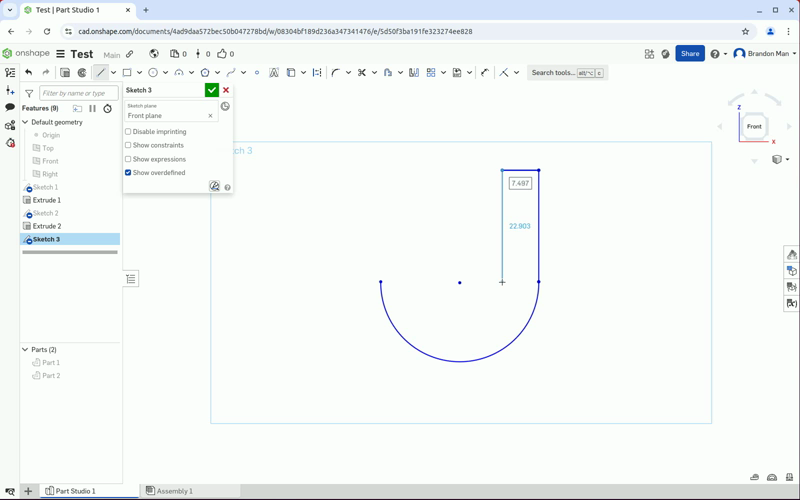
click(502, 281)
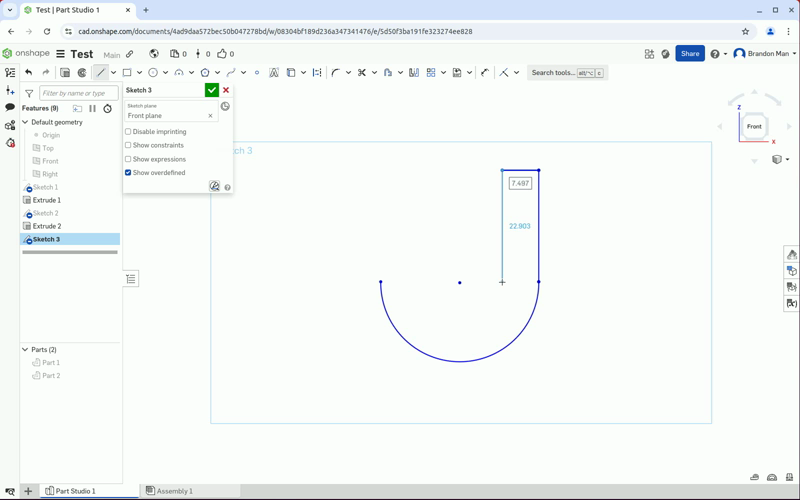
key_up(shift)
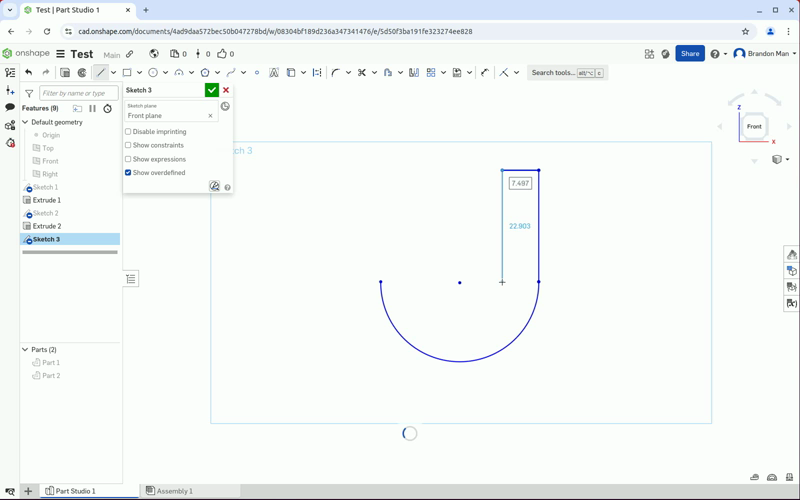
key(esc)
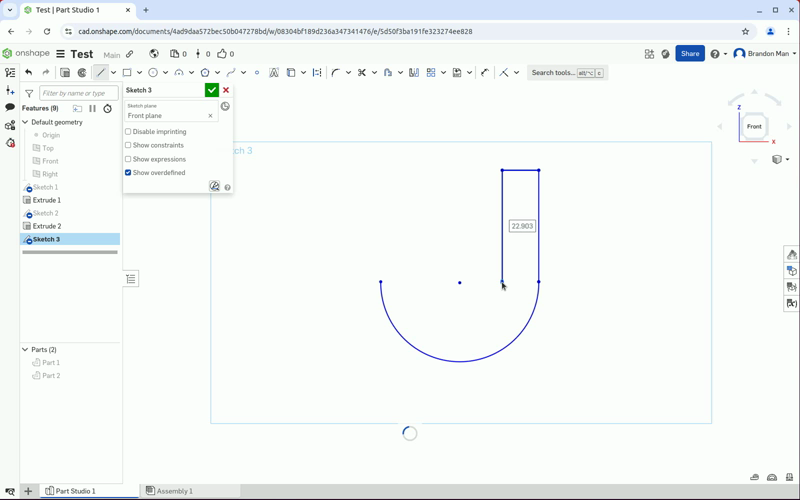
key(a)
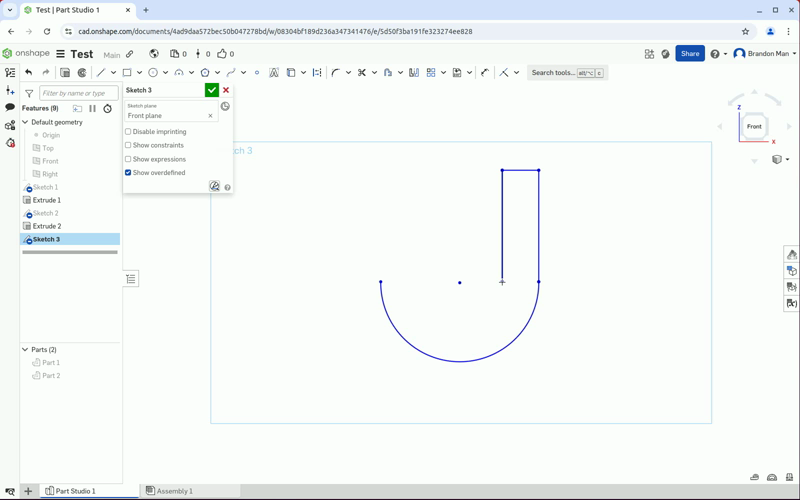
mouse_move(502, 281)
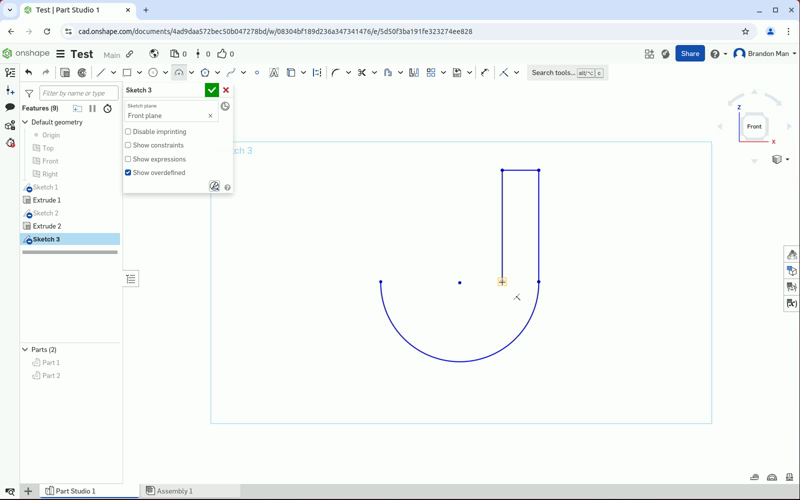
click(502, 281)
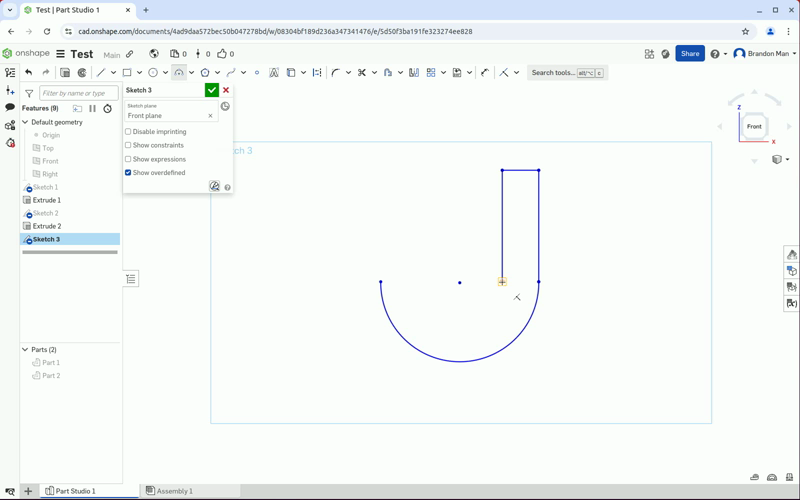
key_down(shift)
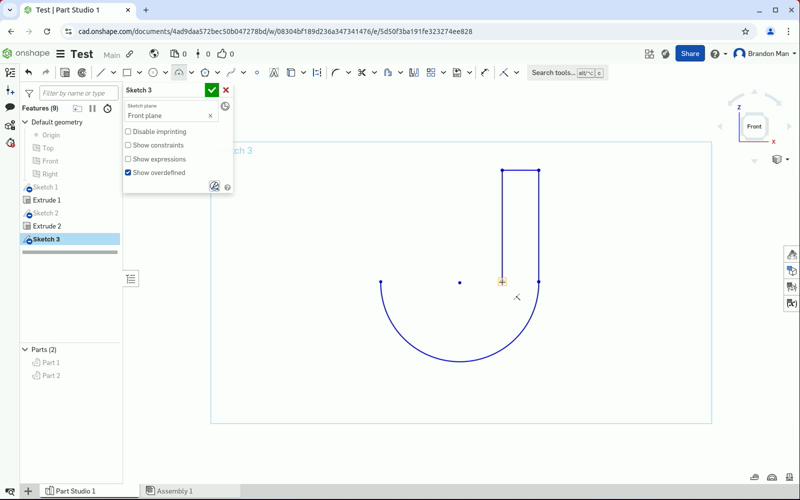
mouse_move(417, 281)
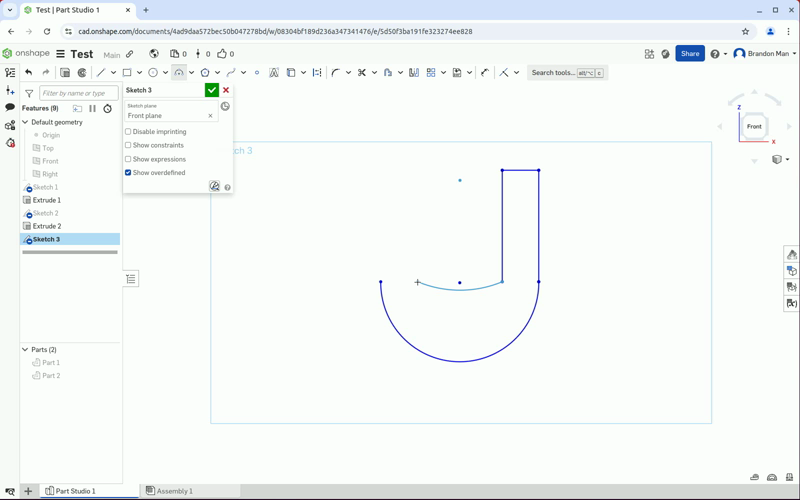
click(417, 281)
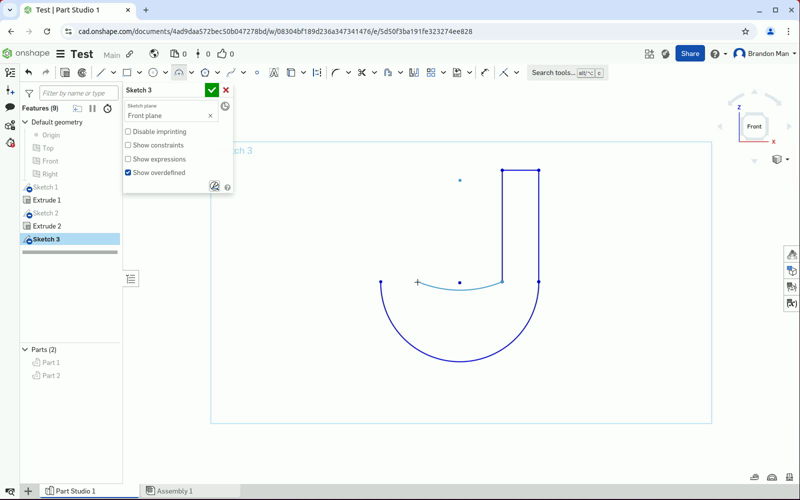
mouse_move(459, 324)
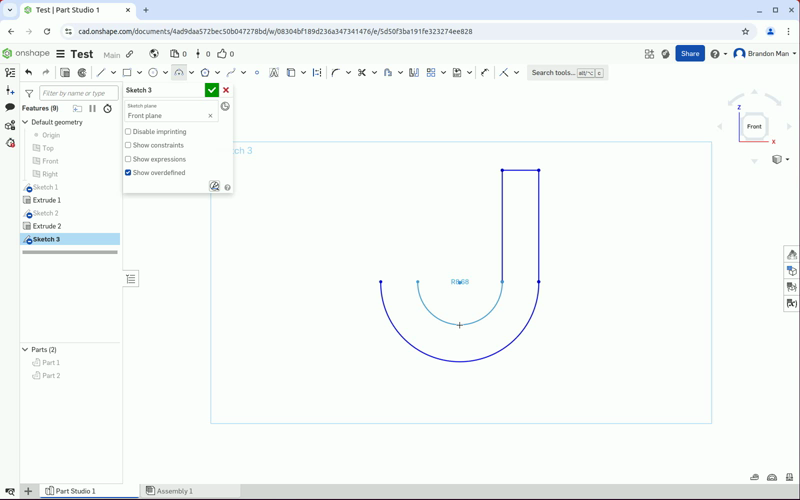
click(459, 324)
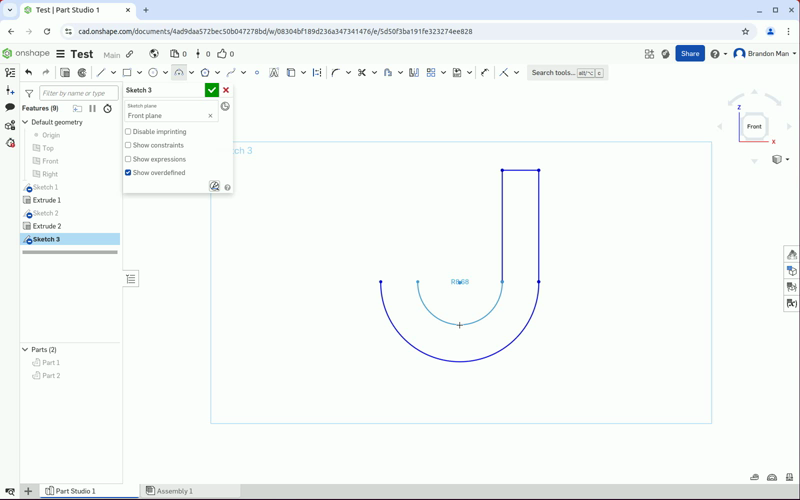
key_up(shift)
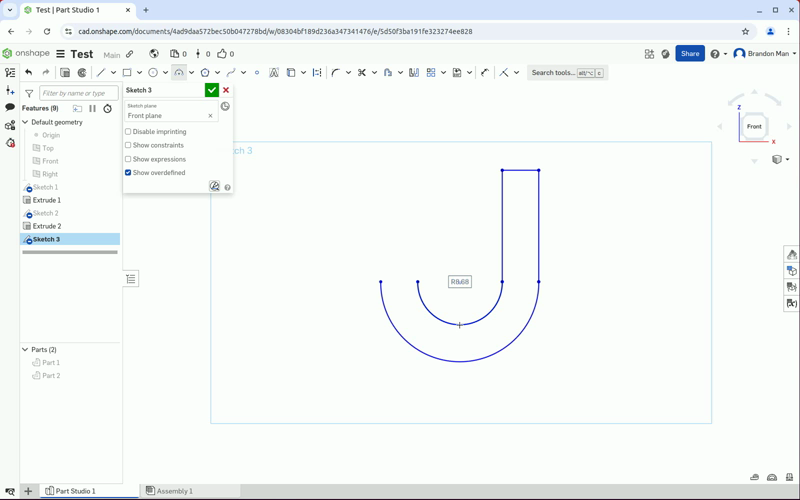
key(esc)
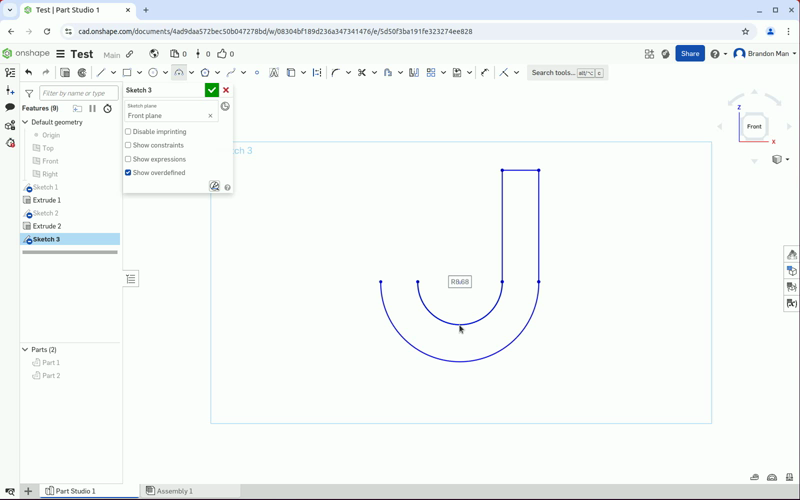
key(l)
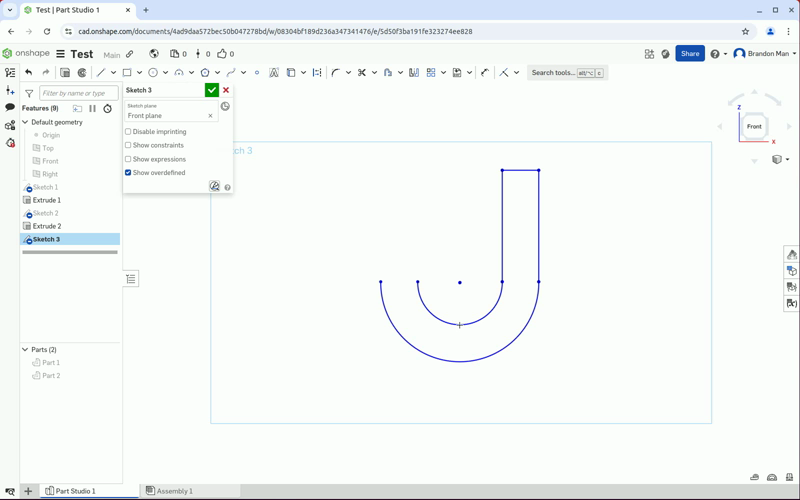
mouse_move(417, 281)
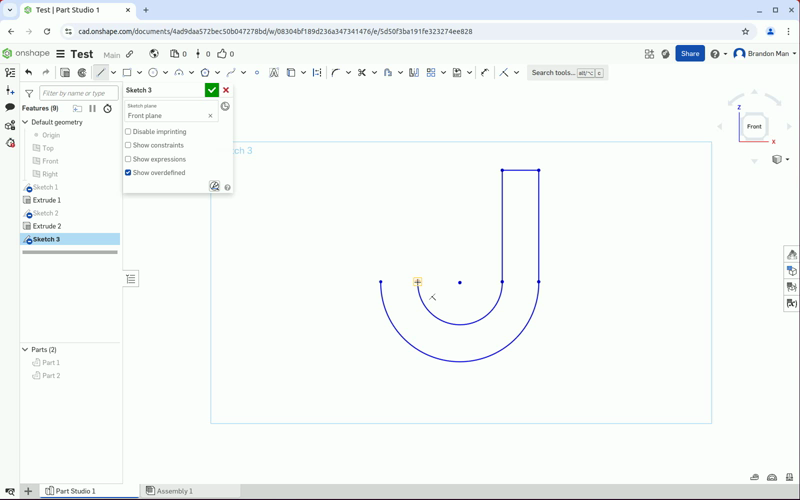
click(417, 281)
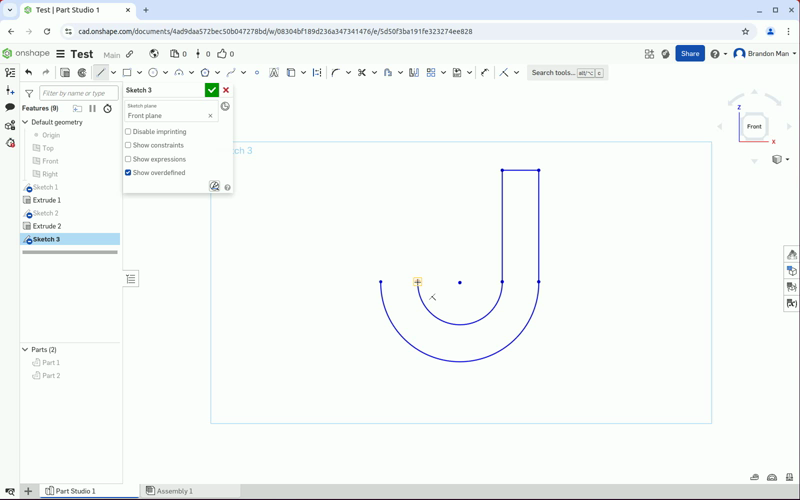
key_down(shift)
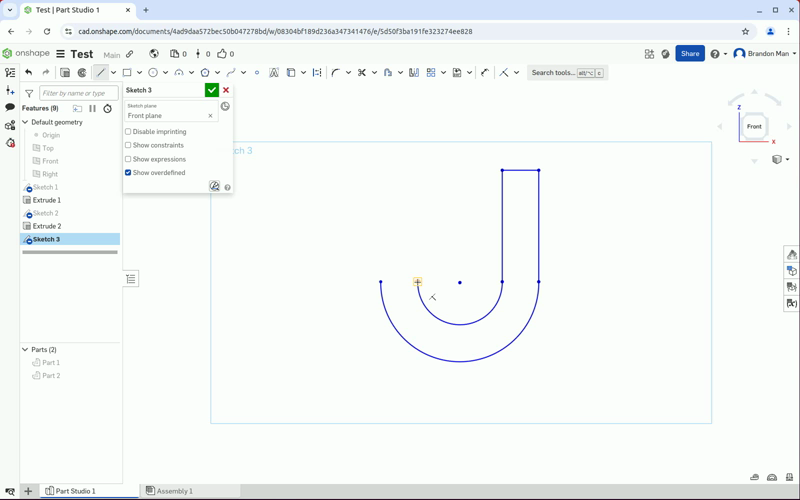
mouse_move(417, 170)
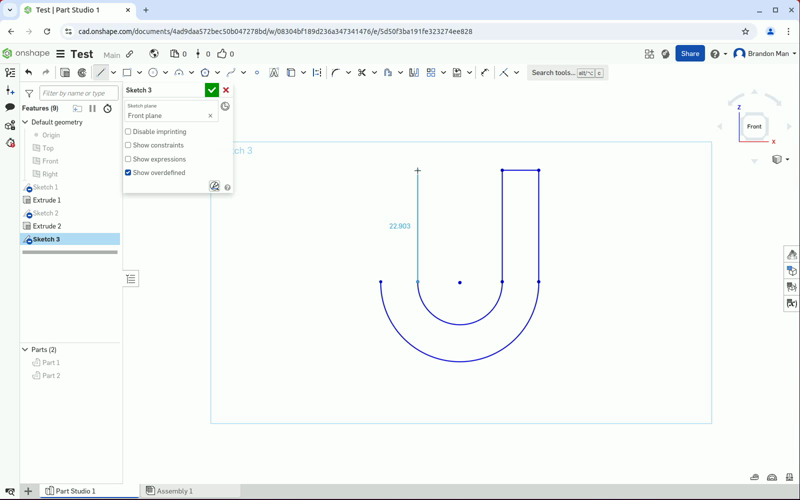
click(417, 170)
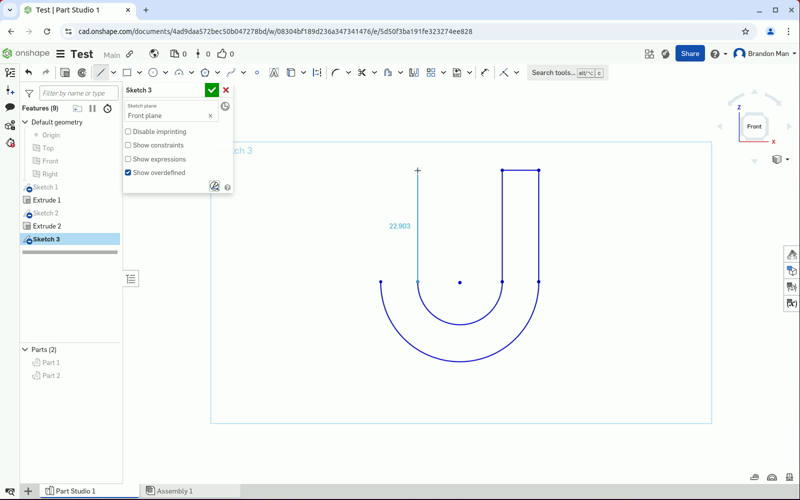
key_up(shift)
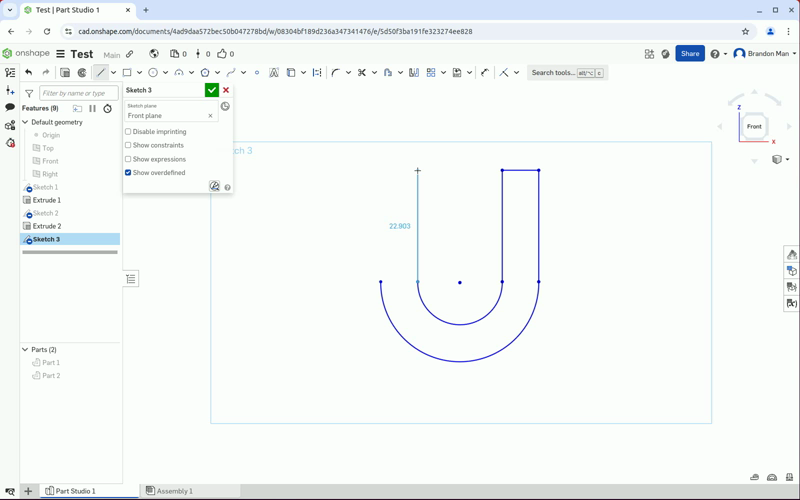
key_down(shift)
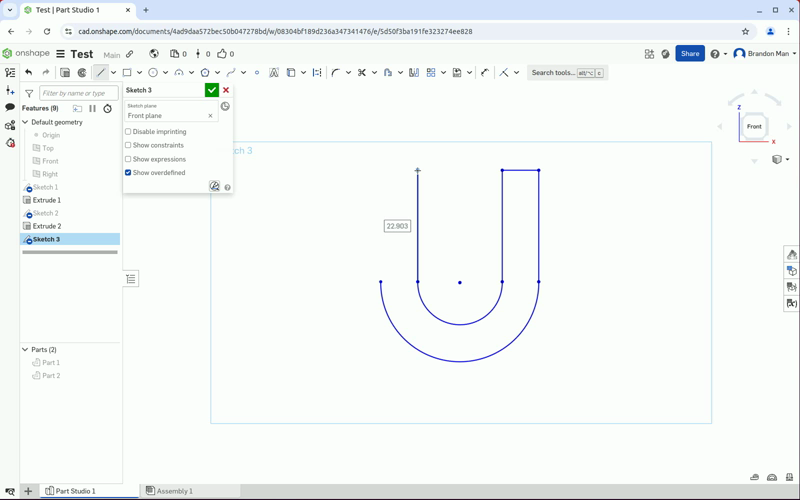
mouse_move(447, 170)
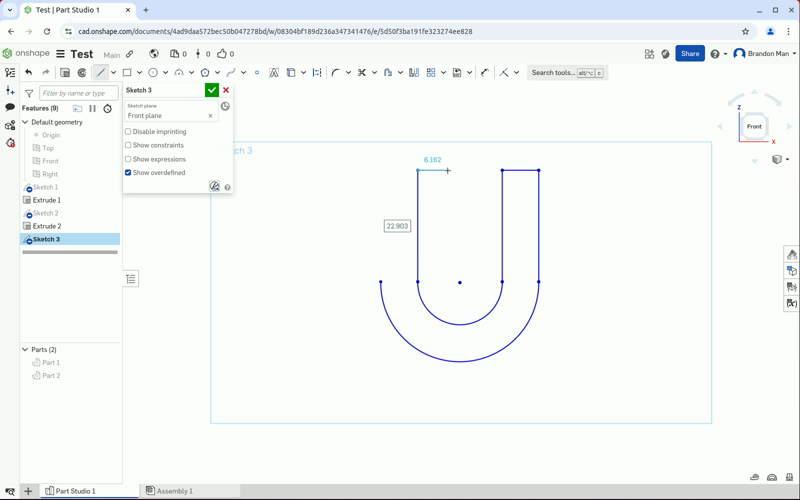
mouse_move(380, 170)
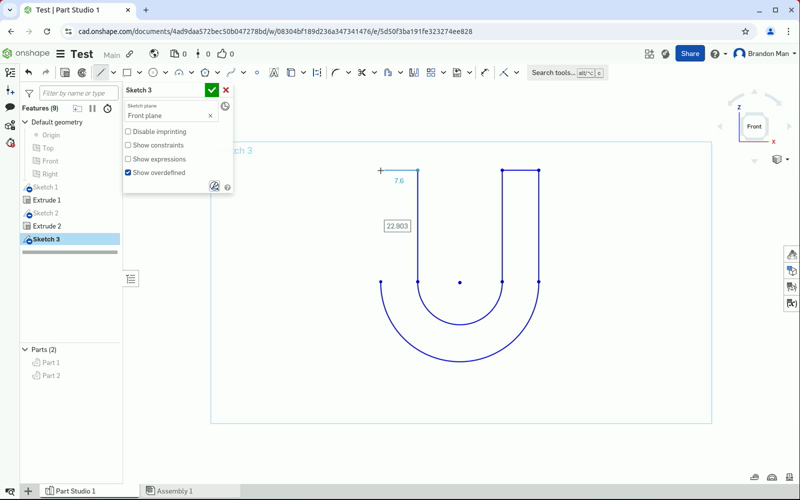
click(380, 170)
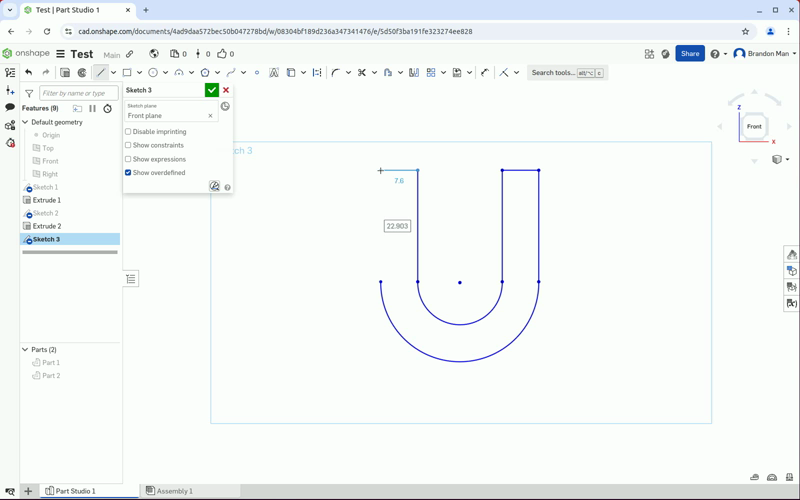
key_up(shift)
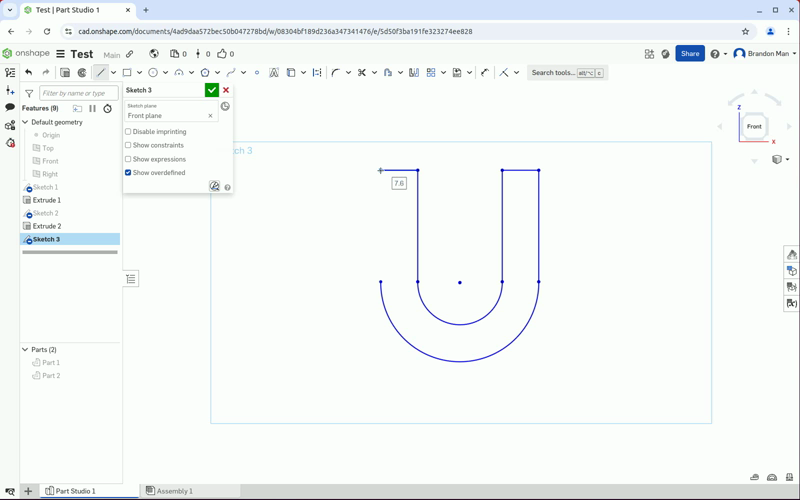
key_down(shift)
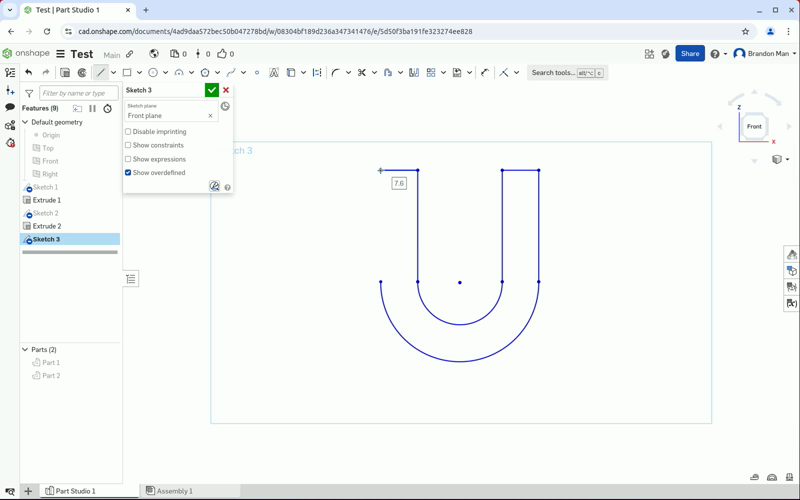
mouse_move(380, 281)
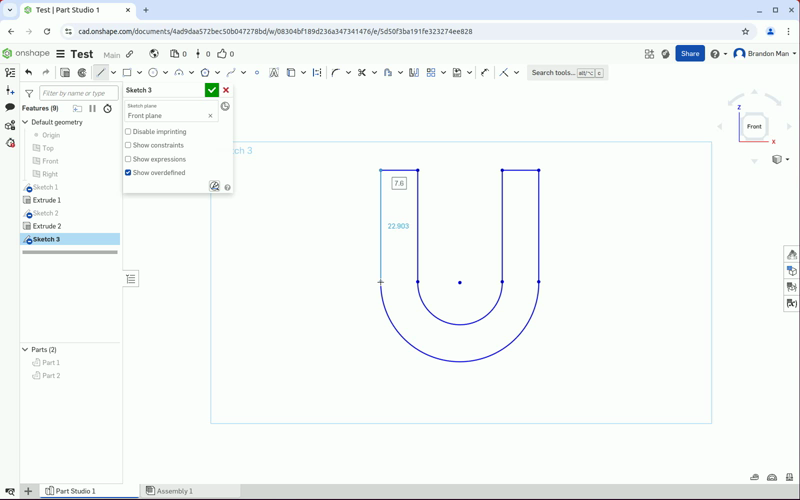
key_up(shift)
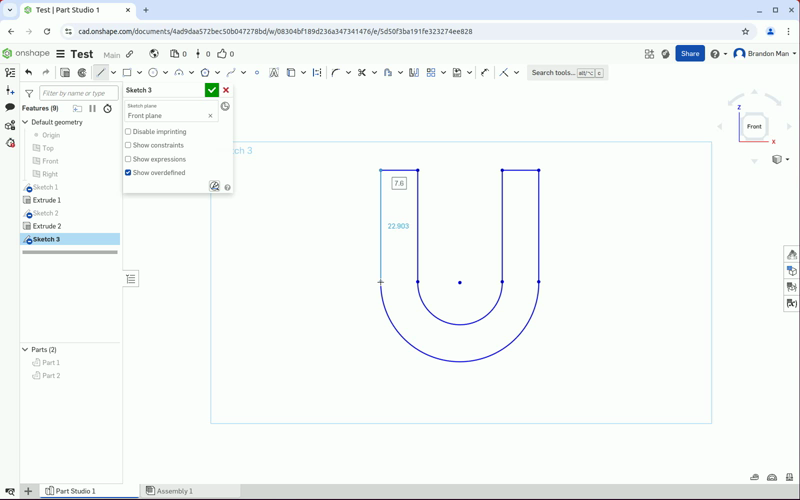
click(380, 281)
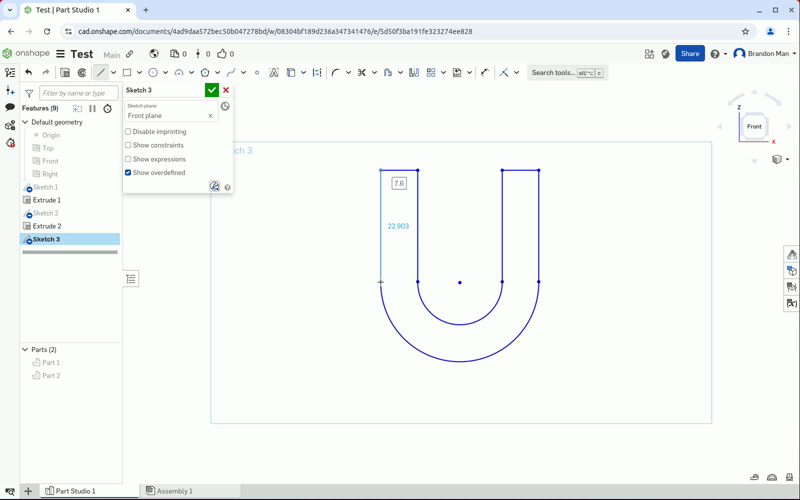
key(esc)
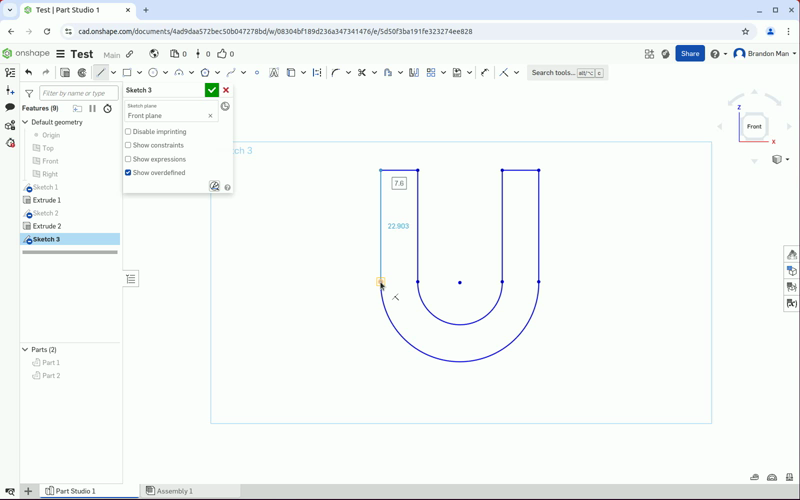
mouse_move(446, 335)
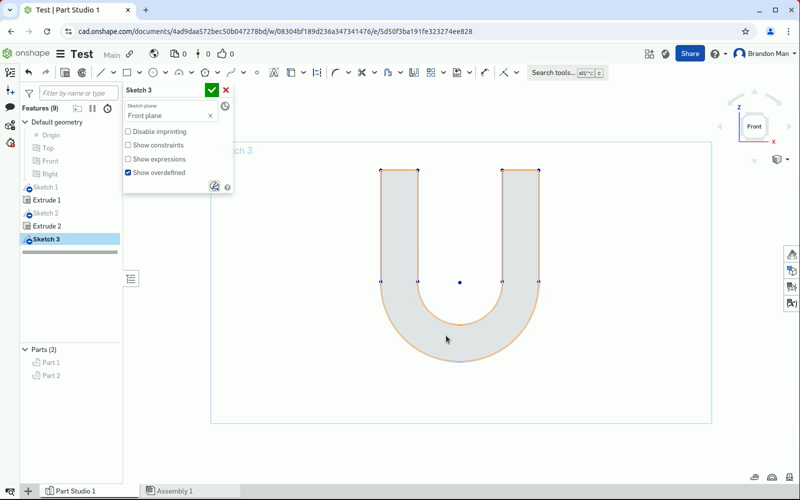
click(446, 335)
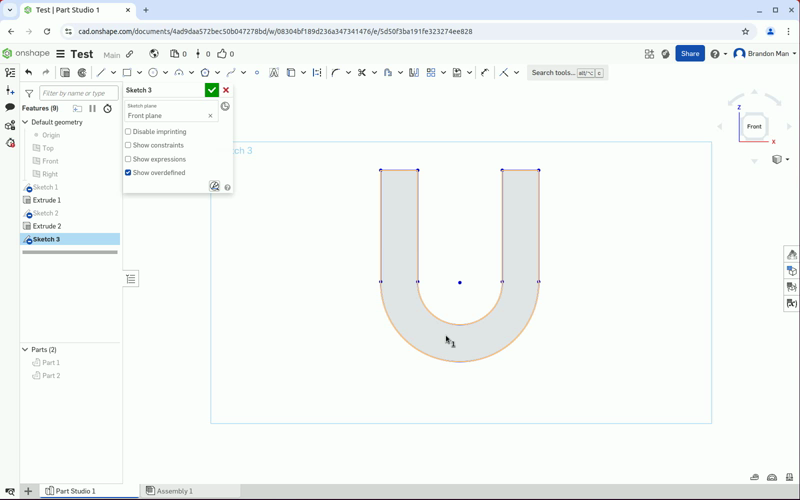
mouse_move(73, 352)
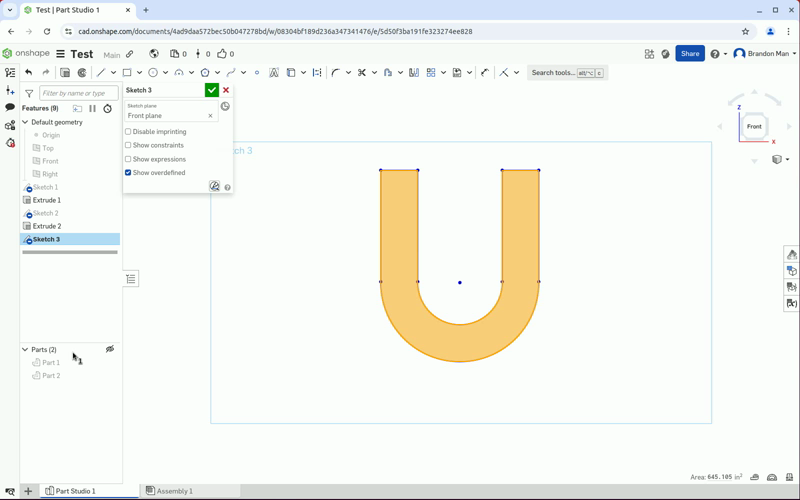
key(shift+y)
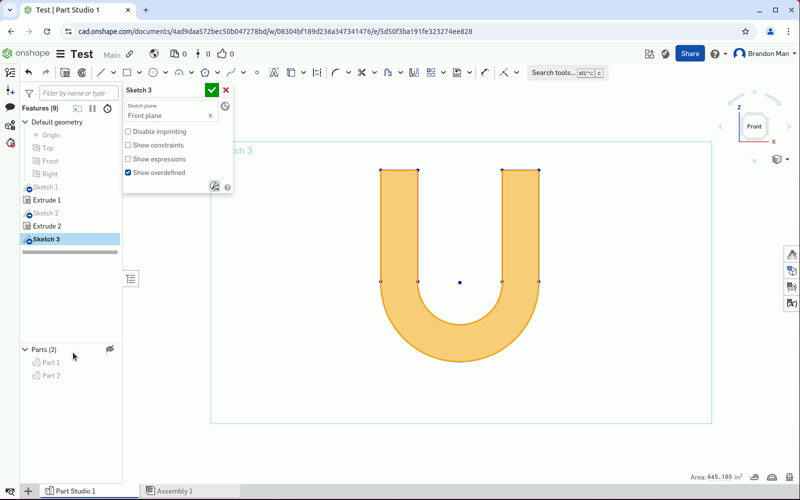
key(shift+e)
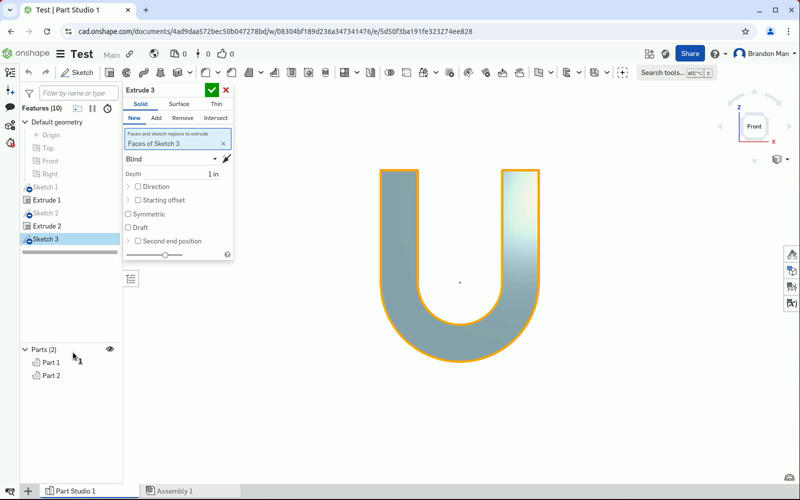
mouse_move(143, 106)
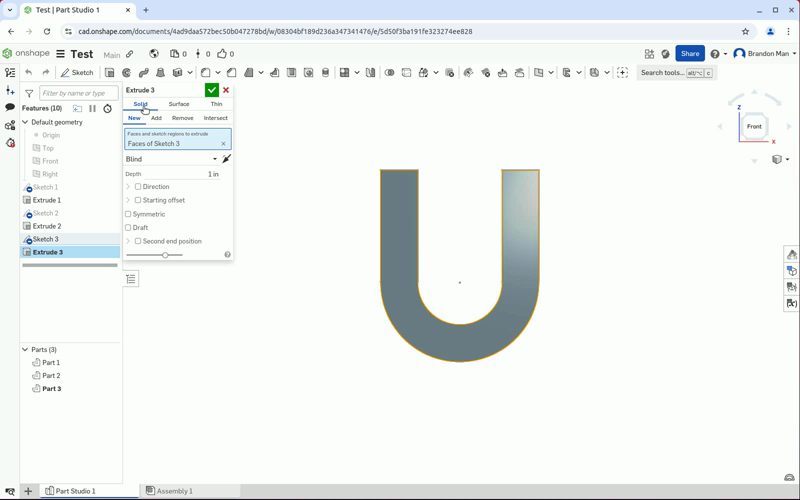
click(143, 106)
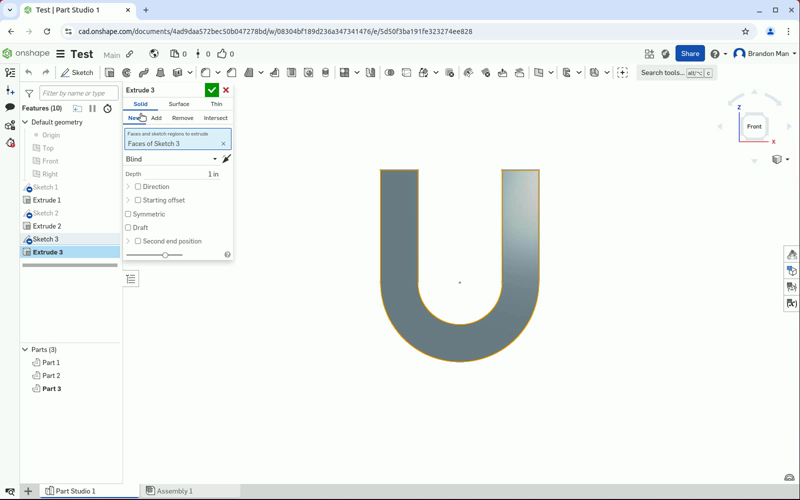
mouse_move(137, 120)
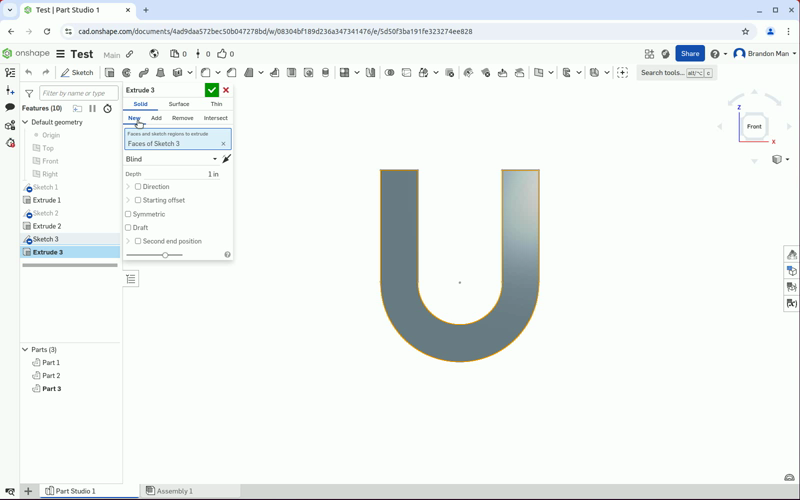
click(137, 120)
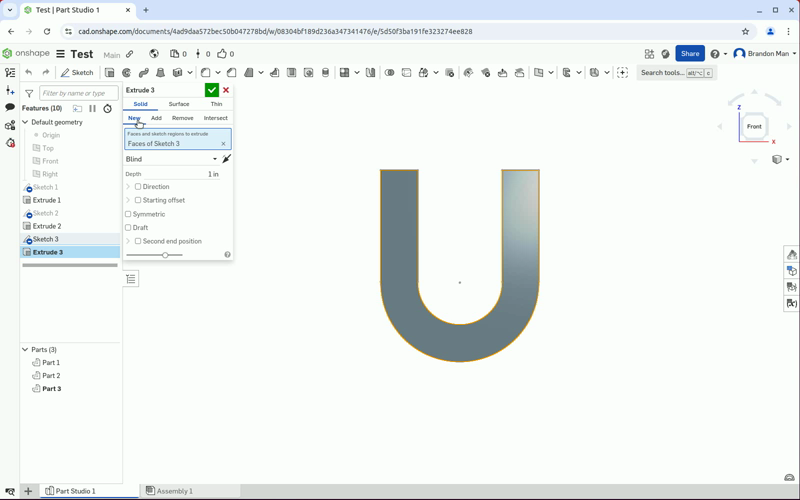
key(tab, 4)
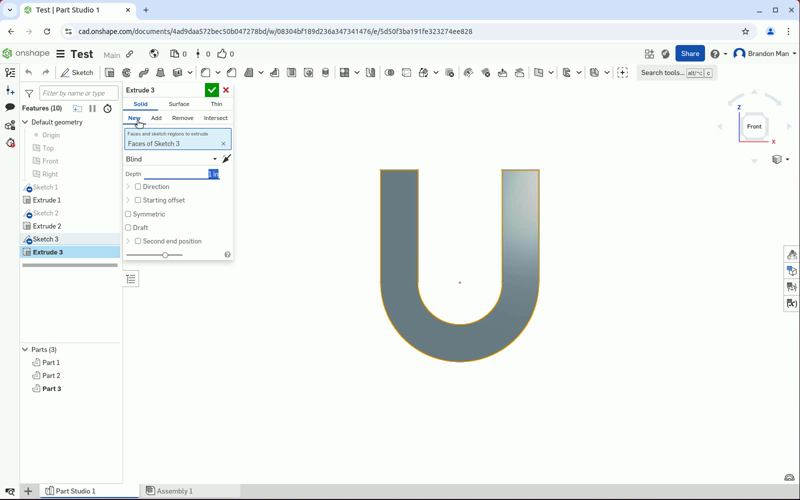
text(15.405)
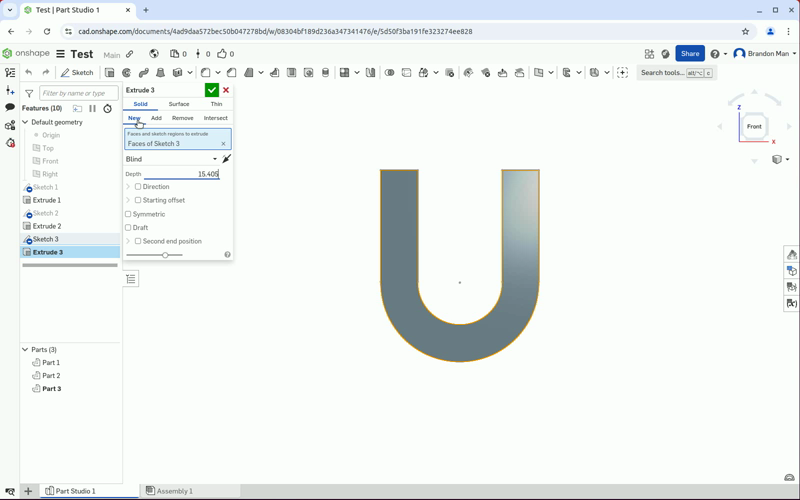
key(enter)
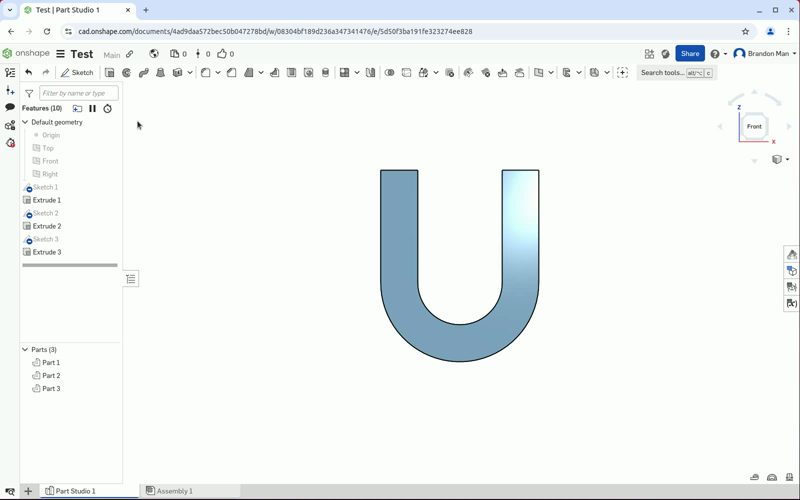
key(shift+h)
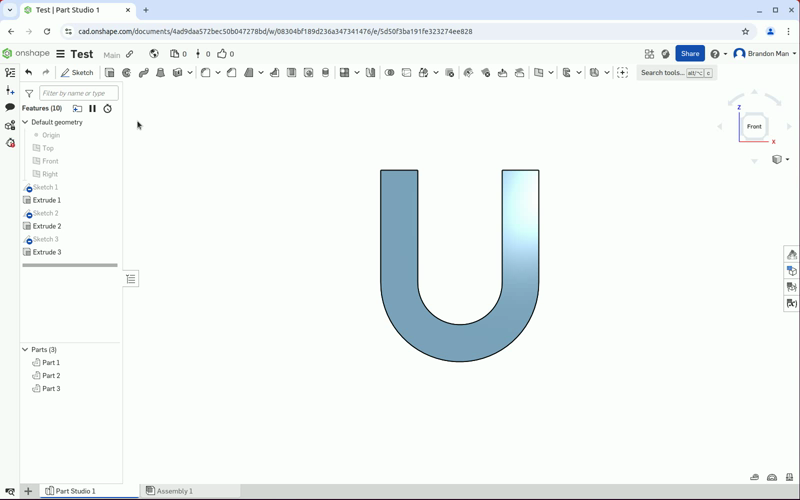
key(shift+h)
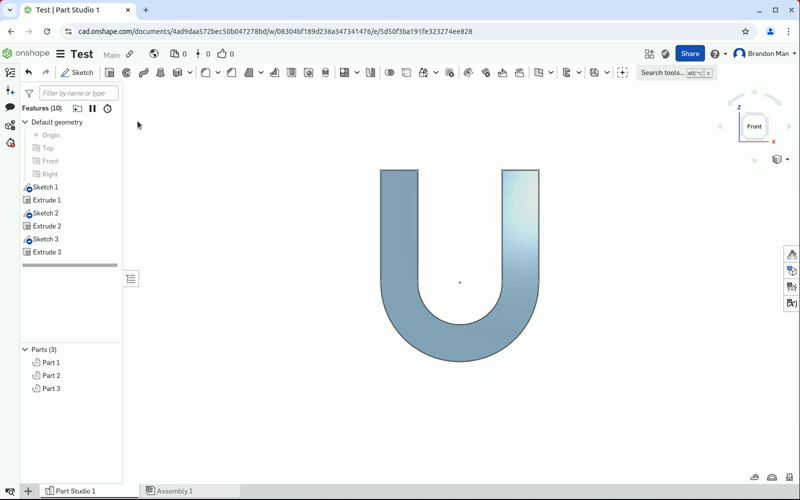
key(shift+7)
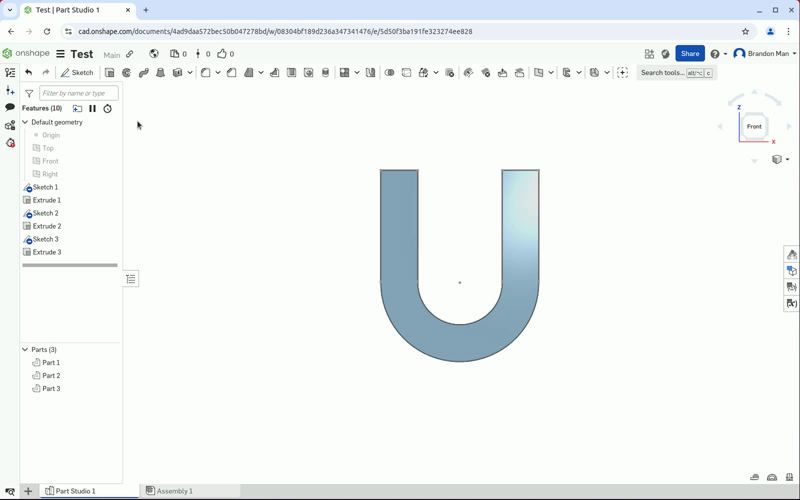
key(left, 2)
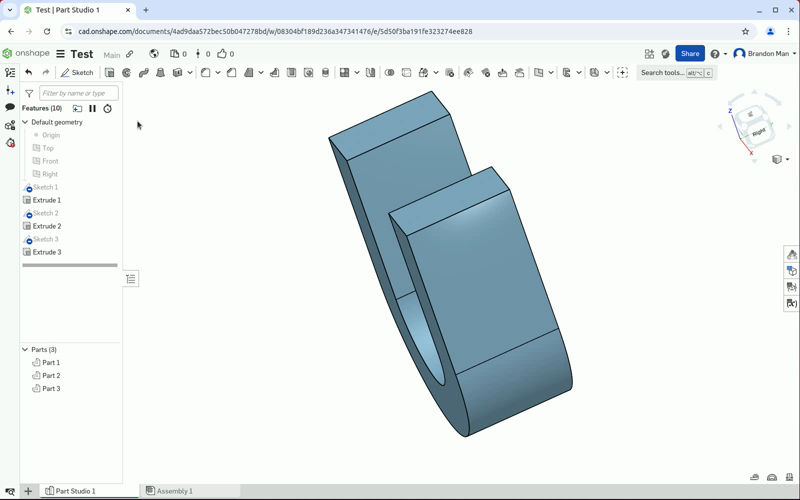
key(down, 2)
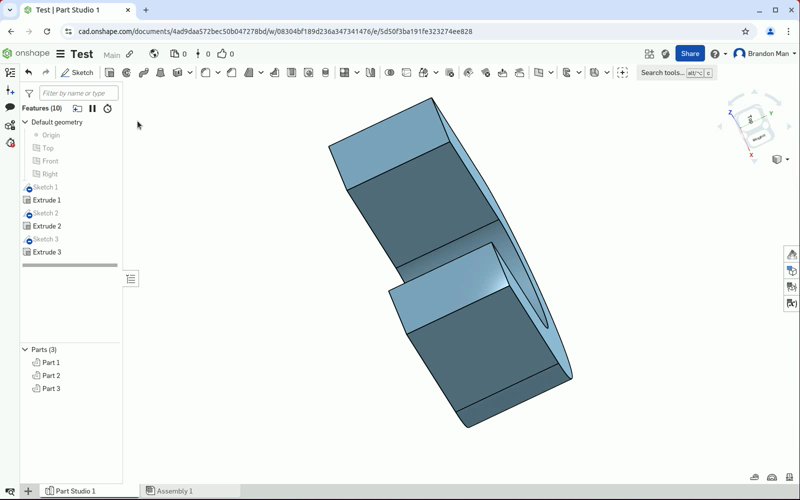
key(up, 2)
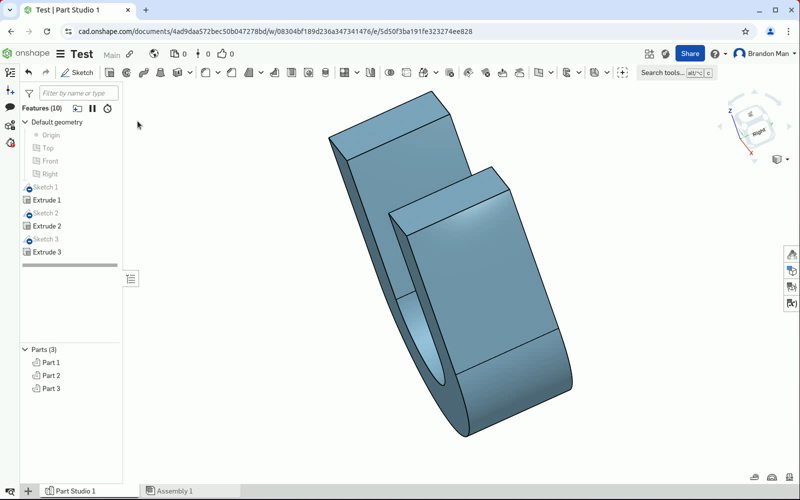
key(right, 2)
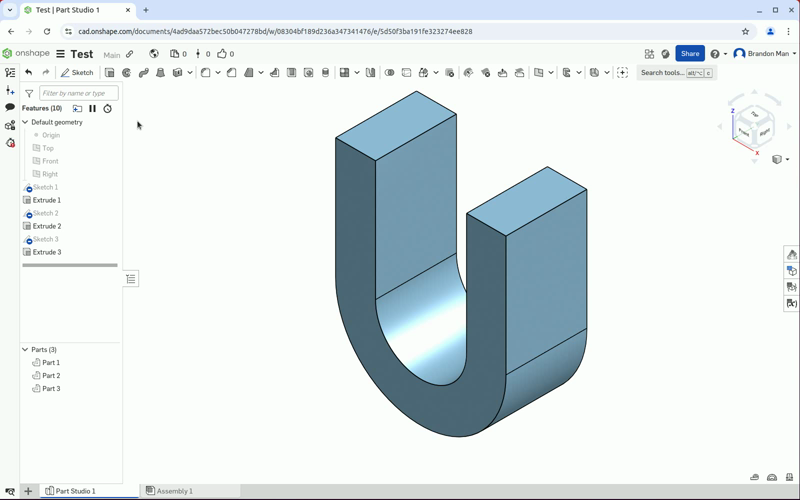
mouse_move(73, 189)
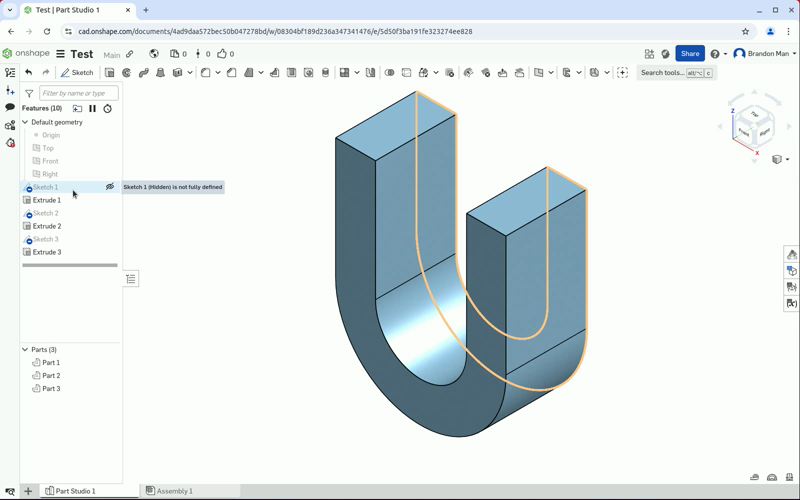
click(73, 189)